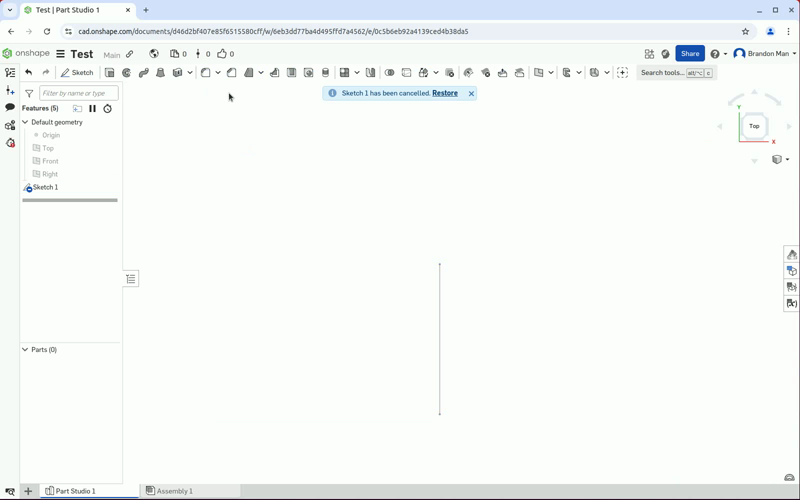
key(shift+h)
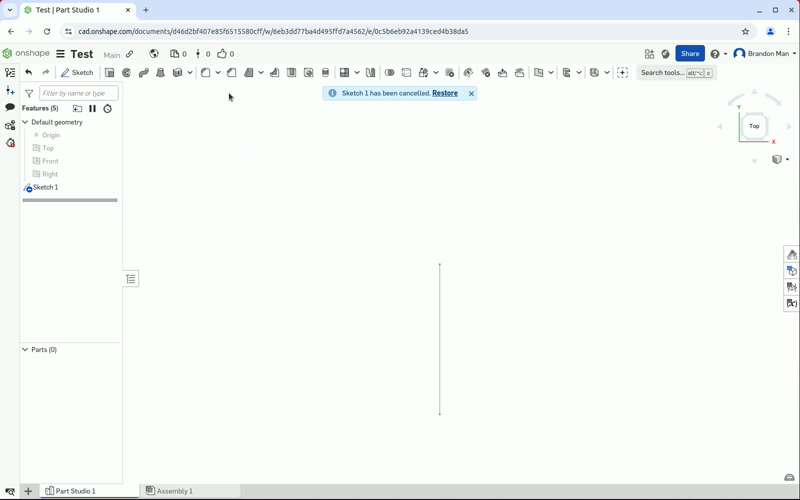
key(shift+s)
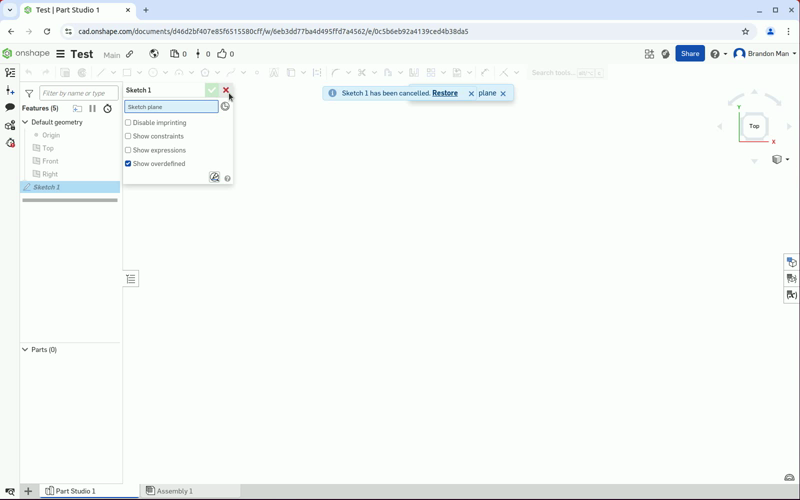
mouse_move(73, 150)
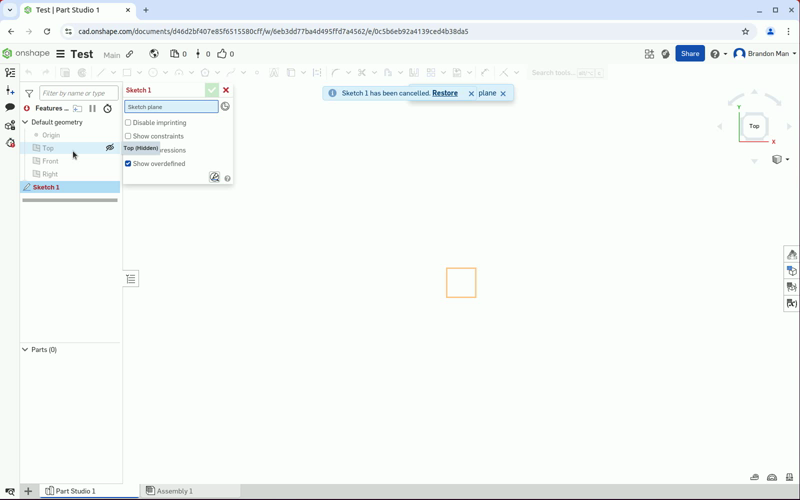
click(73, 150)
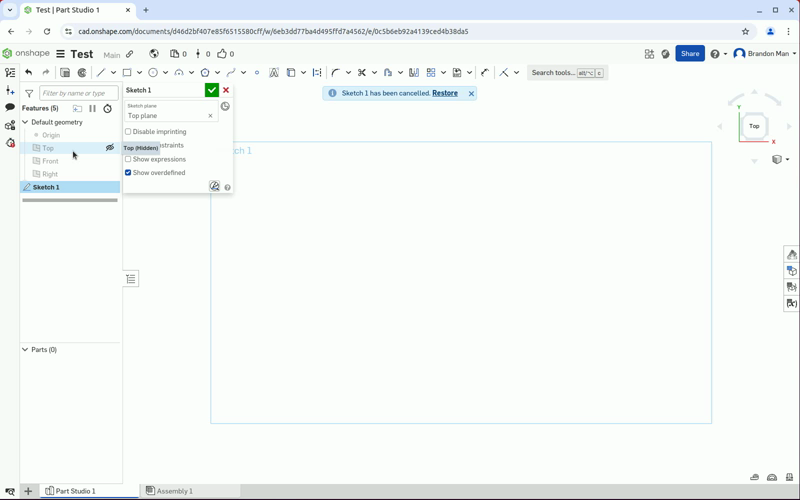
mouse_move(73, 352)
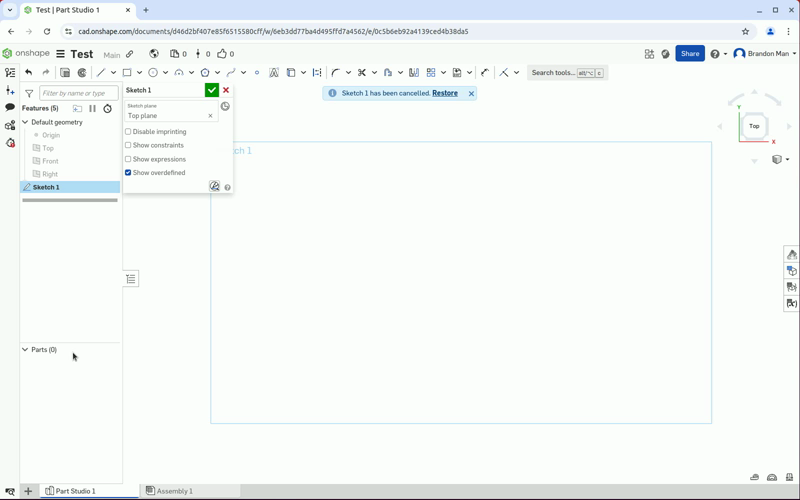
key(y)
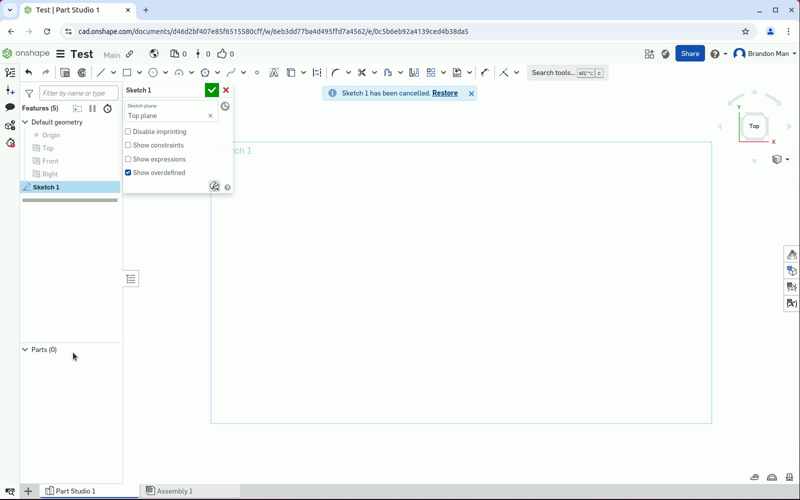
key(l)
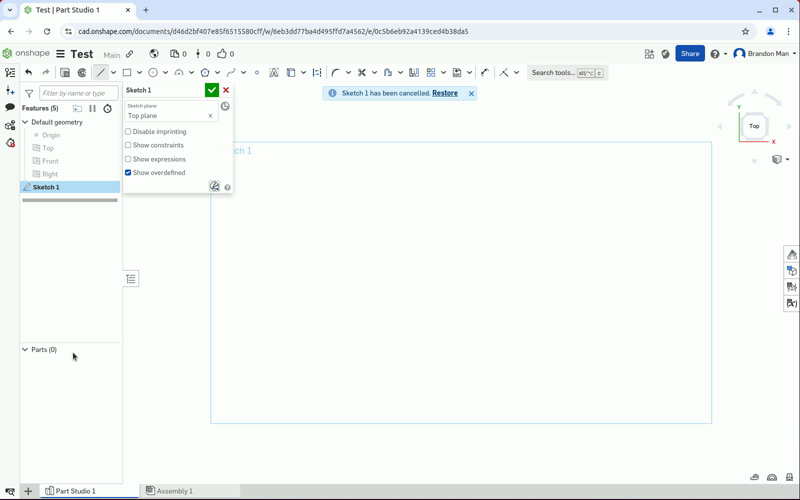
key_down(shift)
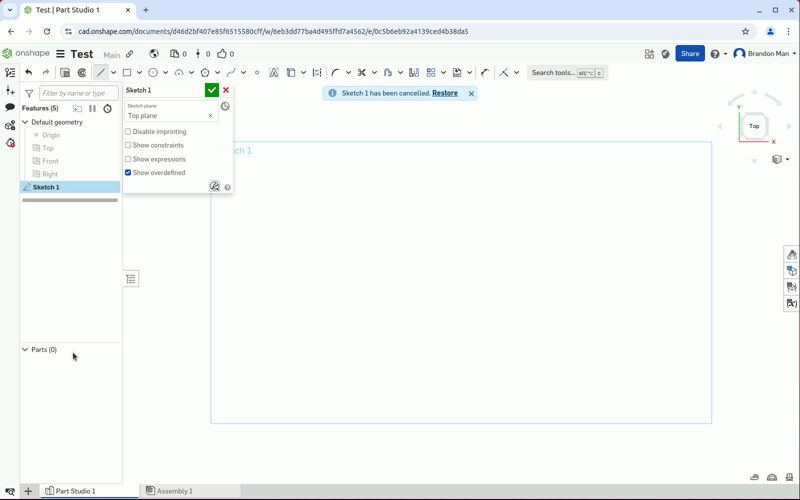
mouse_move(348, 282)
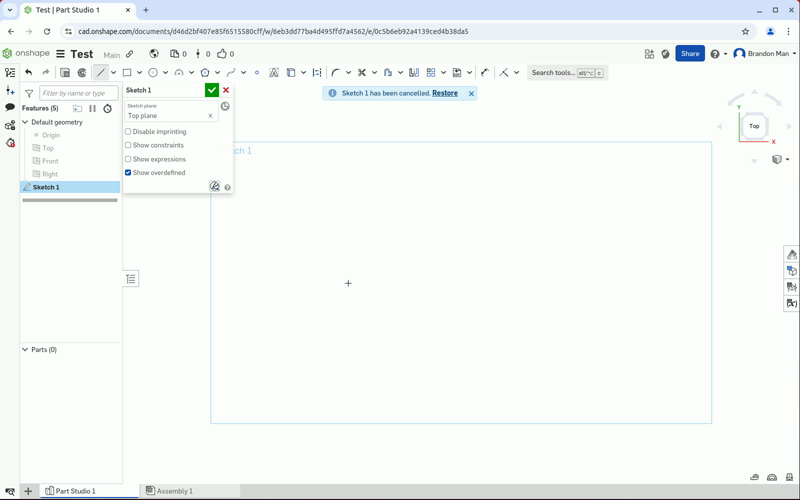
click(348, 282)
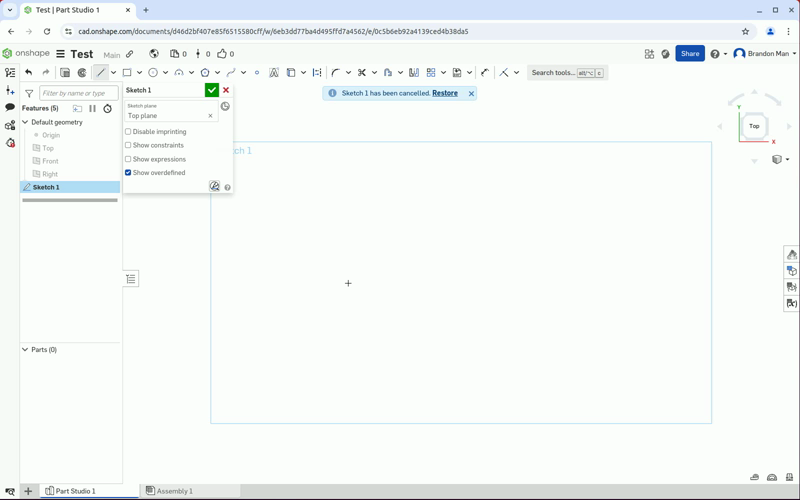
key_up(shift)
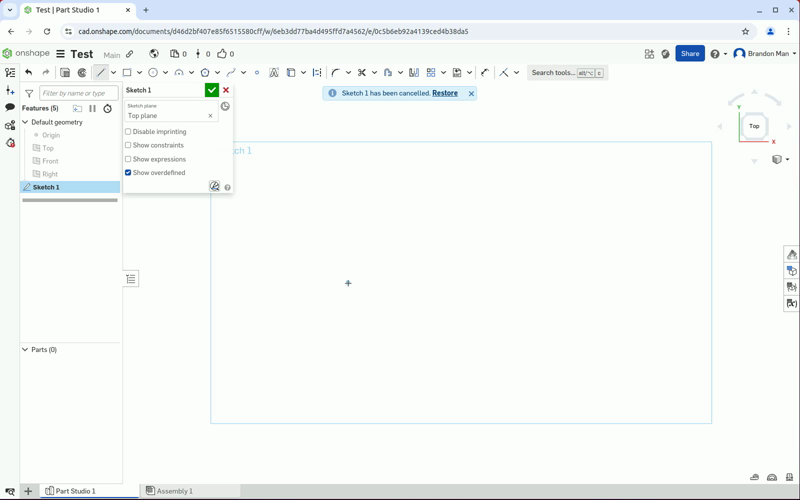
key_down(shift)
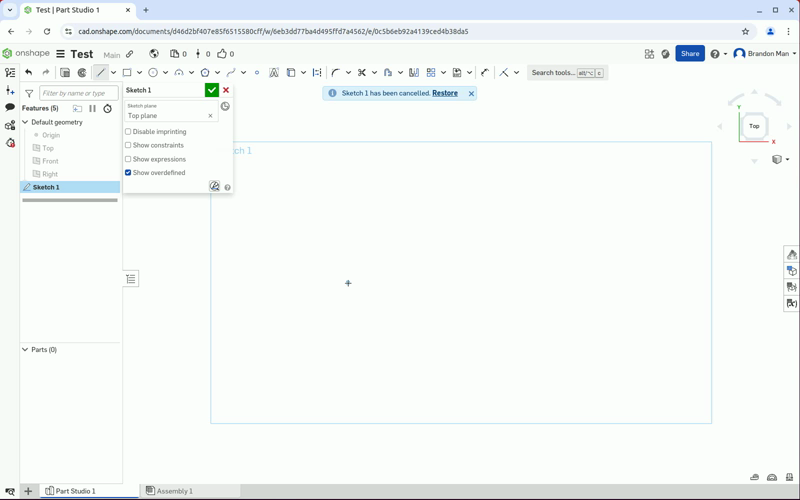
mouse_move(404, 379)
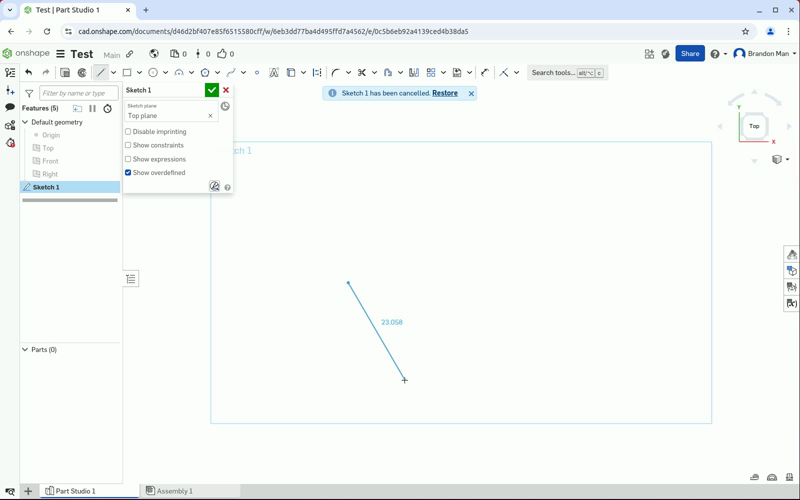
click(404, 379)
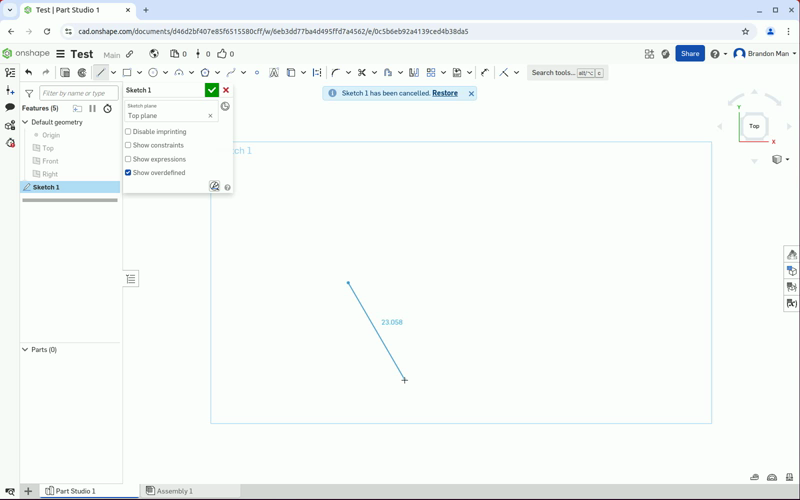
key_up(shift)
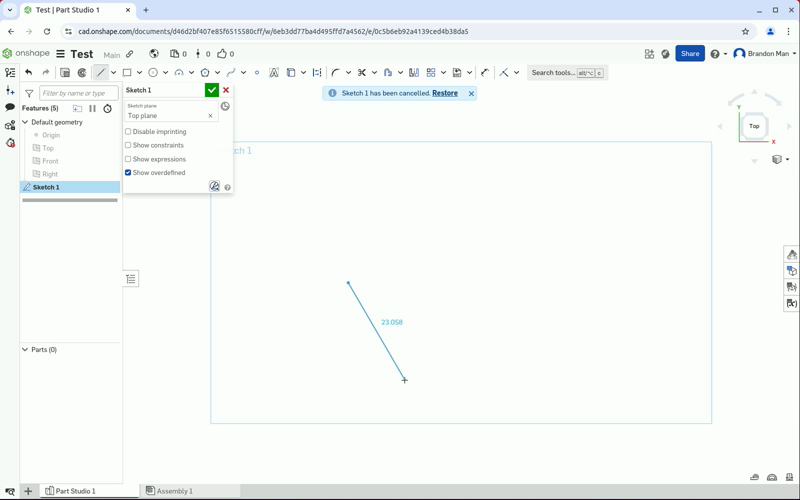
key_down(shift)
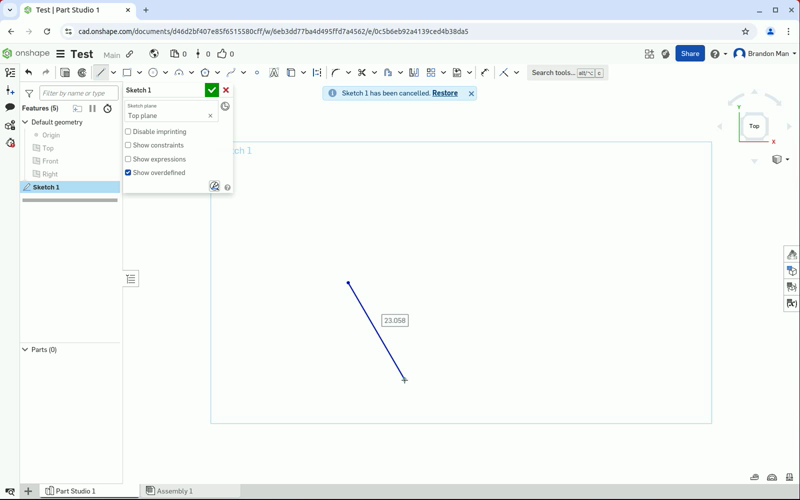
mouse_move(515, 379)
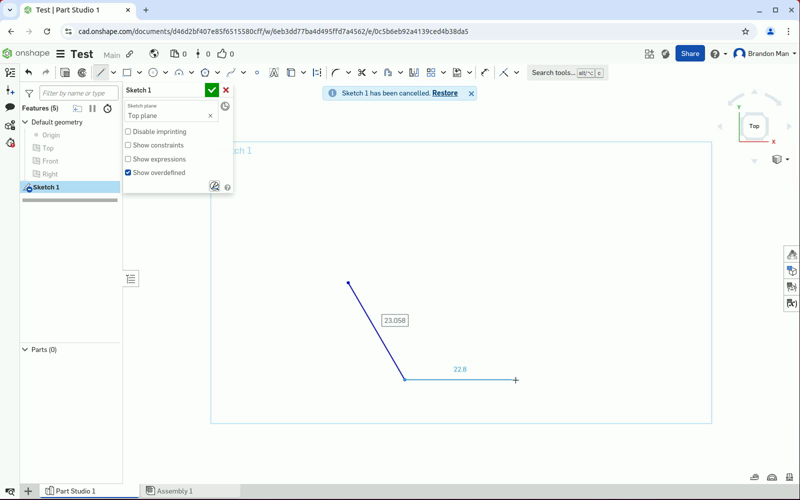
click(515, 379)
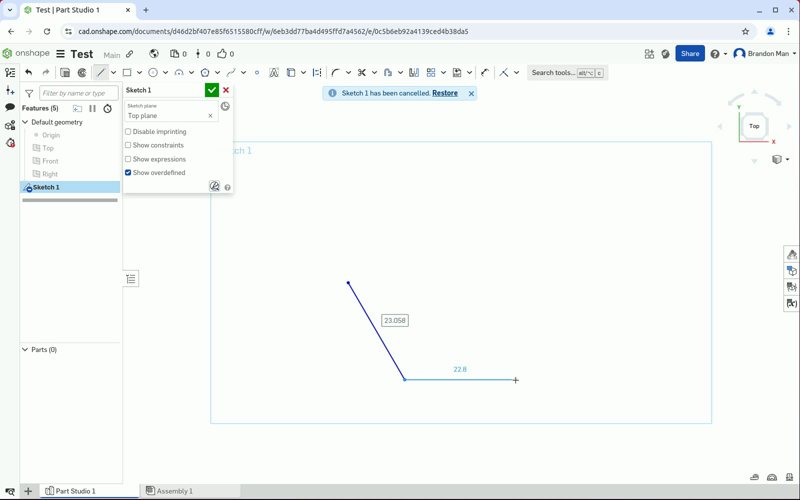
key_up(shift)
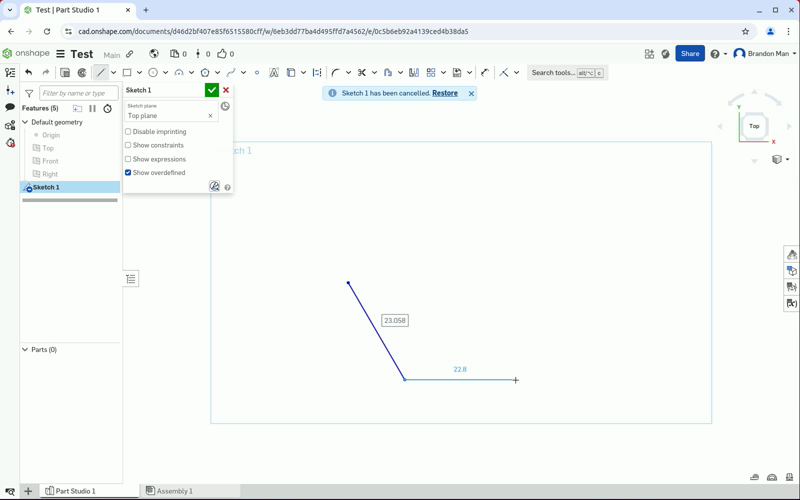
key_down(shift)
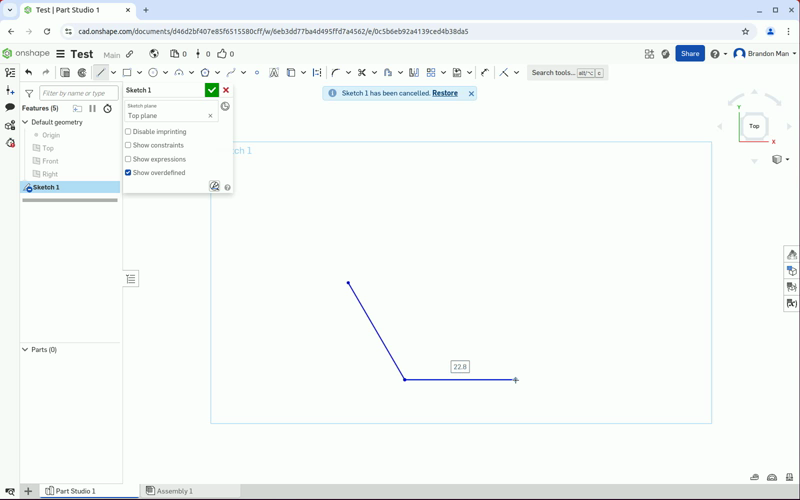
mouse_move(572, 282)
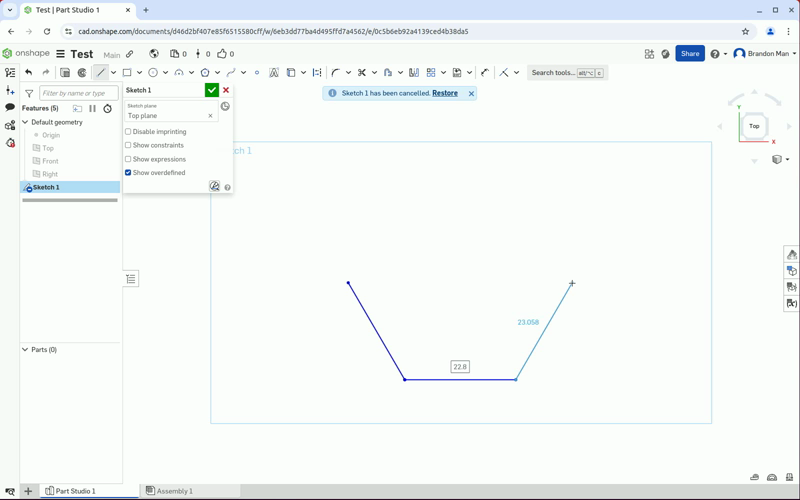
click(572, 282)
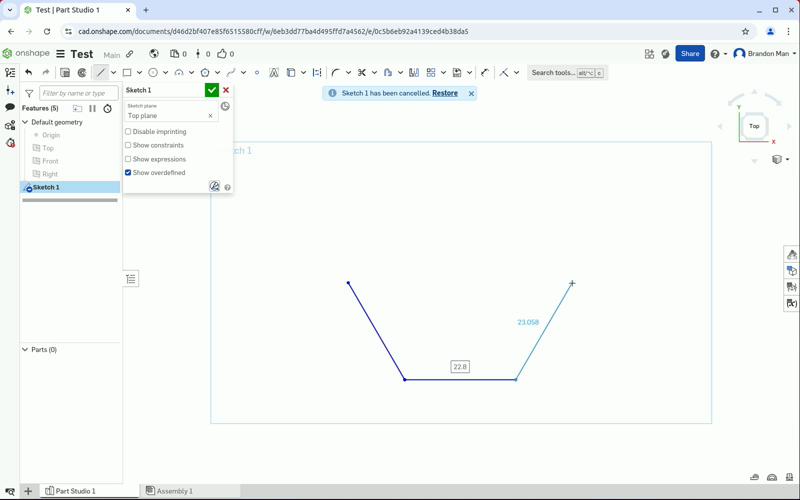
key_up(shift)
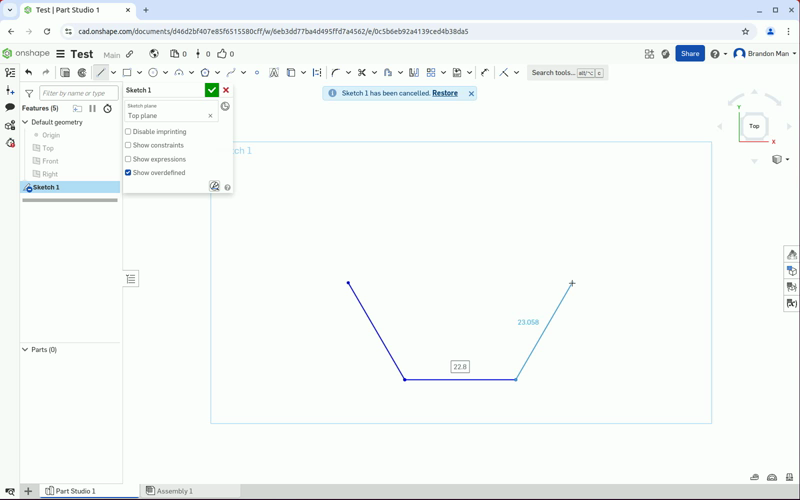
key_down(shift)
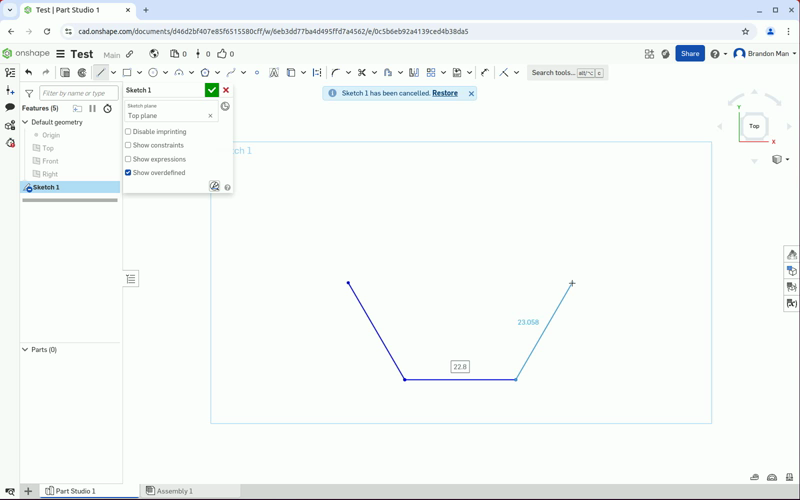
mouse_move(515, 186)
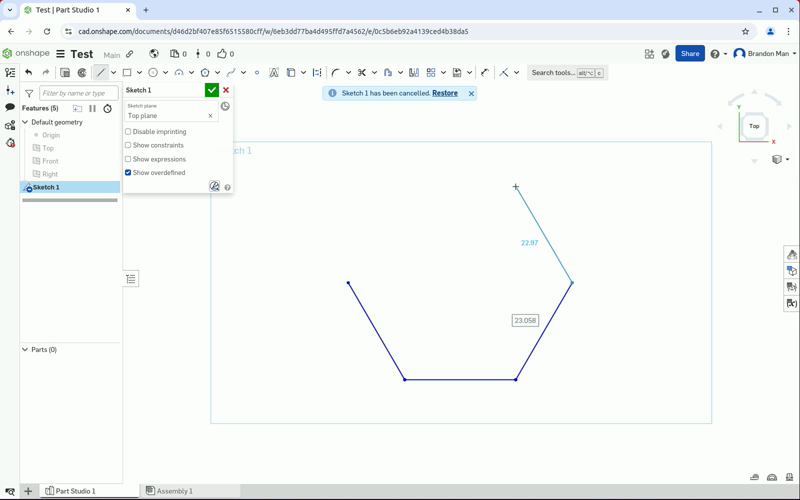
click(515, 186)
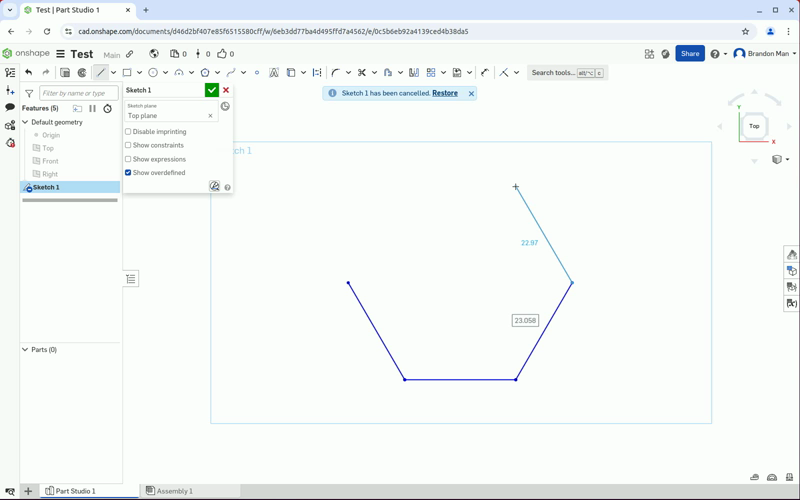
key_up(shift)
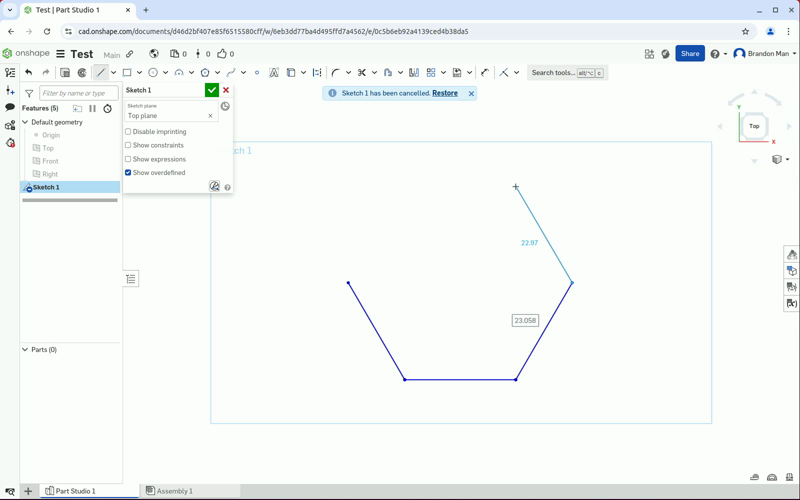
key_down(shift)
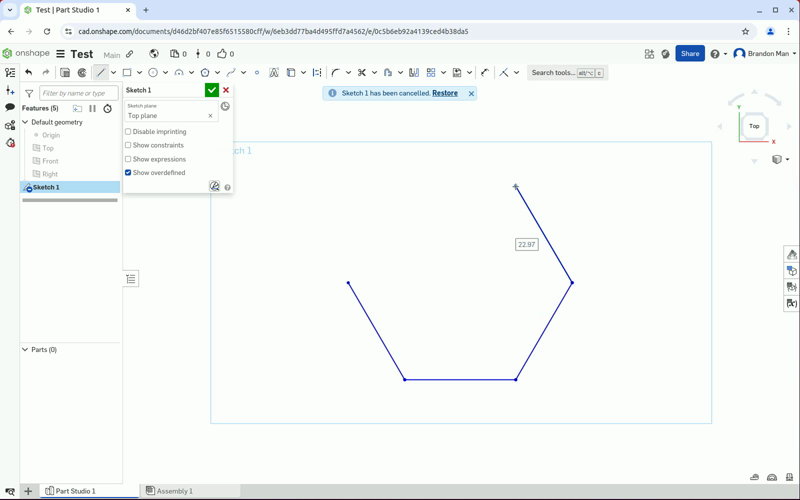
mouse_move(404, 186)
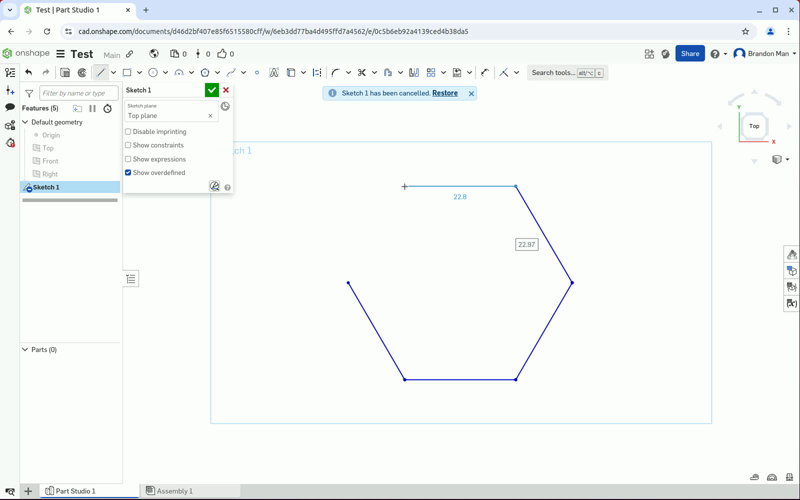
click(404, 186)
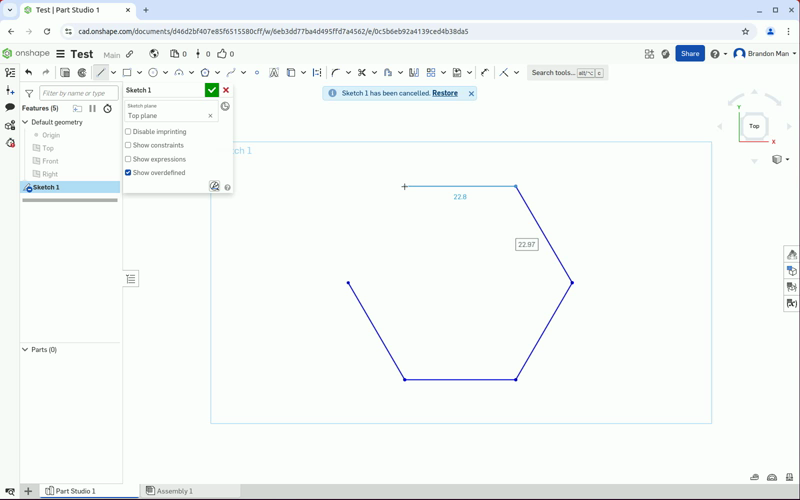
key_up(shift)
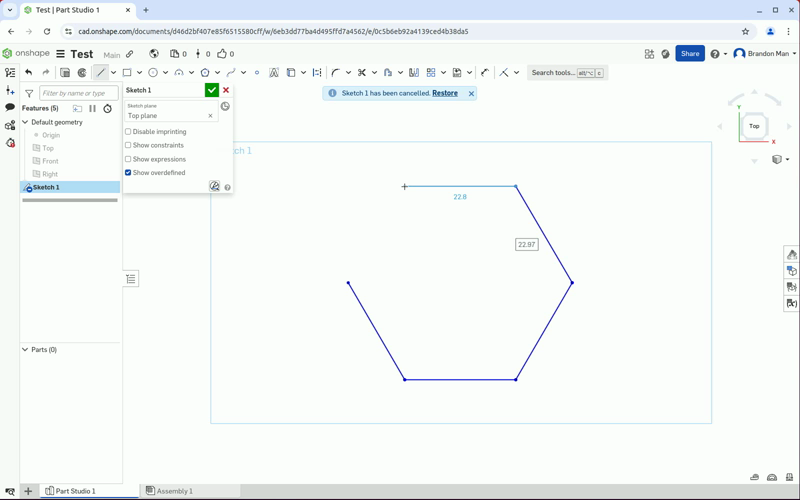
key_down(shift)
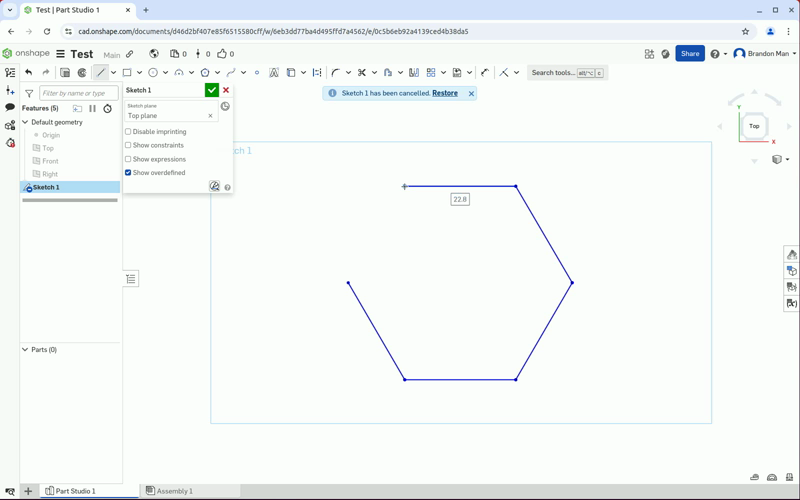
mouse_move(348, 282)
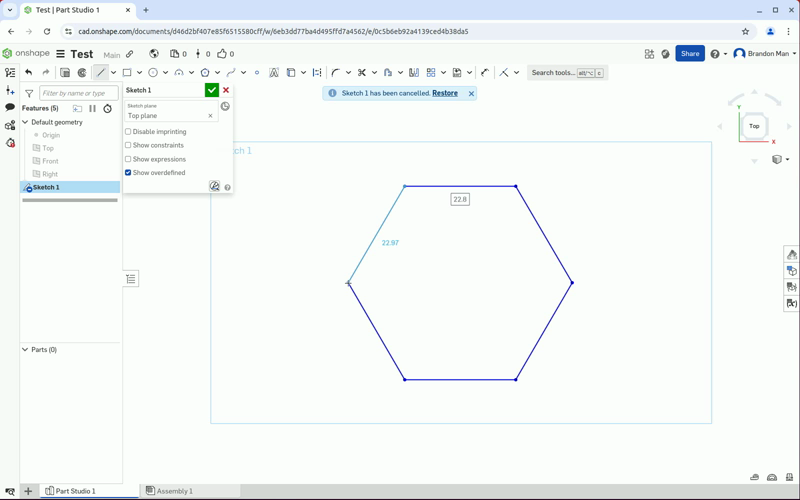
key_up(shift)
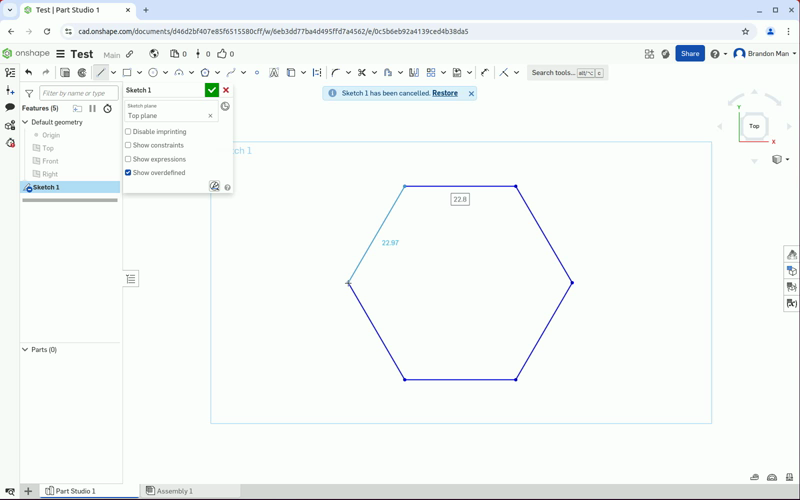
click(348, 282)
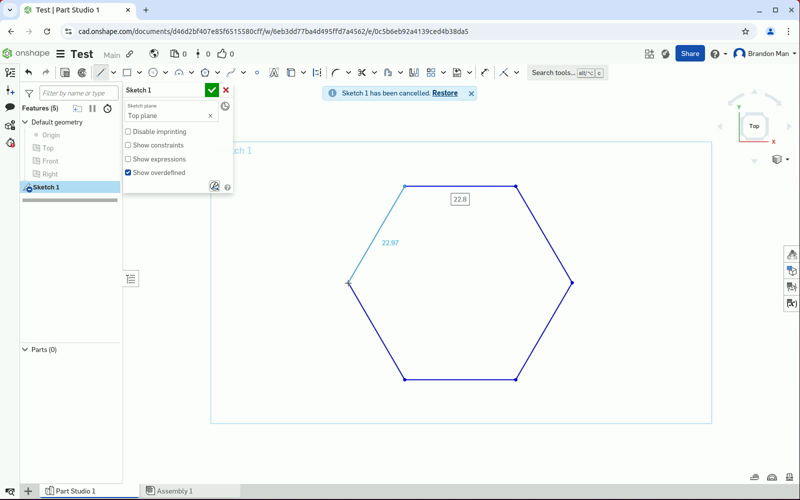
key(esc)
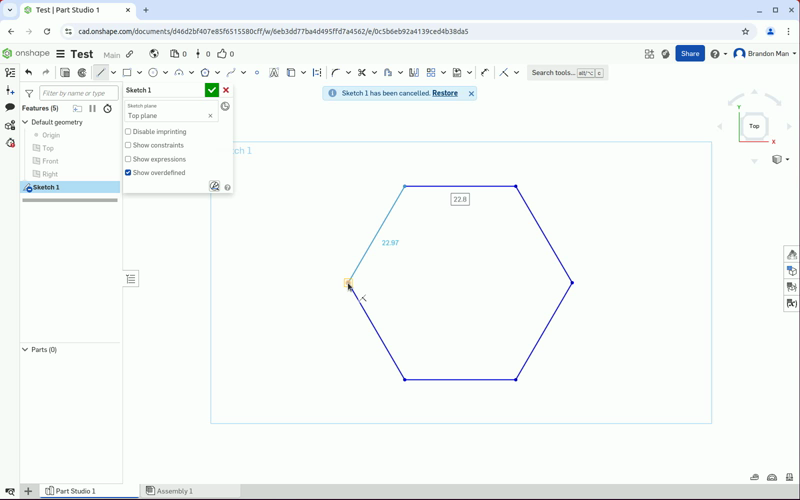
mouse_move(436, 248)
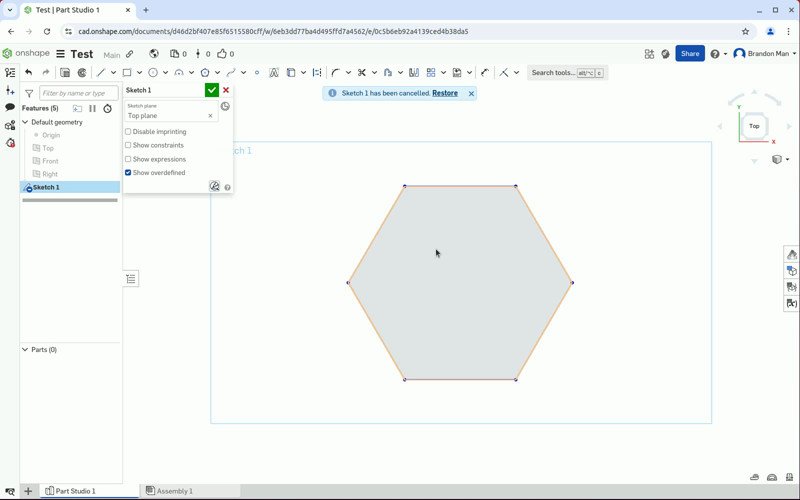
click(436, 248)
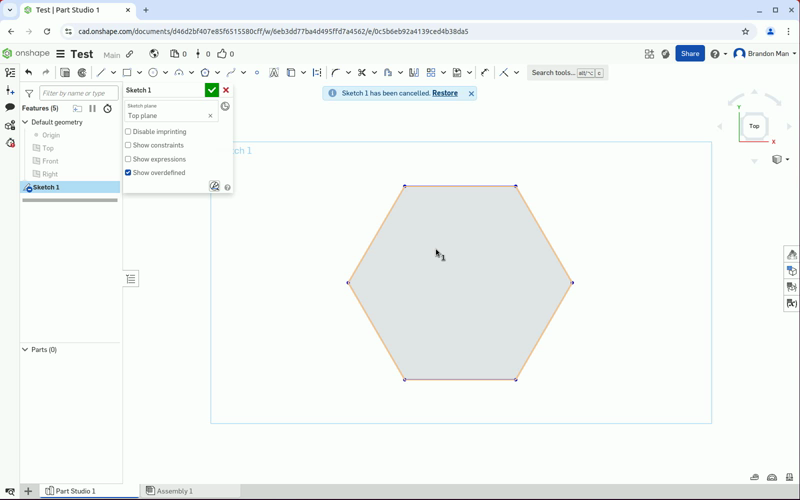
mouse_move(73, 352)
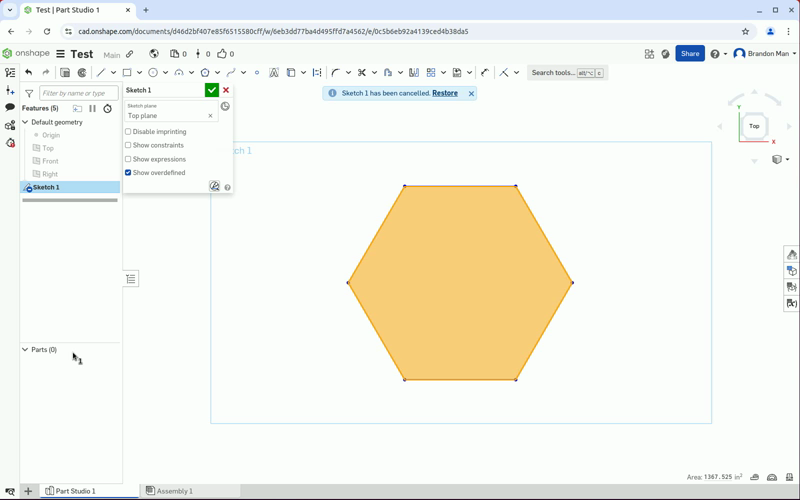
key(shift+y)
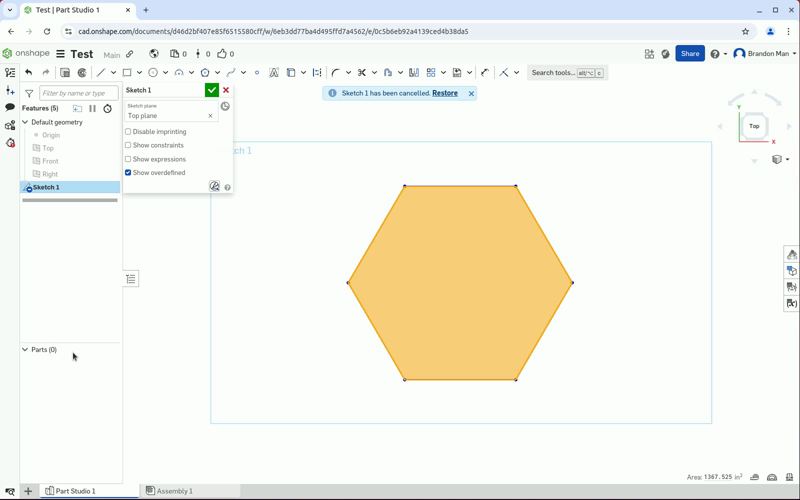
key(shift+e)
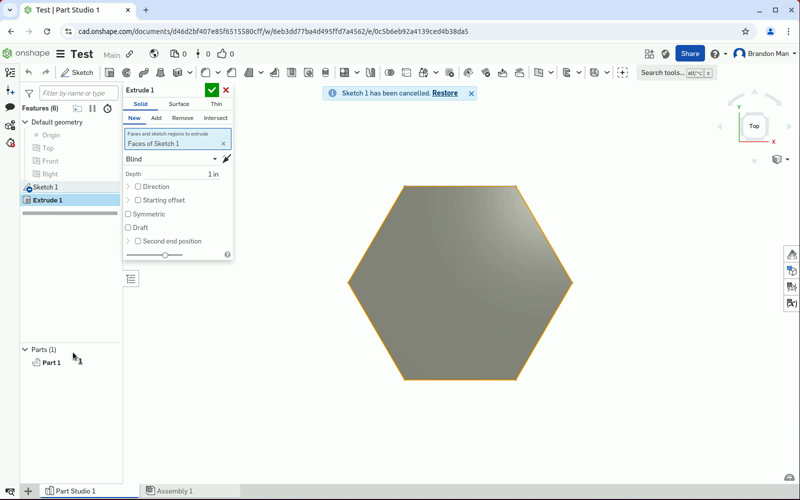
mouse_move(143, 106)
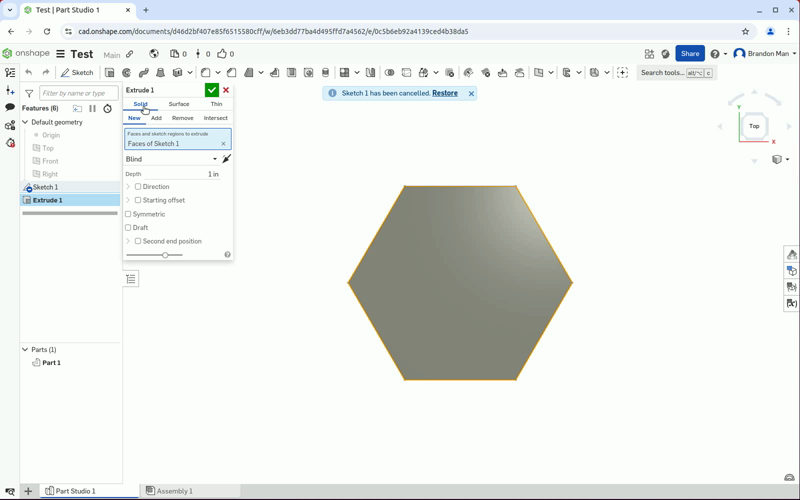
click(143, 106)
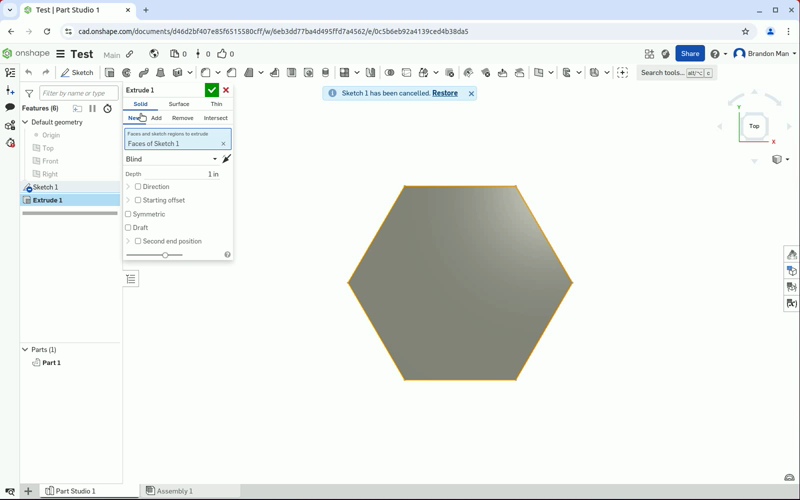
mouse_move(137, 120)
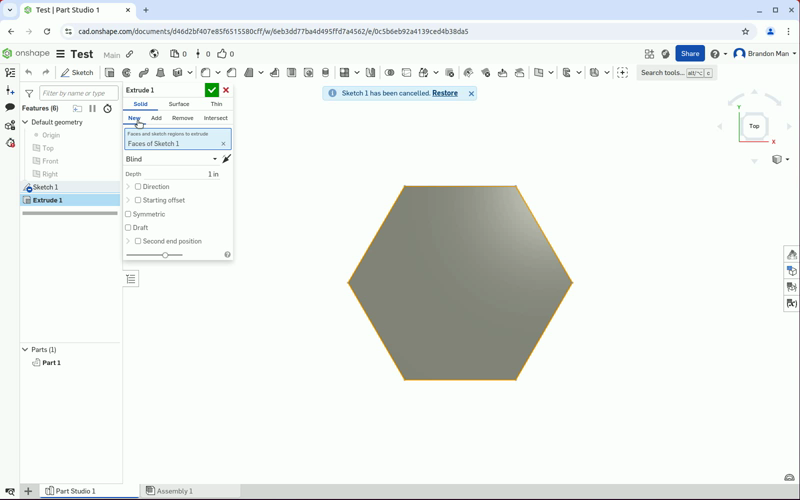
click(137, 120)
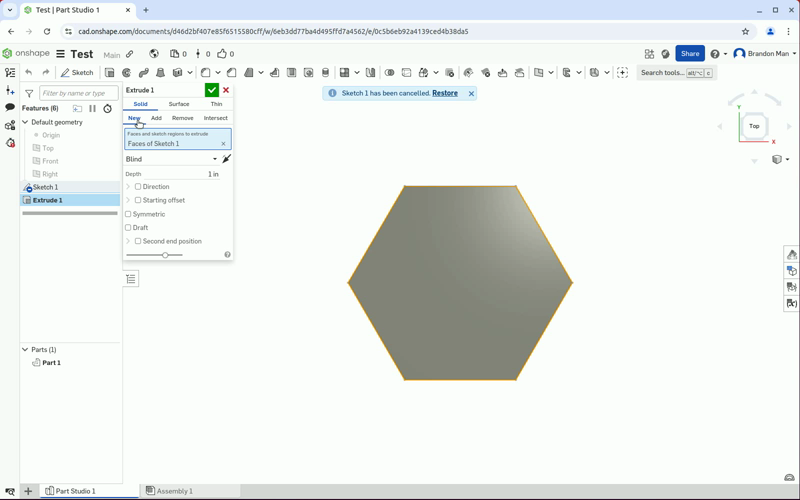
key(tab, 4)
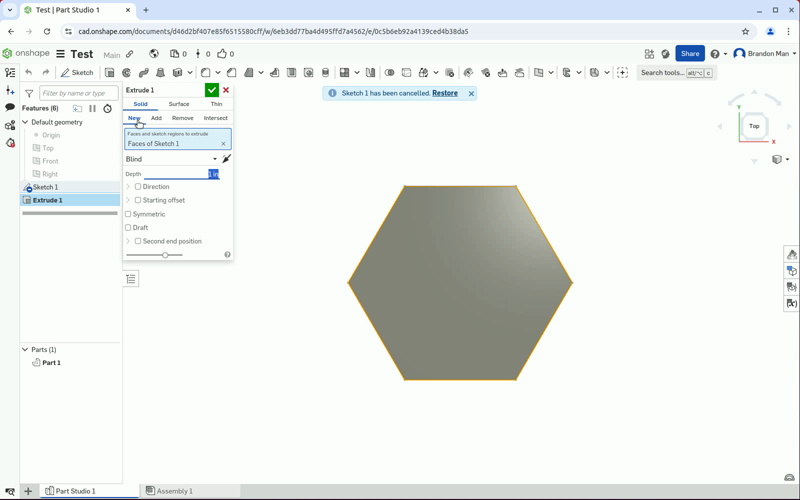
text(19.979)
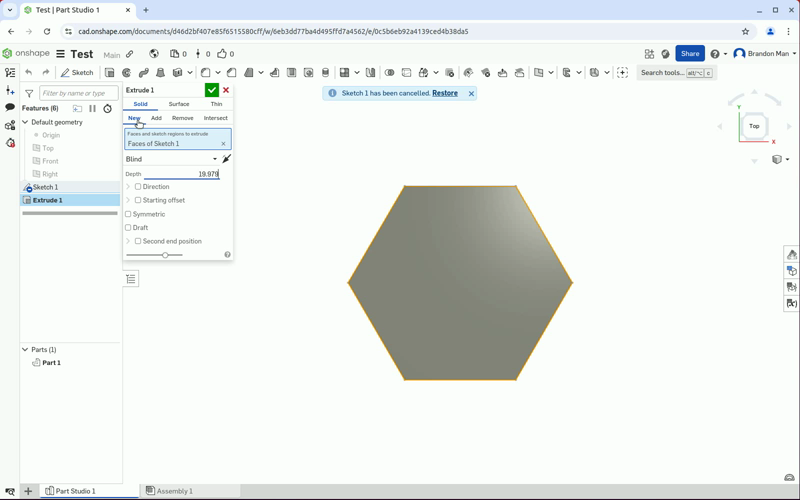
key(enter)
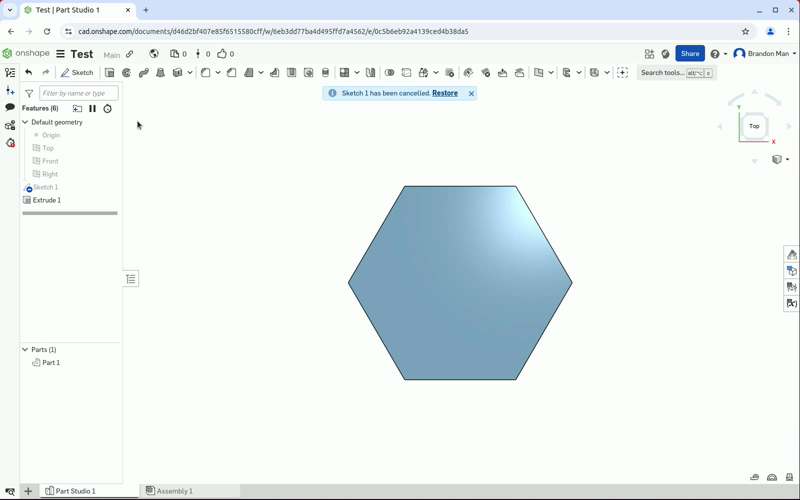
key(shift+h)
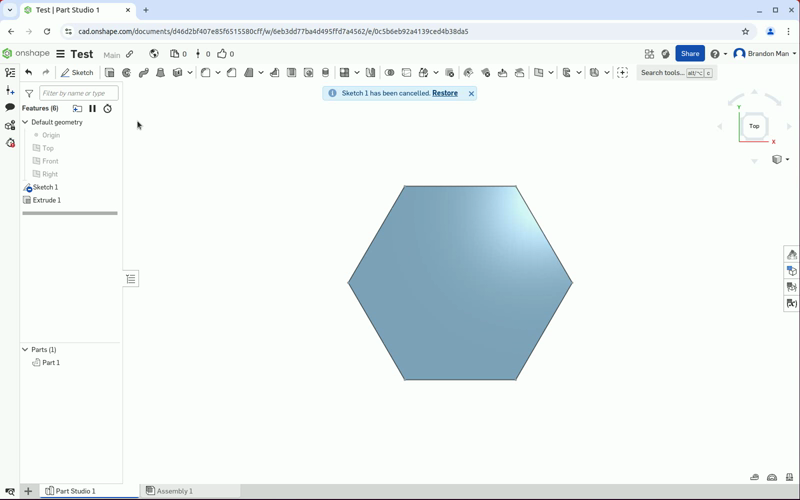
key(shift+h)
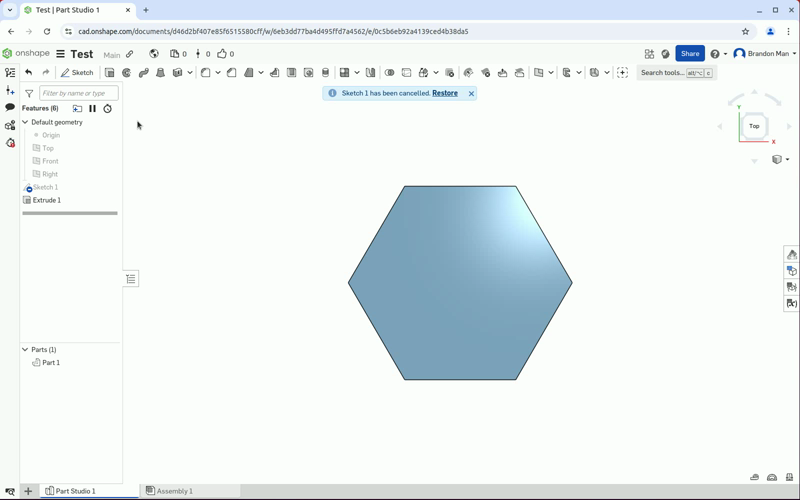
mouse_move(73, 189)
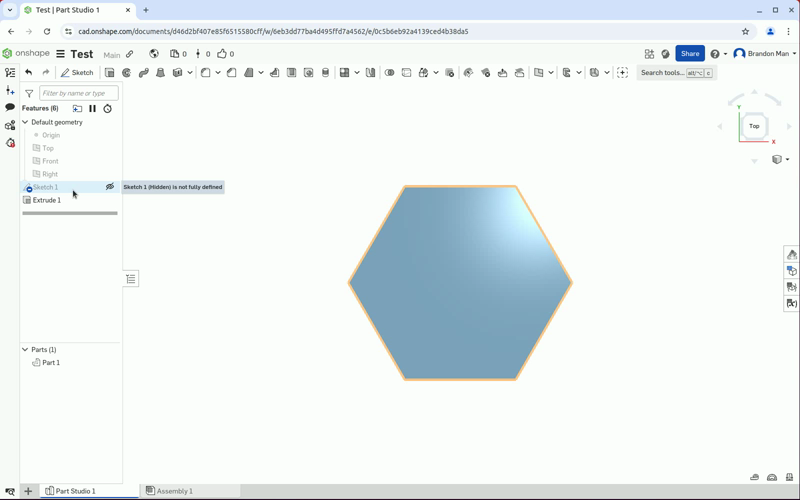
click(73, 189)
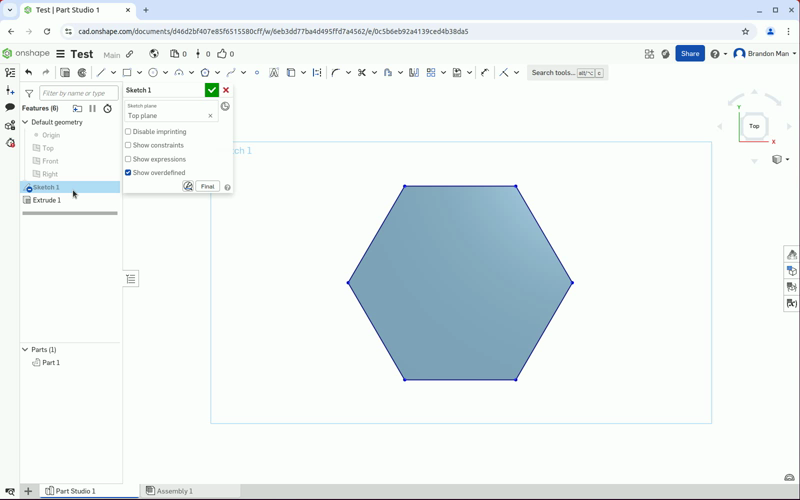
mouse_move(229, 92)
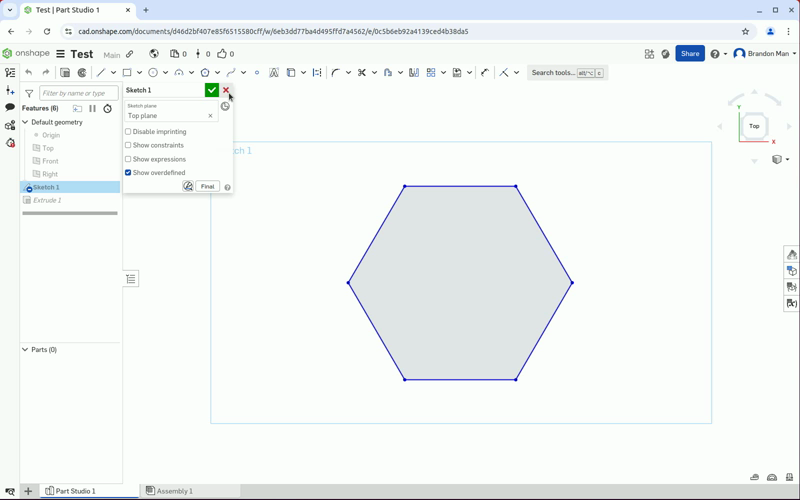
click(229, 92)
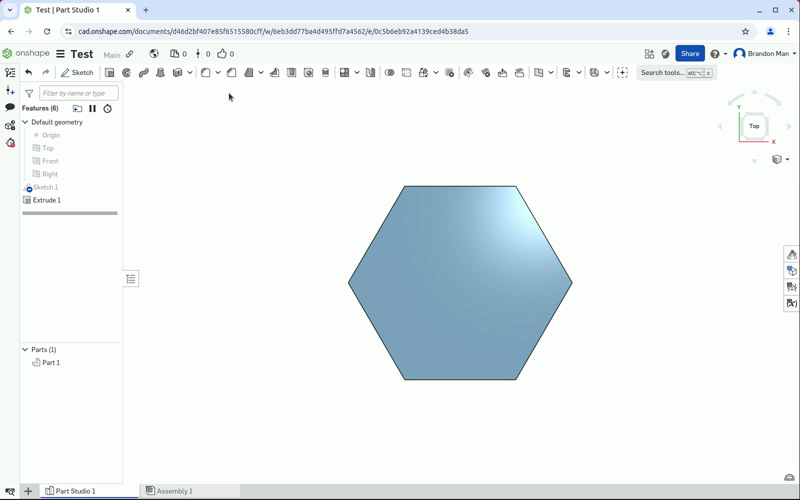
mouse_move(541, 75)
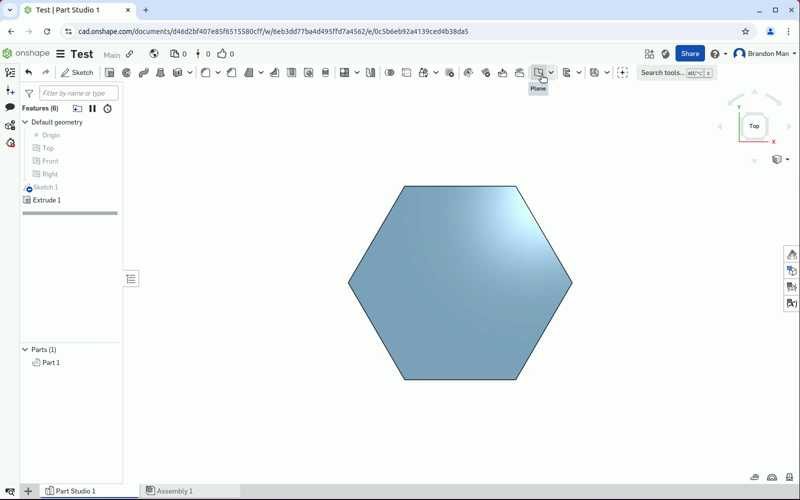
click(541, 75)
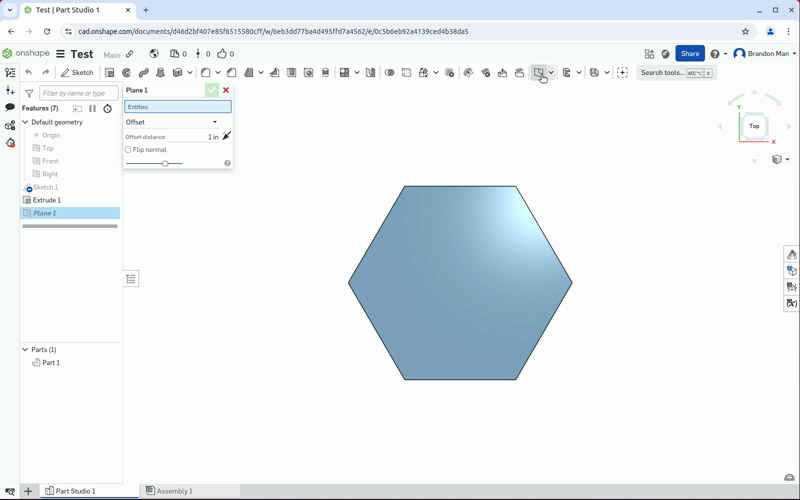
mouse_move(73, 150)
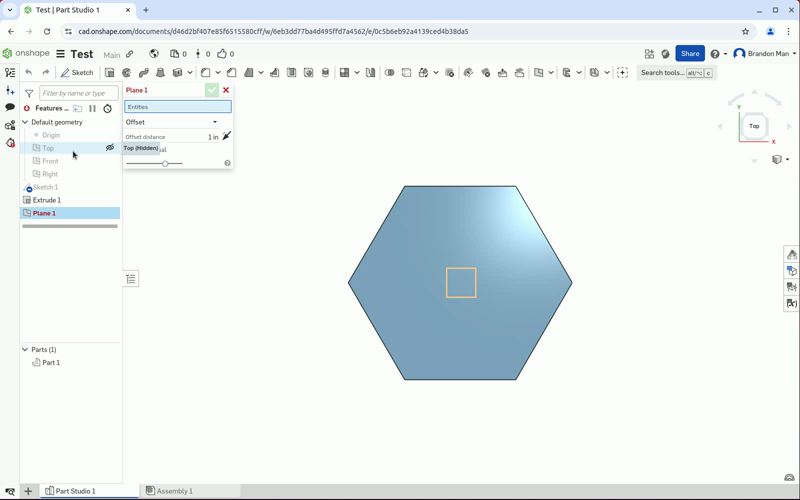
click(73, 150)
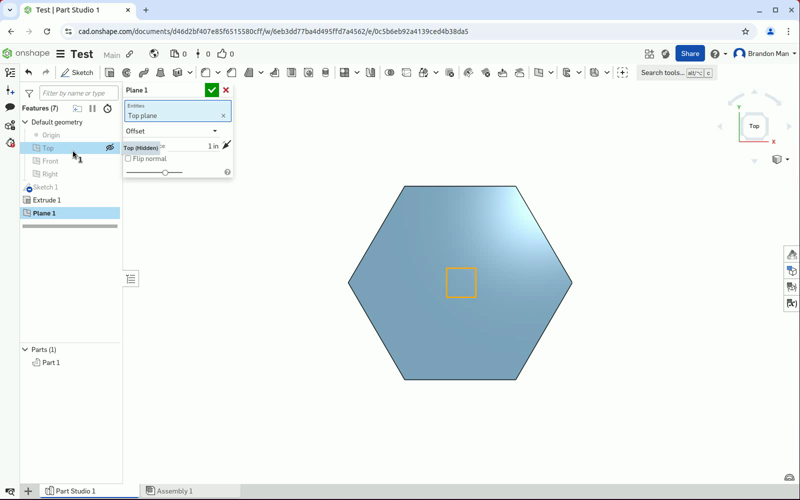
key(tab, 2)
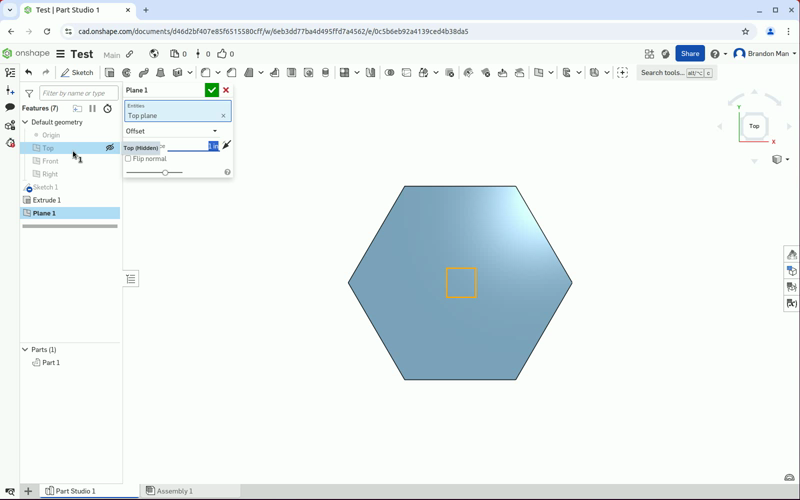
text(19.966)
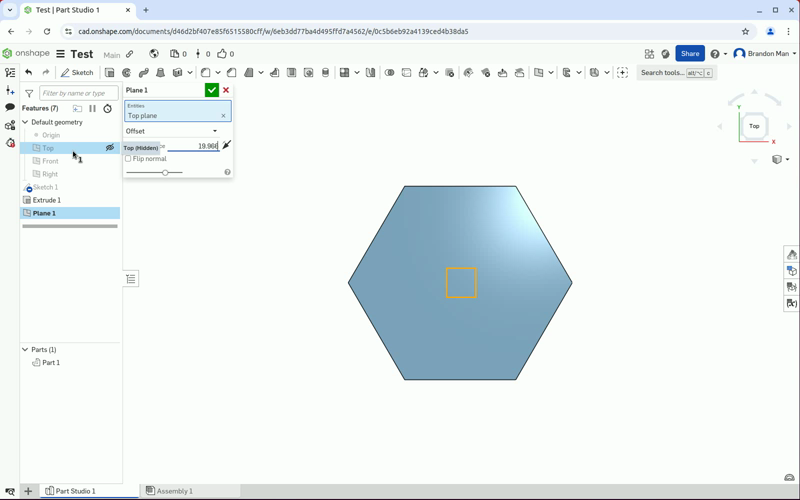
key(enter, 2)
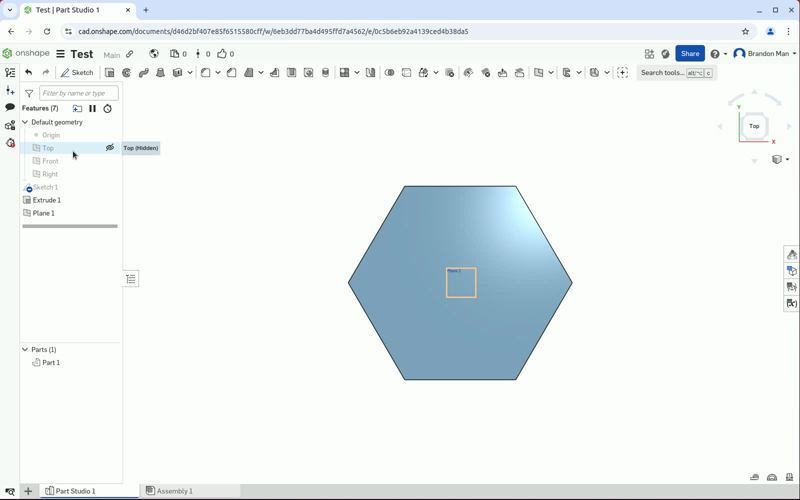
key(shift+s)
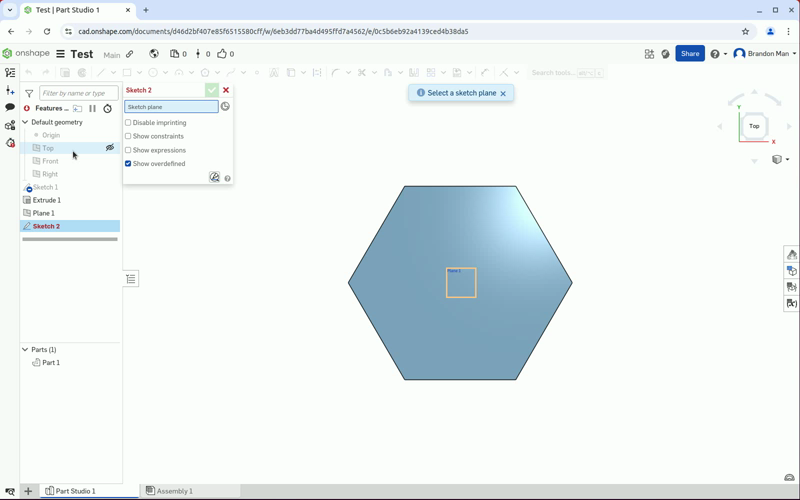
mouse_move(73, 215)
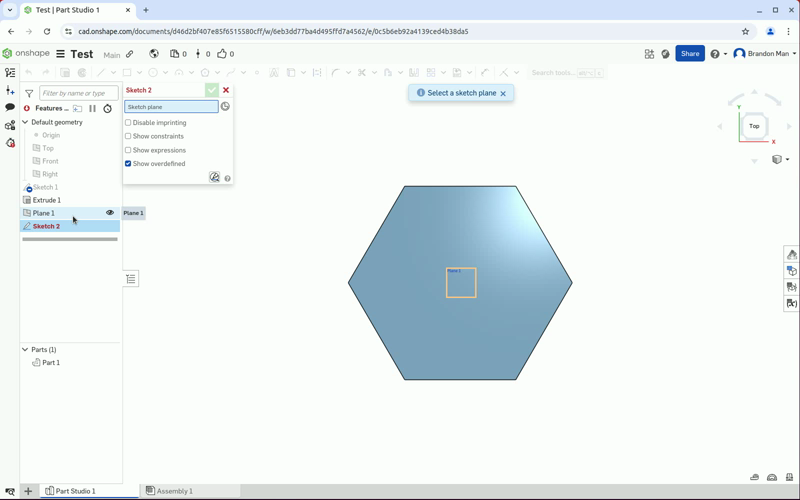
click(73, 215)
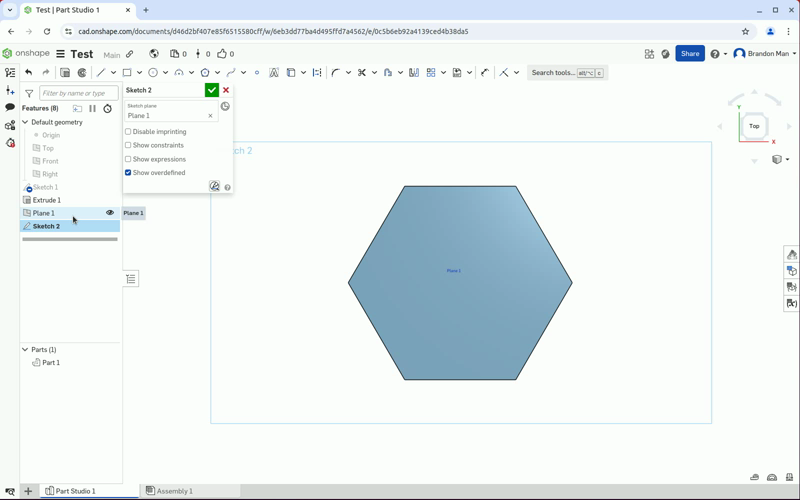
mouse_move(73, 352)
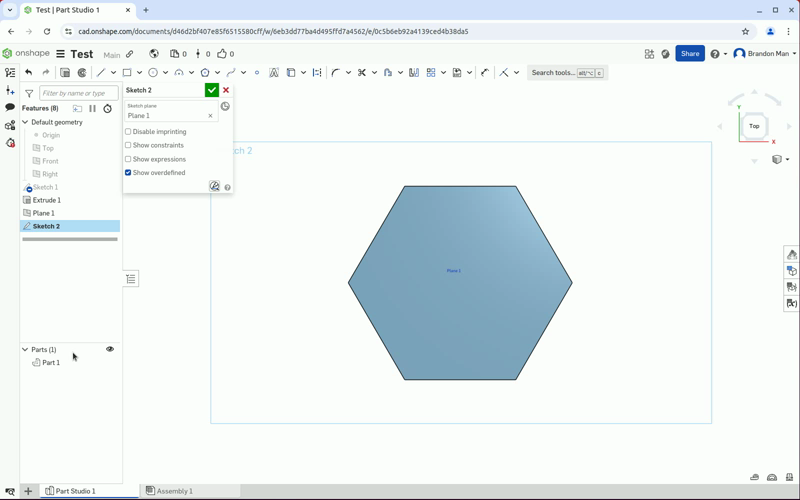
key(y)
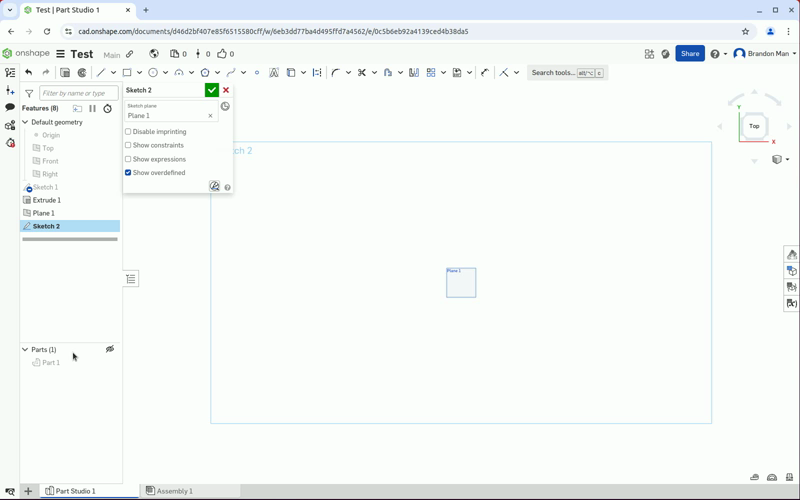
key(l)
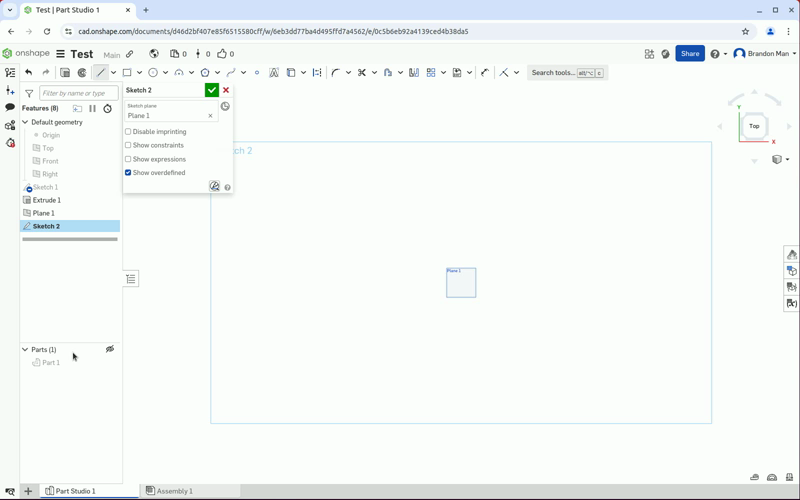
key_down(shift)
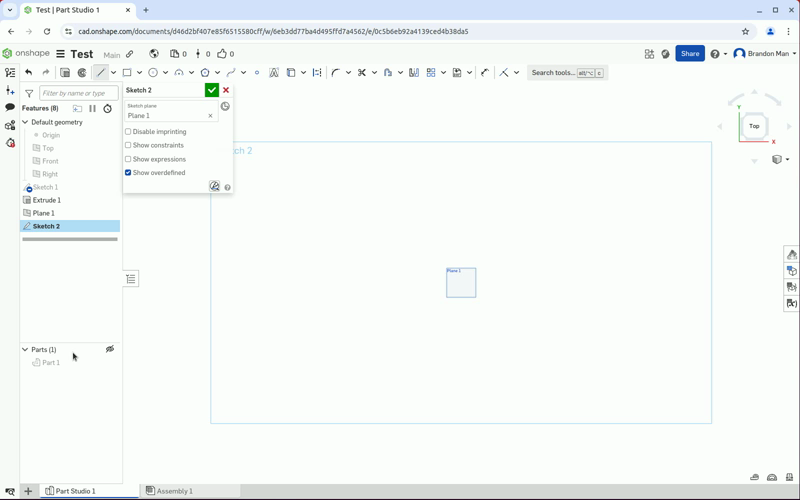
mouse_move(382, 307)
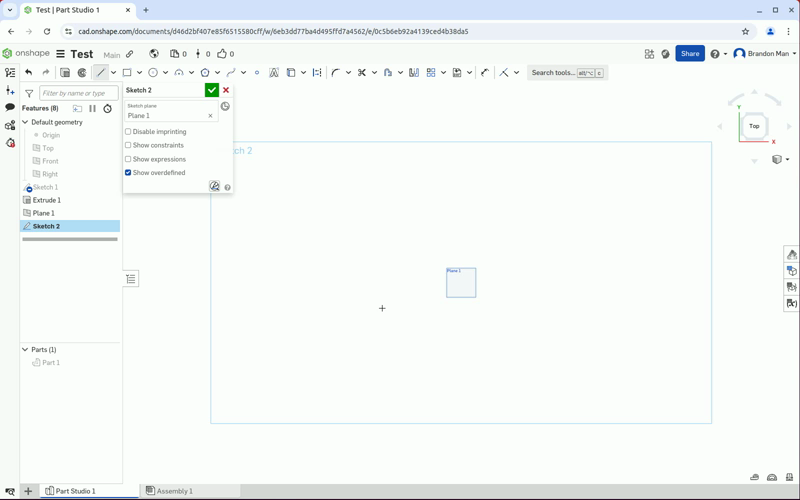
click(382, 307)
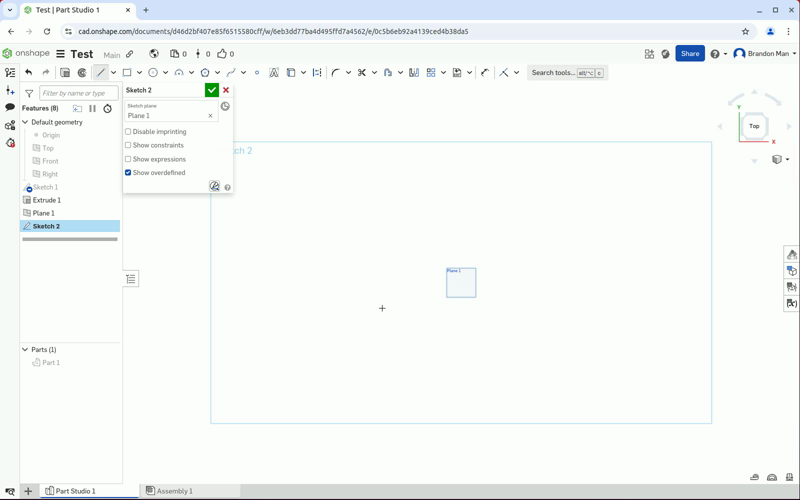
key_up(shift)
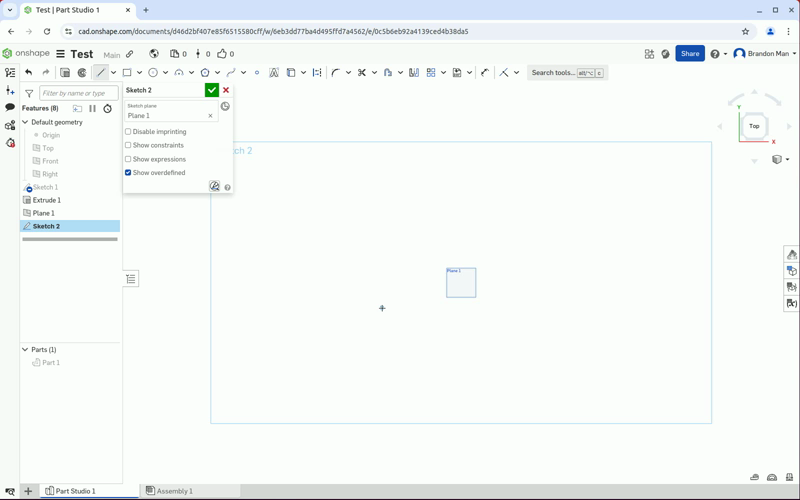
key_down(shift)
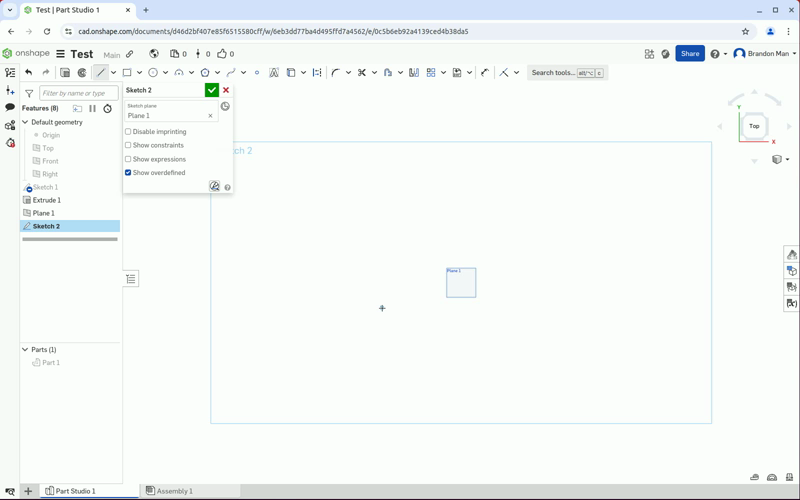
mouse_move(412, 307)
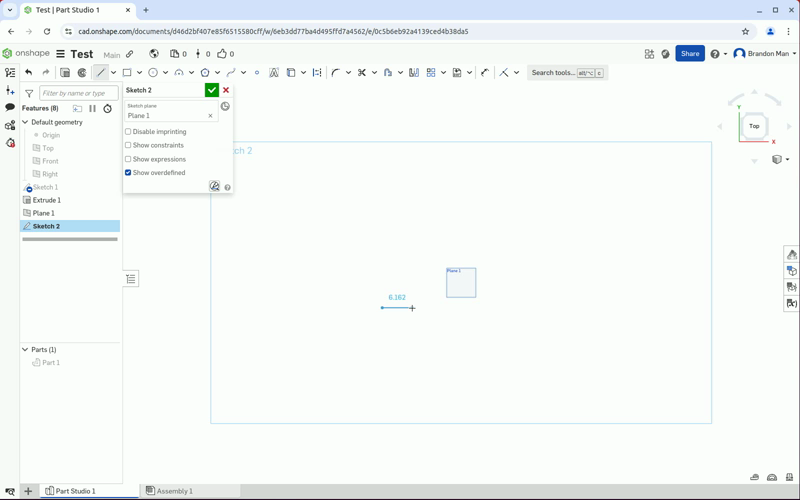
mouse_move(436, 307)
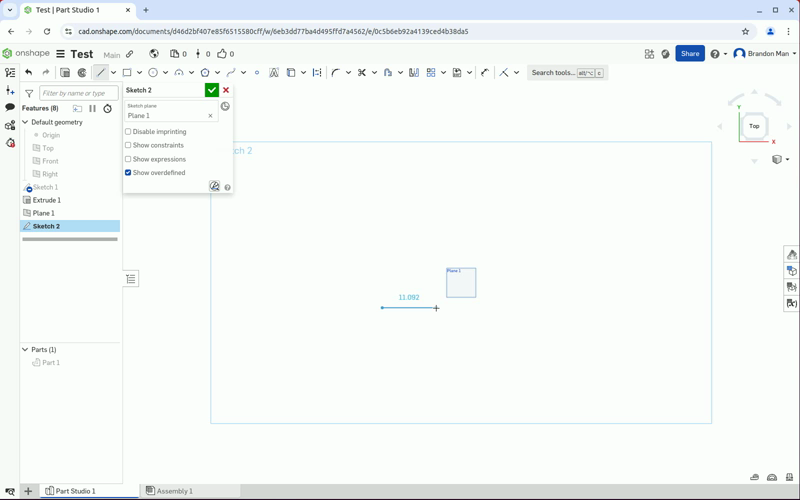
click(436, 307)
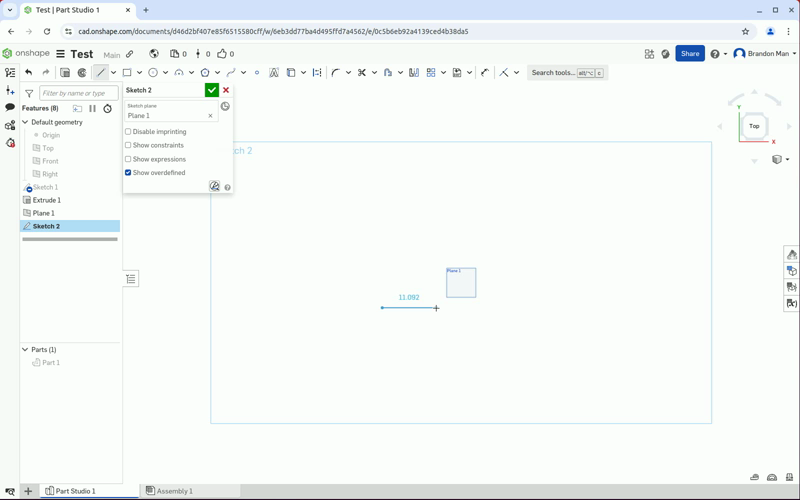
key_up(shift)
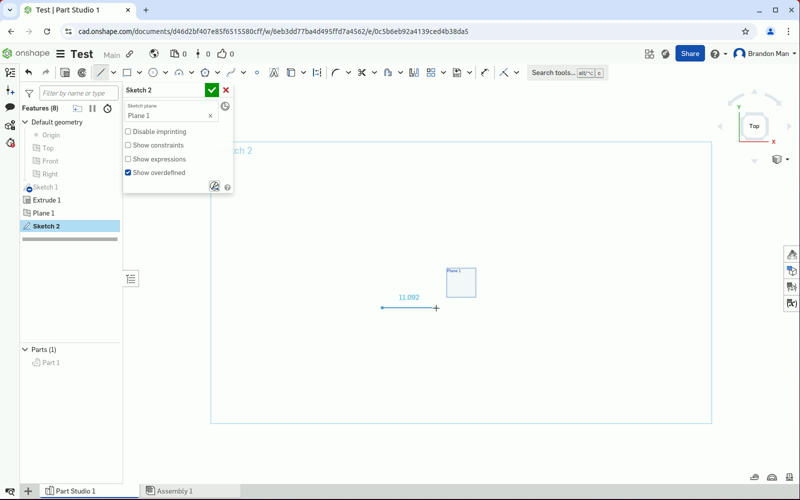
key_down(shift)
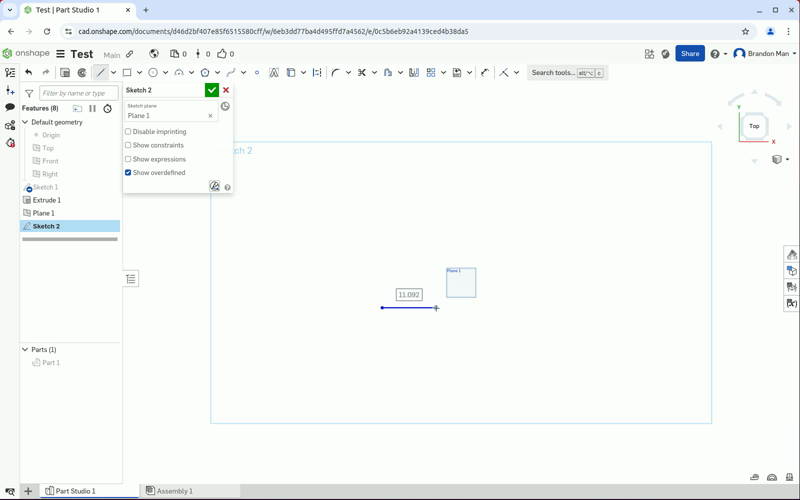
mouse_move(466, 307)
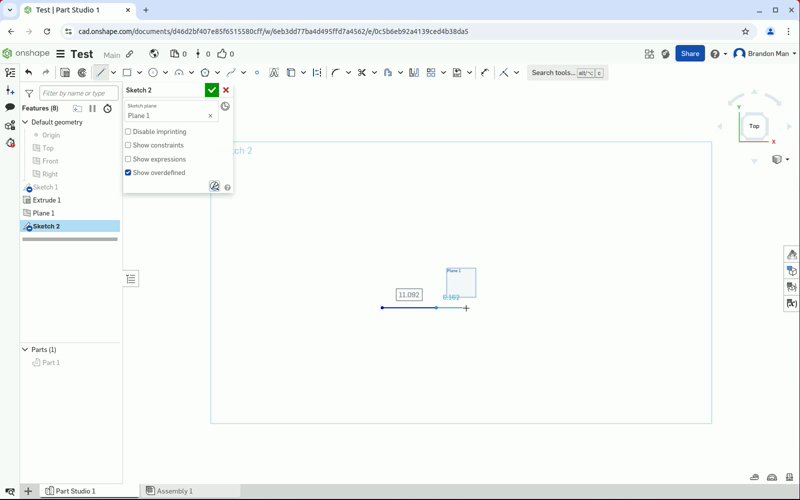
mouse_move(436, 361)
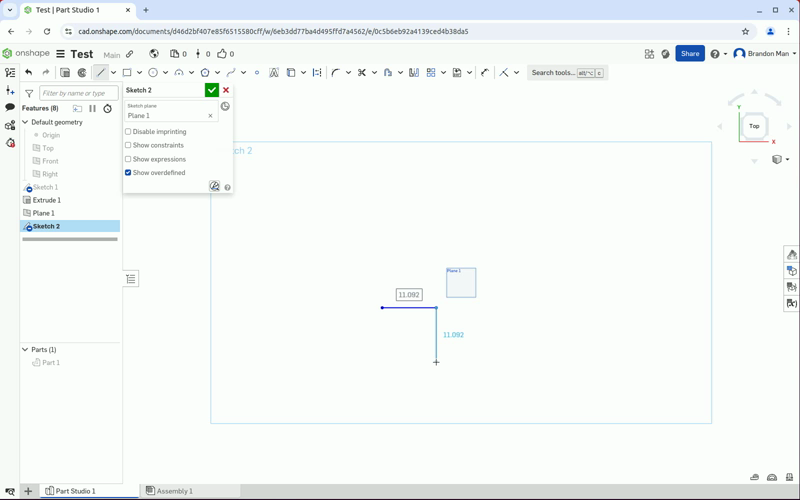
click(436, 361)
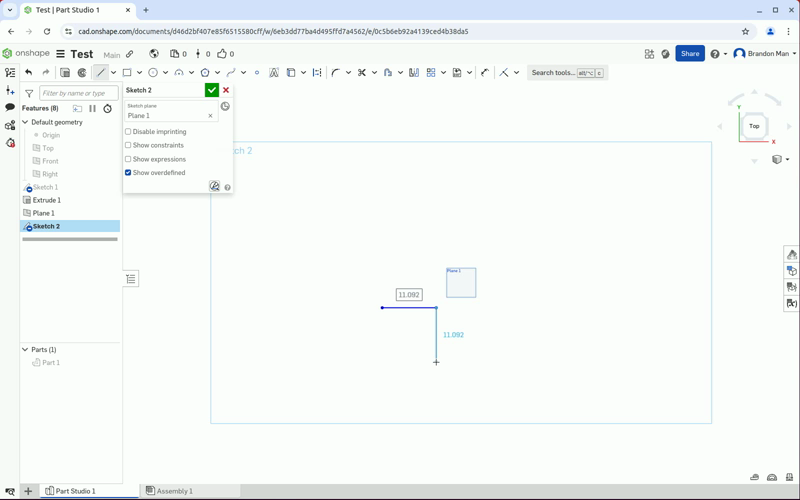
key_up(shift)
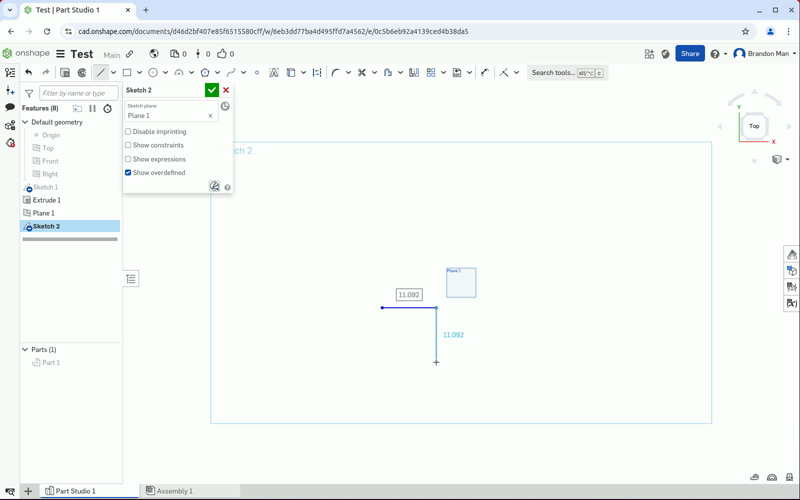
key_down(shift)
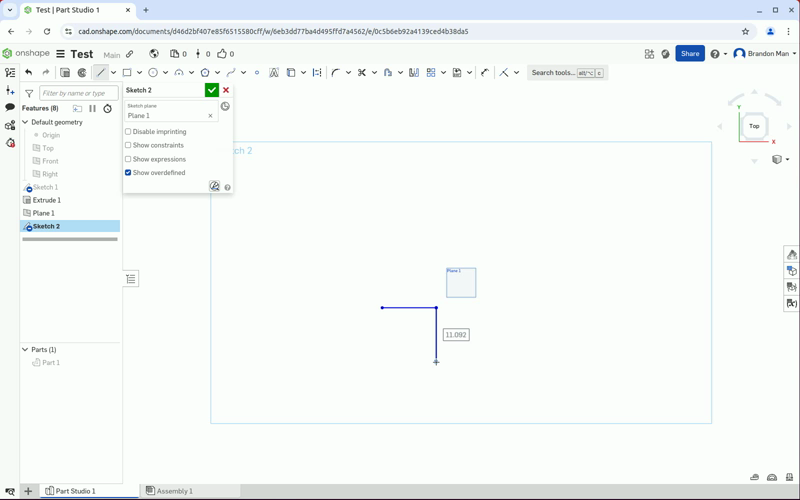
mouse_move(466, 361)
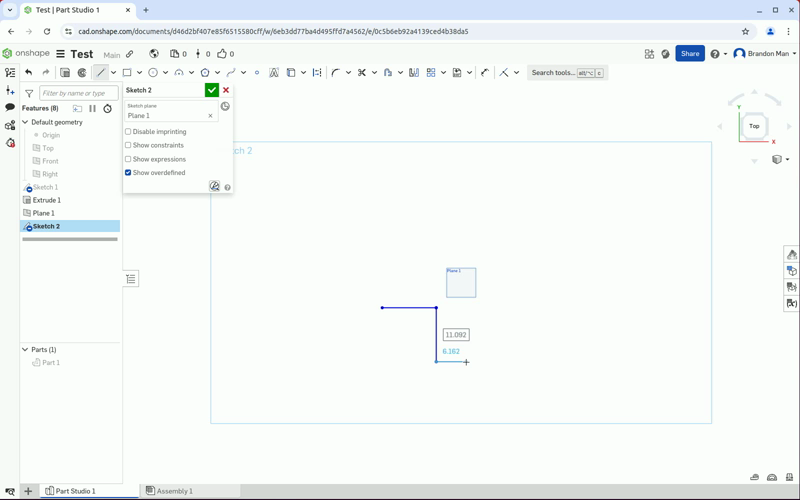
mouse_move(483, 361)
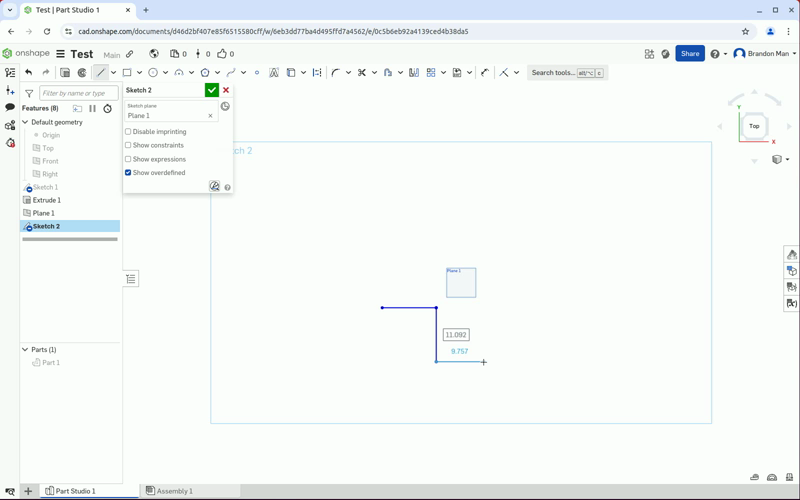
click(483, 361)
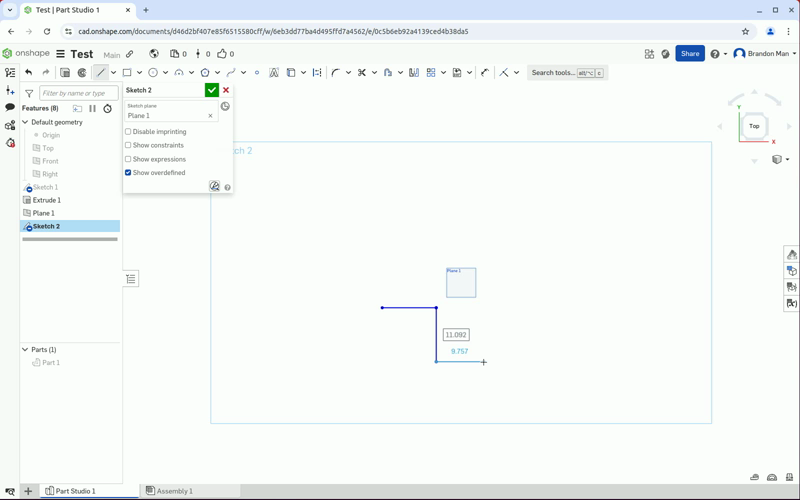
key_up(shift)
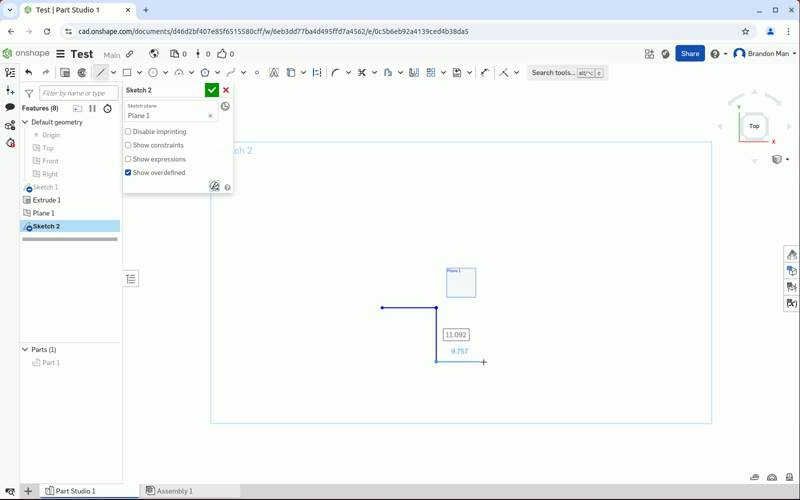
key_down(shift)
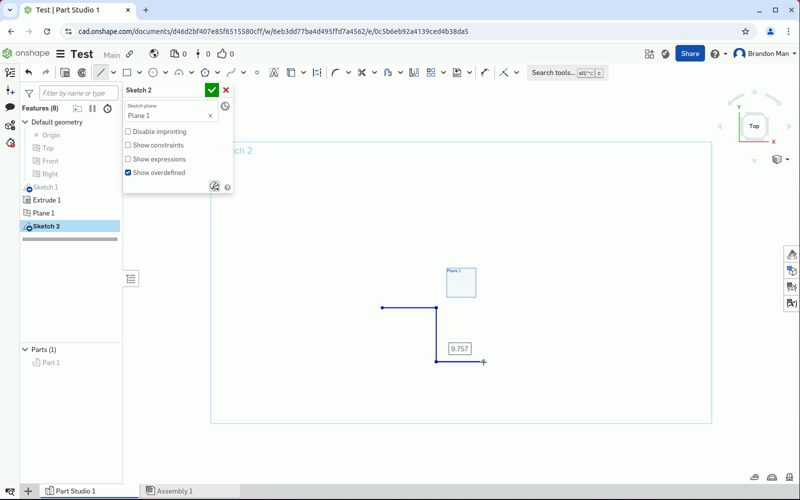
mouse_move(513, 361)
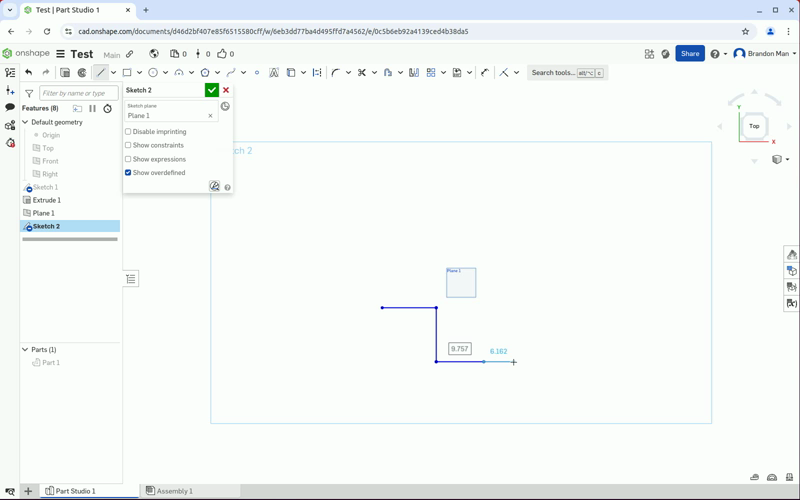
mouse_move(483, 307)
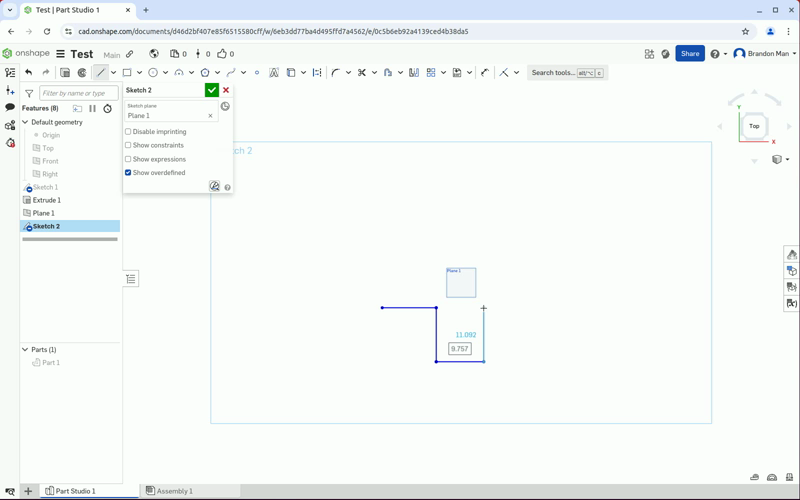
click(483, 307)
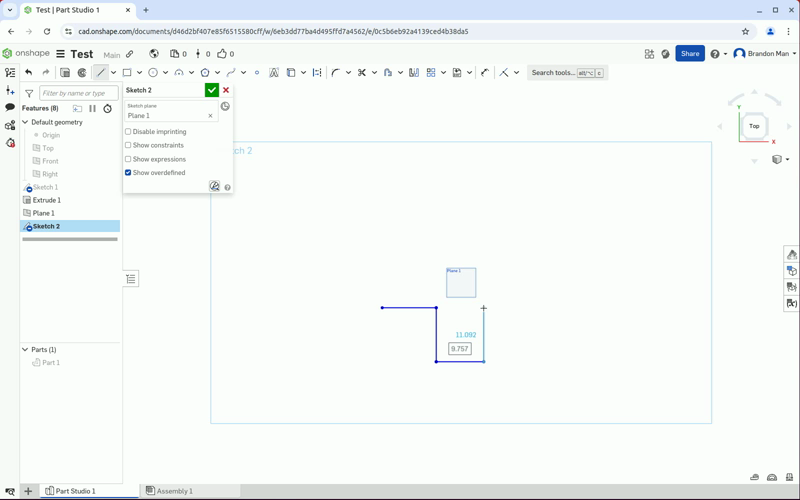
key_up(shift)
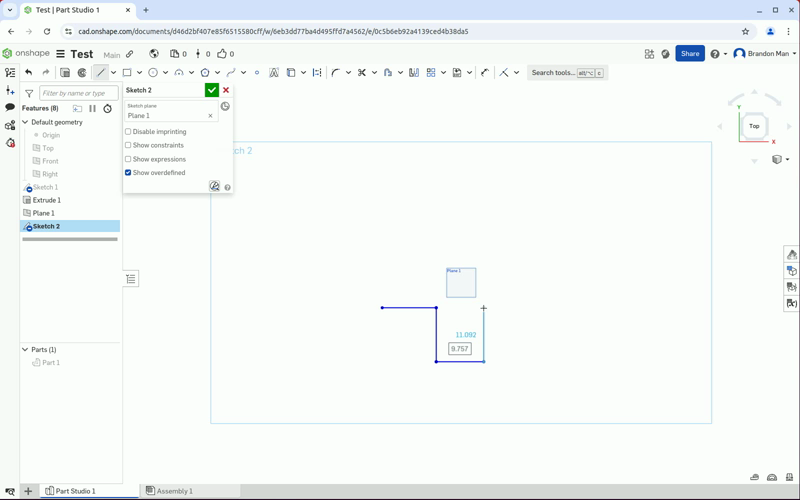
key_down(shift)
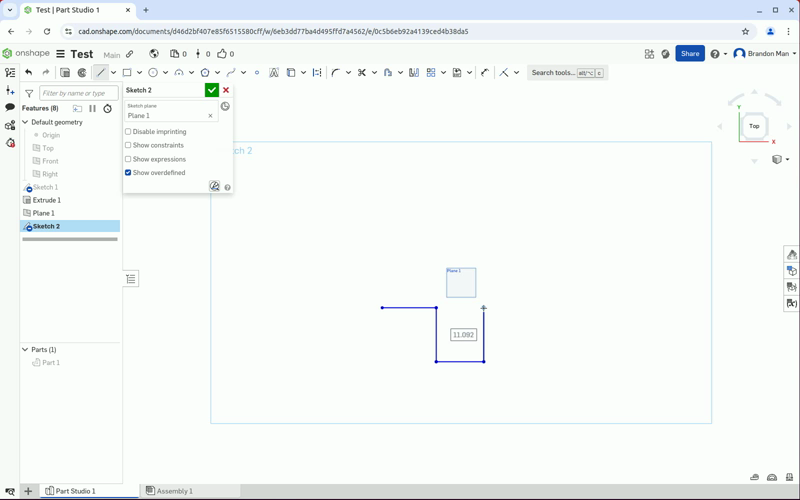
mouse_move(513, 307)
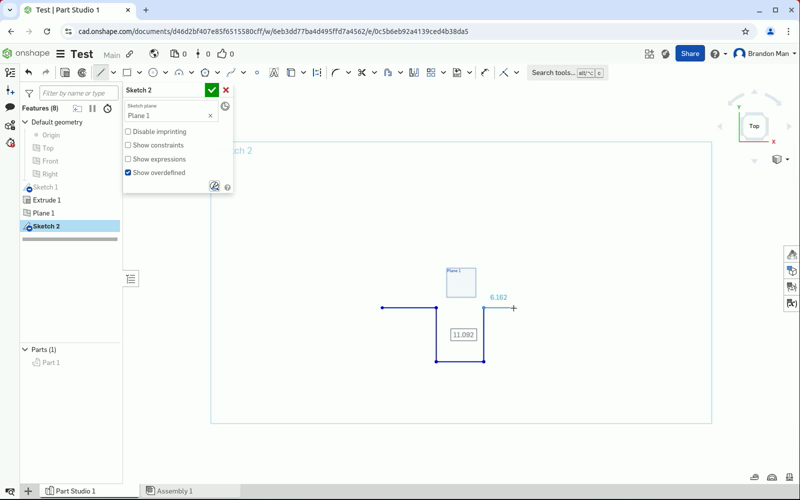
mouse_move(537, 307)
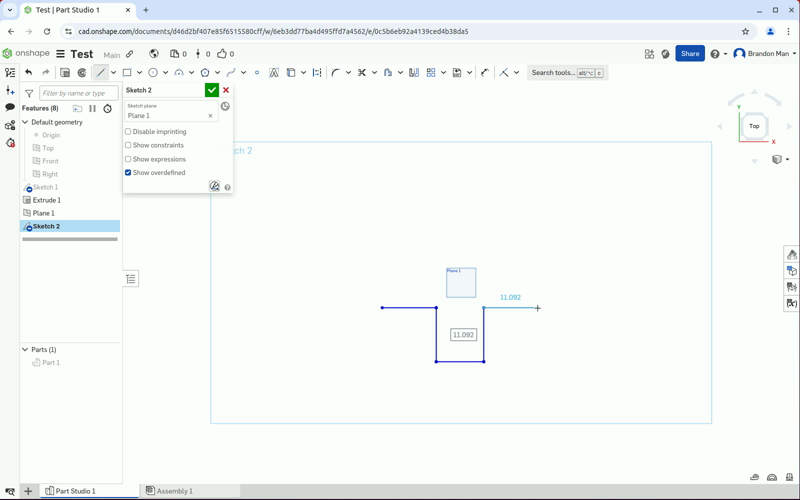
click(537, 307)
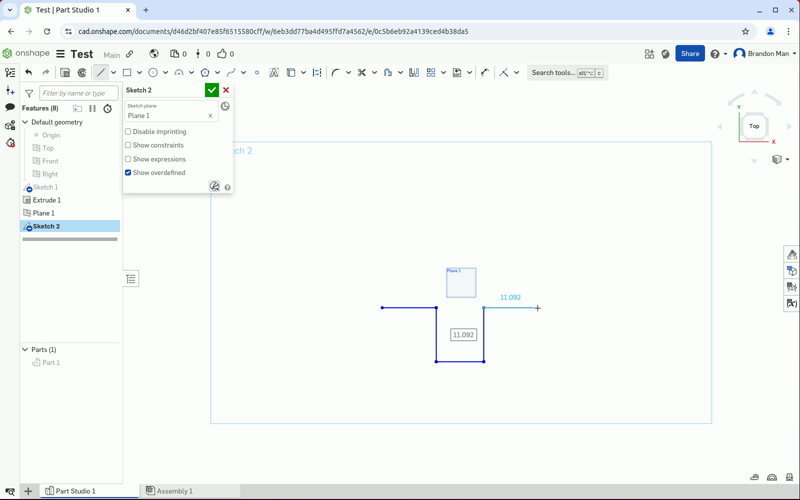
key_up(shift)
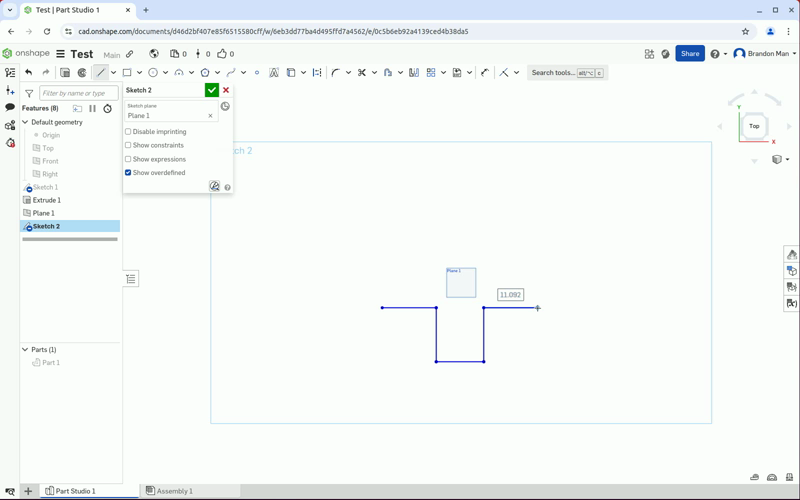
key_down(shift)
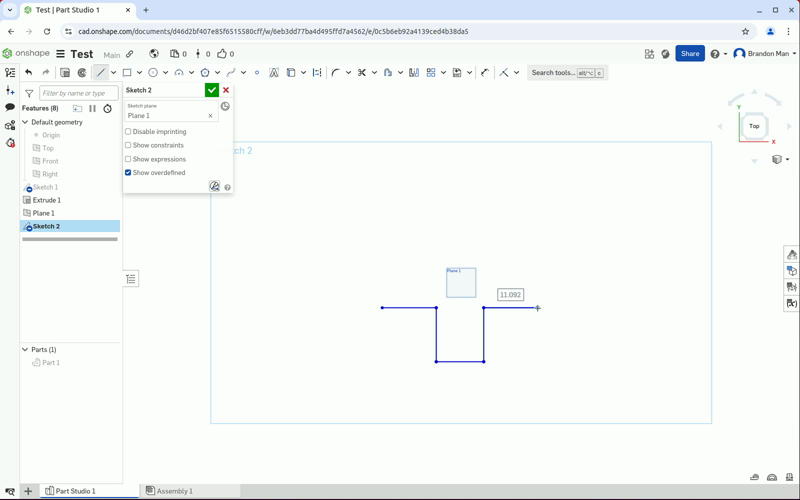
mouse_move(567, 307)
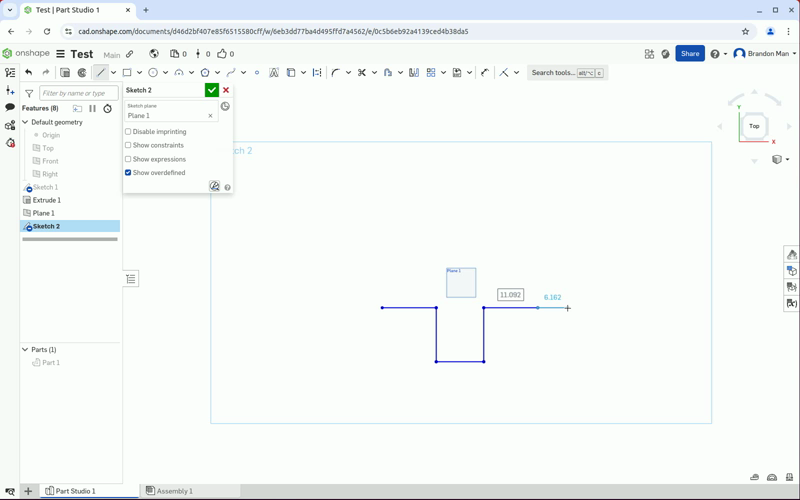
mouse_move(537, 258)
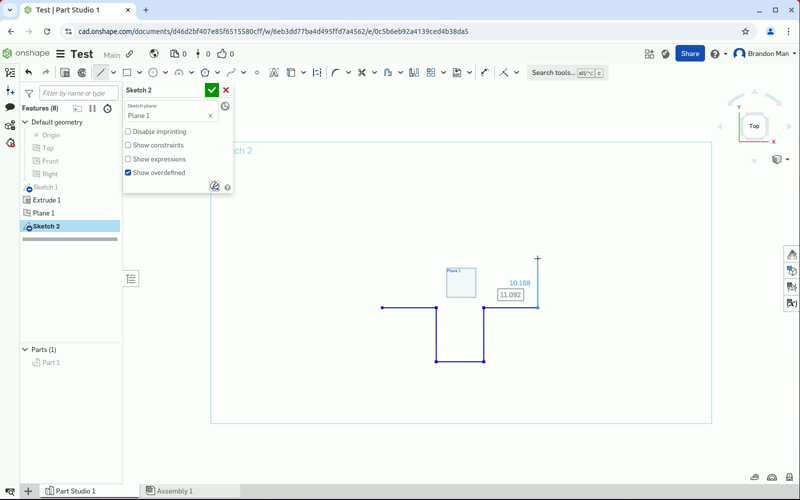
click(537, 258)
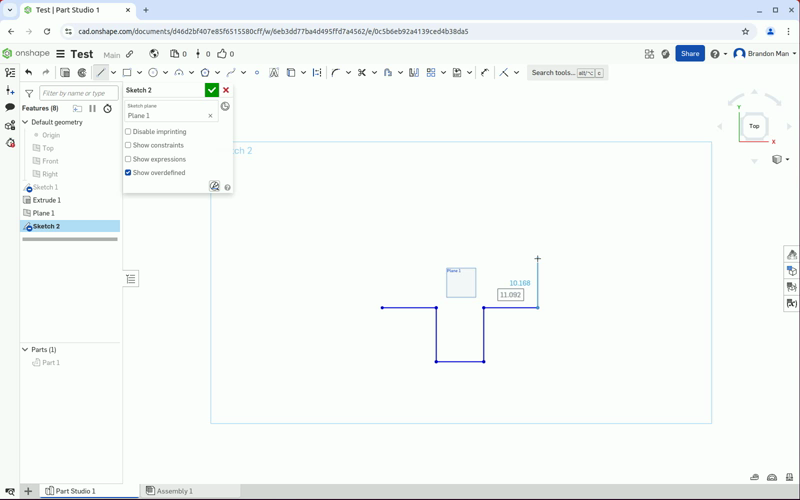
key_up(shift)
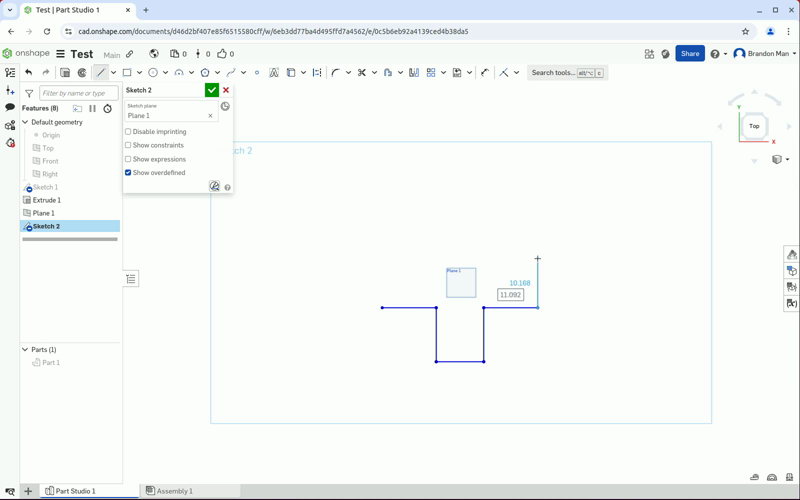
key_down(shift)
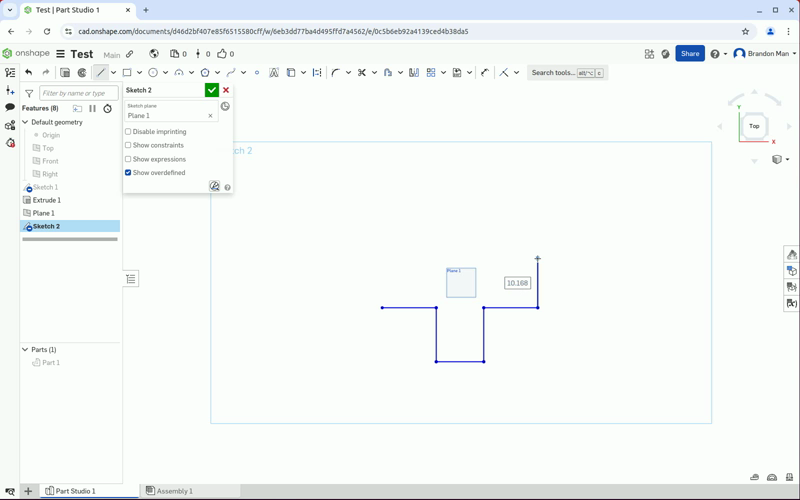
mouse_move(567, 258)
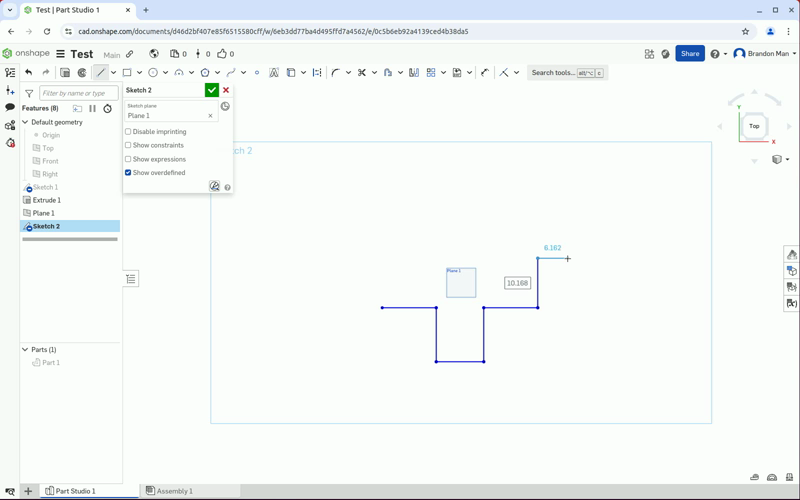
mouse_move(483, 258)
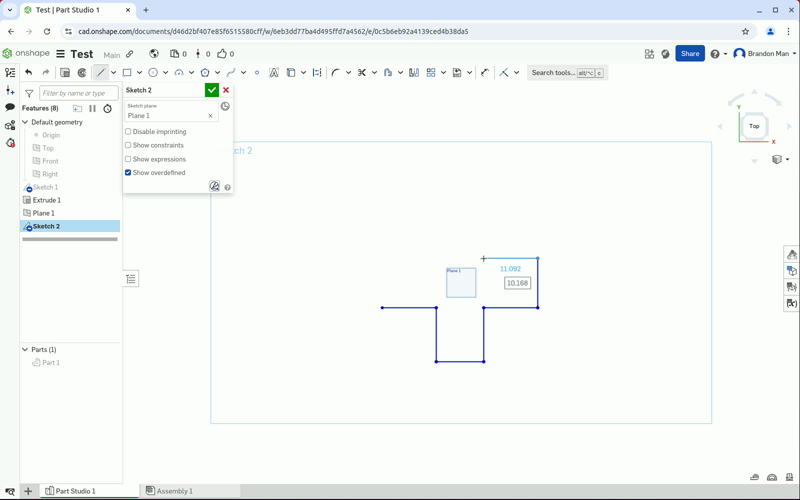
click(483, 258)
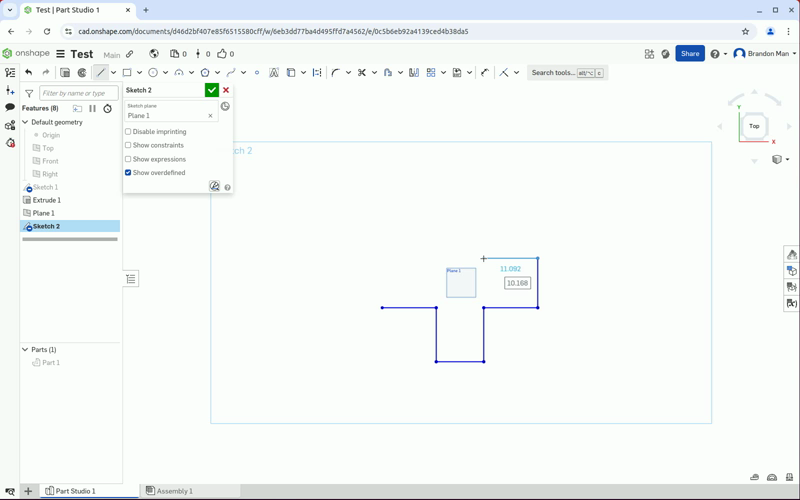
key_up(shift)
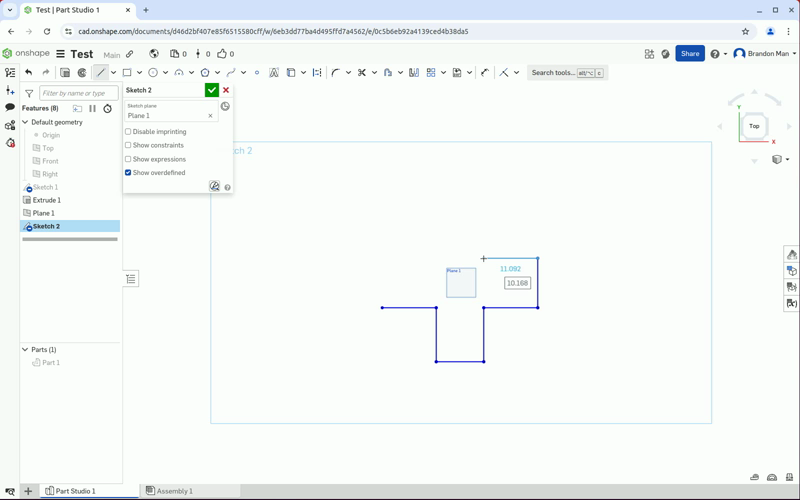
key_down(shift)
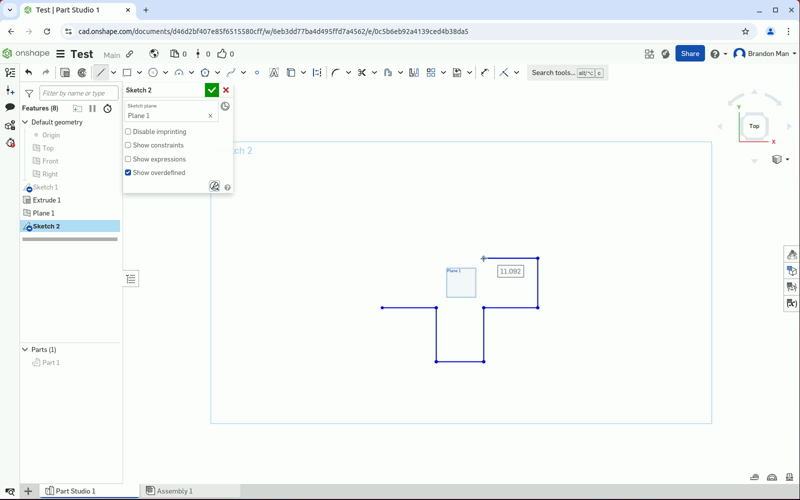
mouse_move(513, 258)
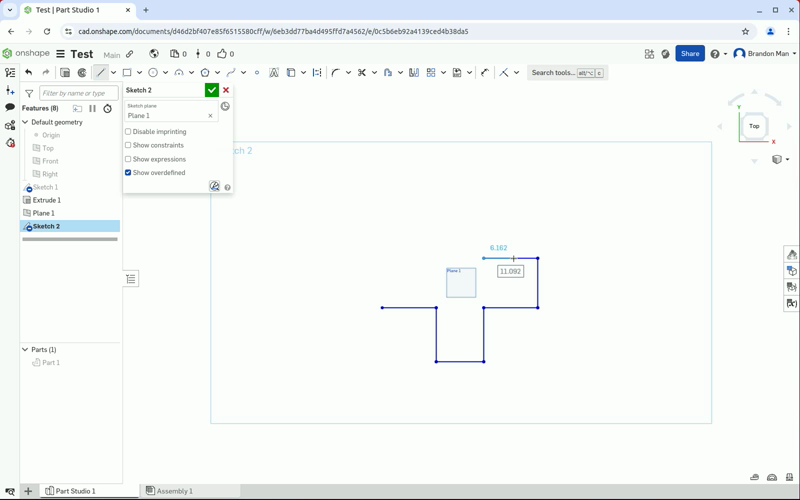
mouse_move(483, 206)
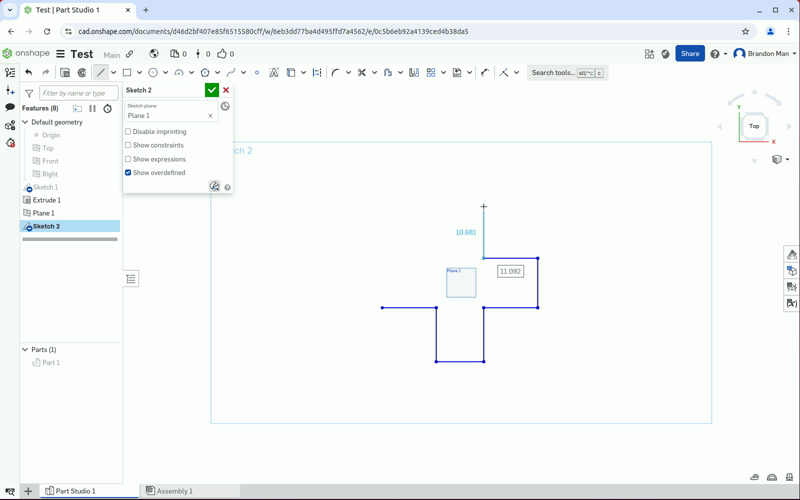
click(483, 206)
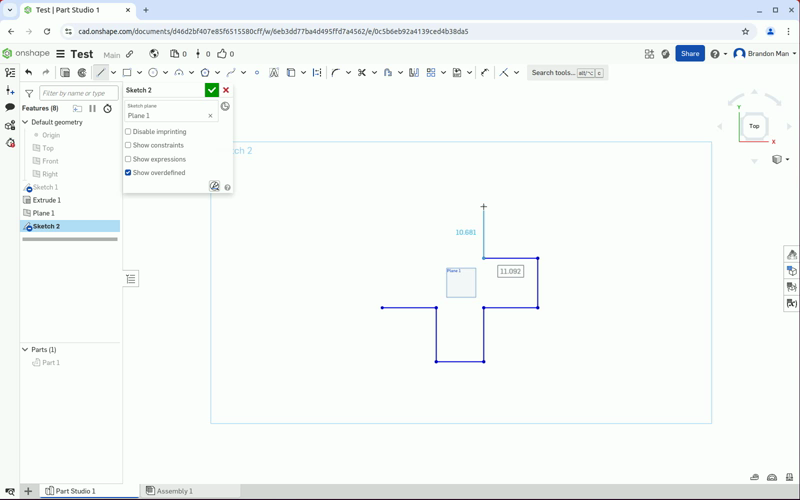
key_up(shift)
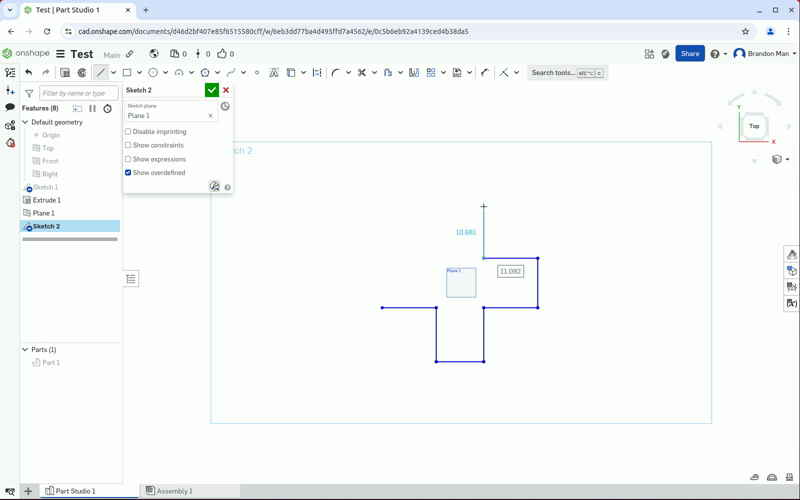
key_down(shift)
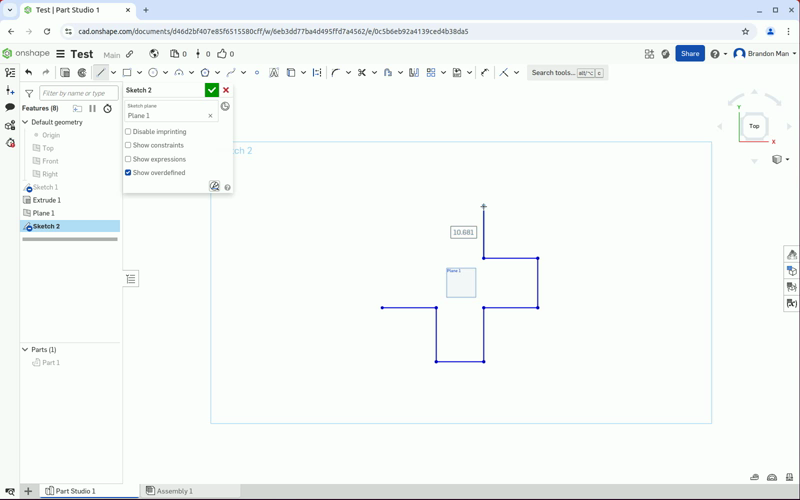
mouse_move(513, 206)
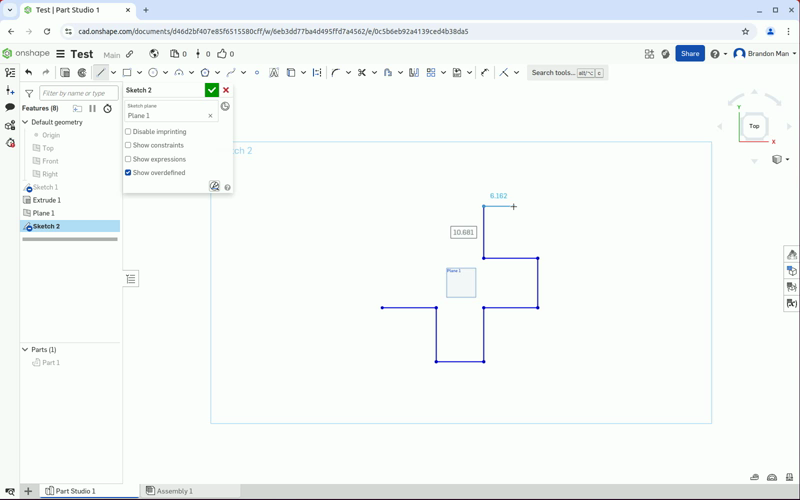
mouse_move(436, 206)
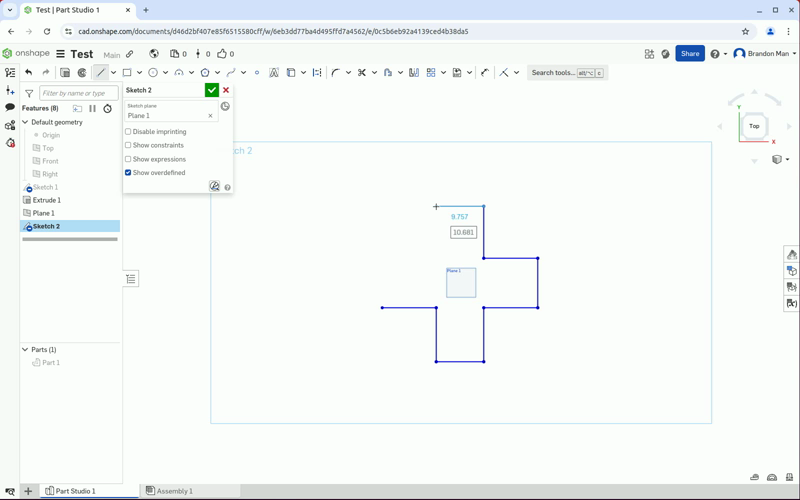
click(436, 206)
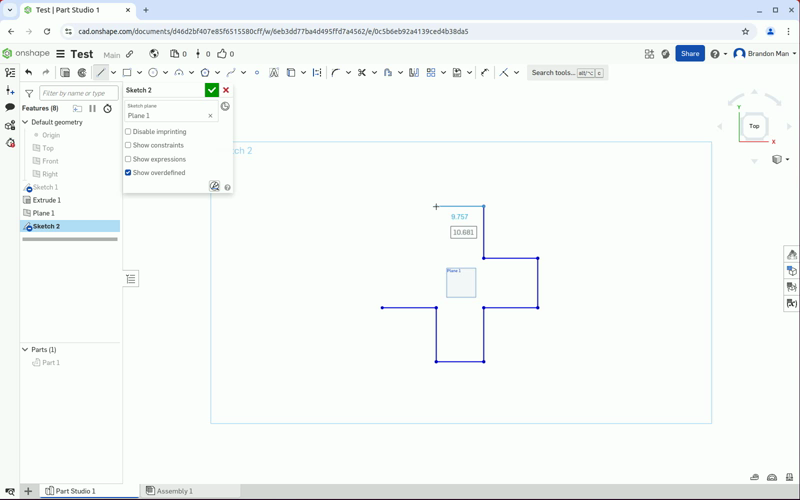
key_up(shift)
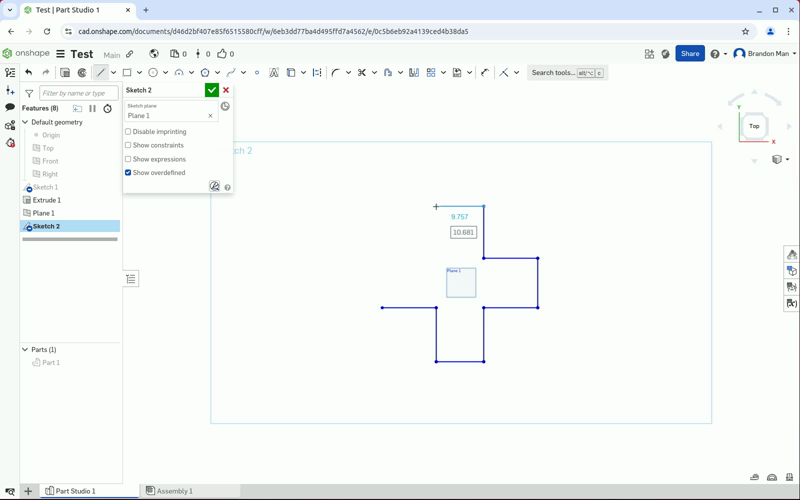
key_down(shift)
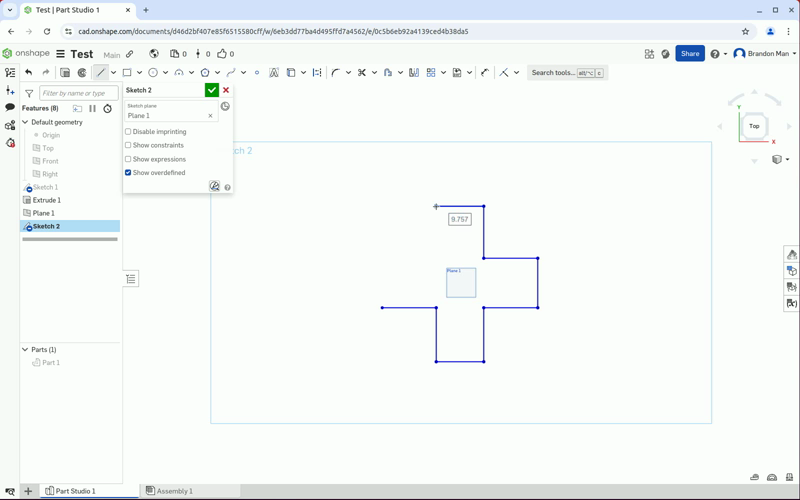
mouse_move(466, 206)
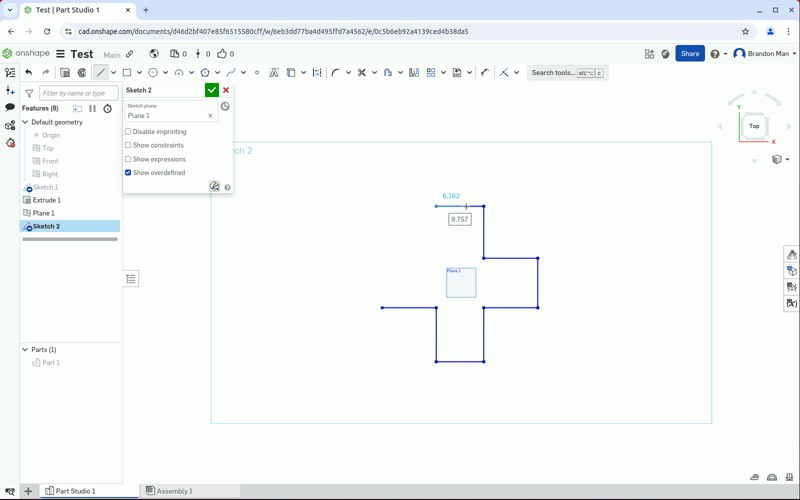
mouse_move(436, 258)
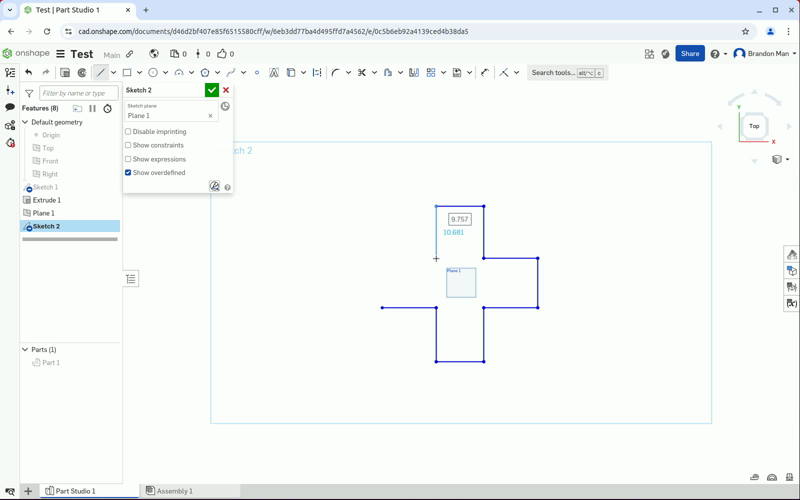
click(436, 258)
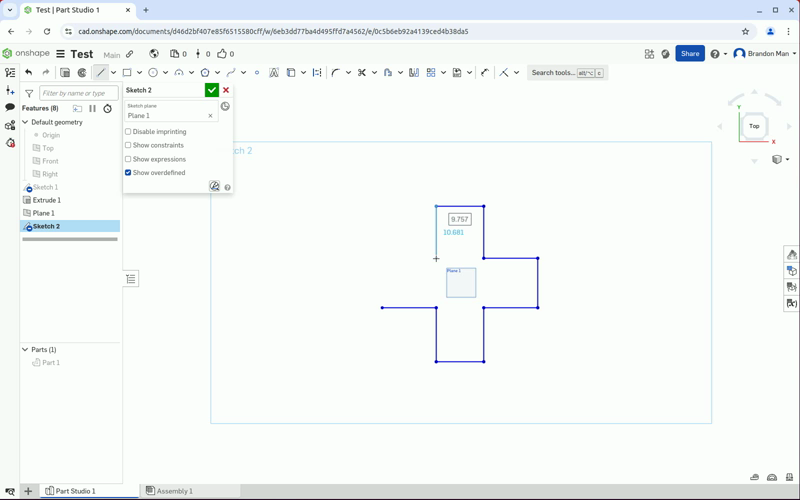
key_up(shift)
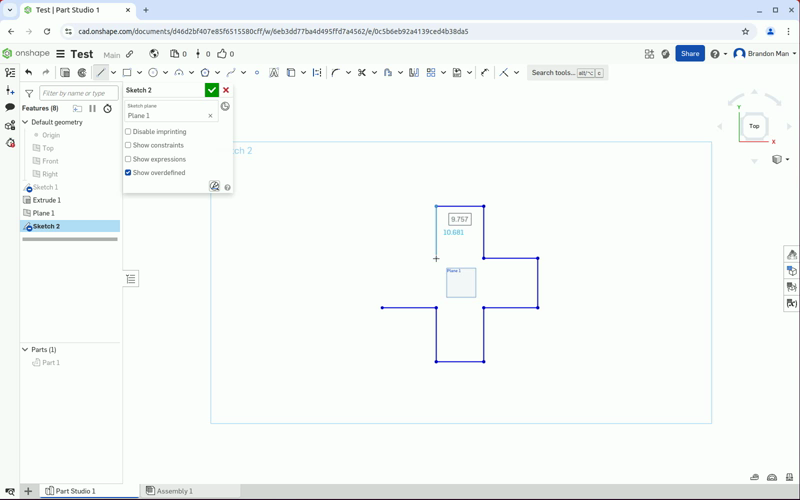
key_down(shift)
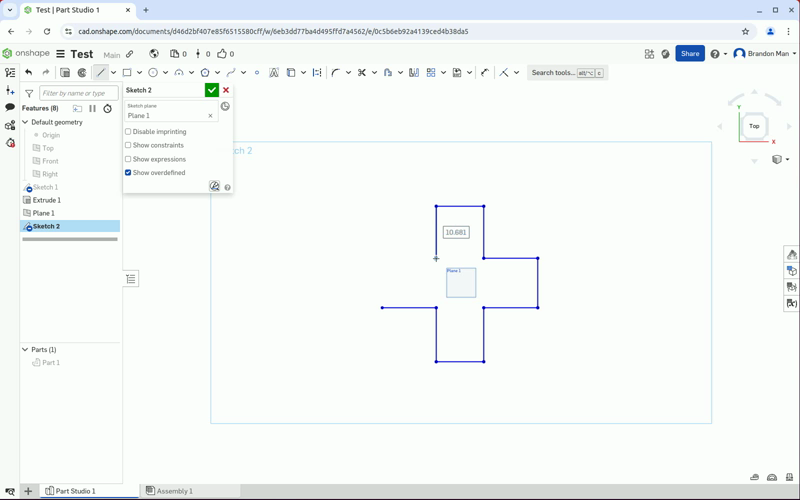
mouse_move(466, 258)
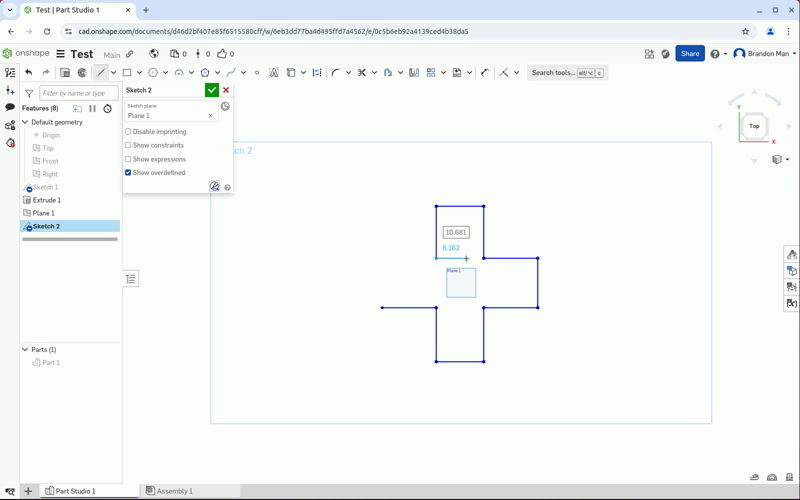
mouse_move(382, 258)
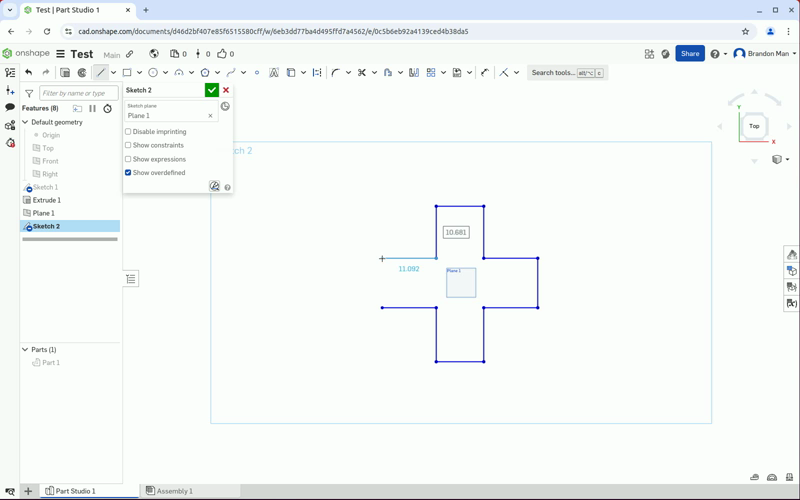
click(382, 258)
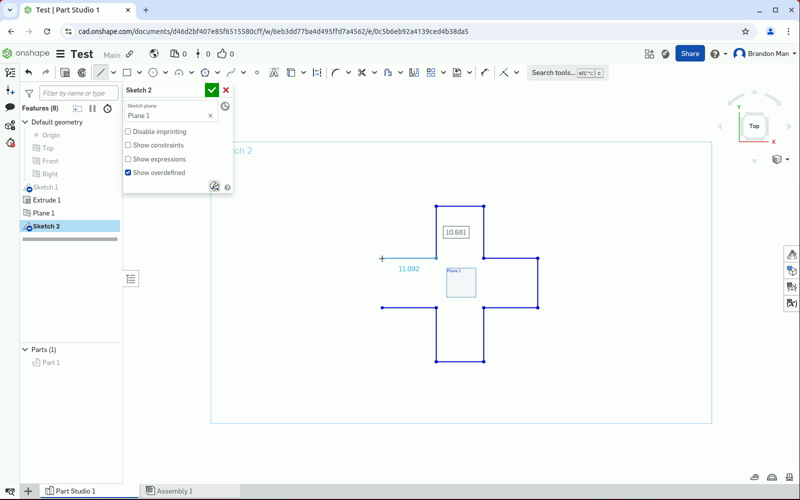
key_up(shift)
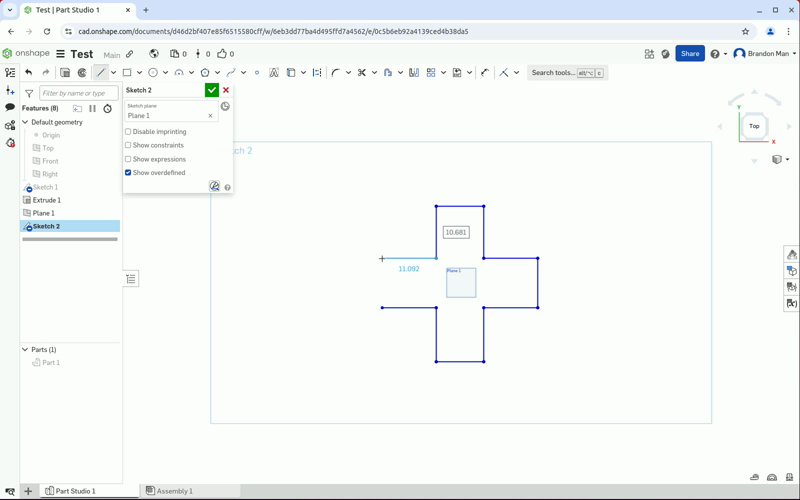
mouse_move(412, 258)
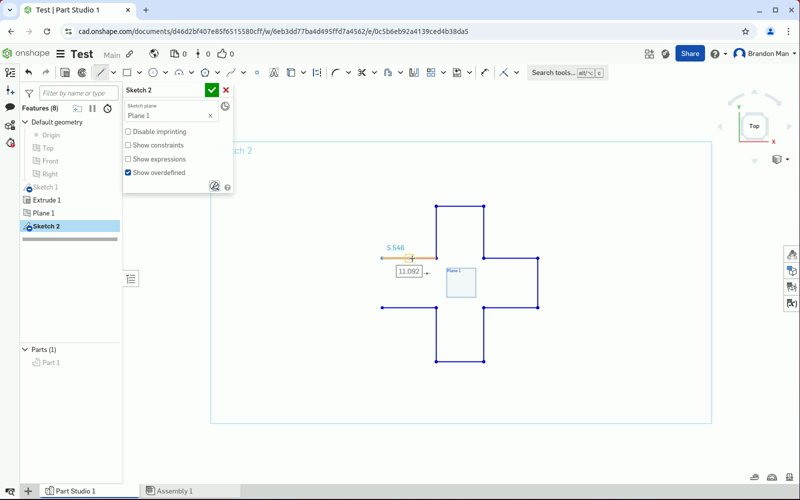
key_down(shift)
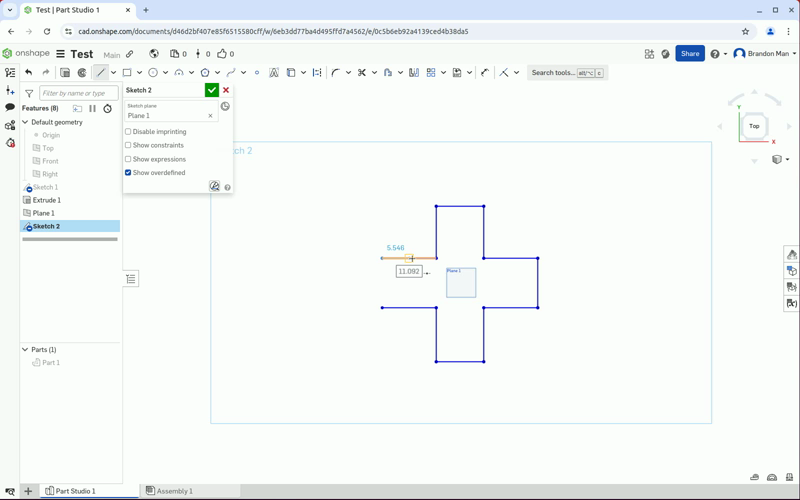
mouse_move(382, 307)
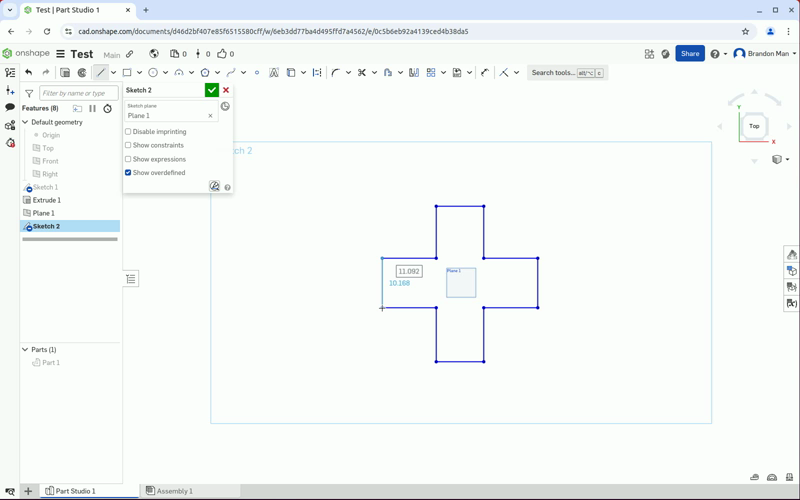
key_up(shift)
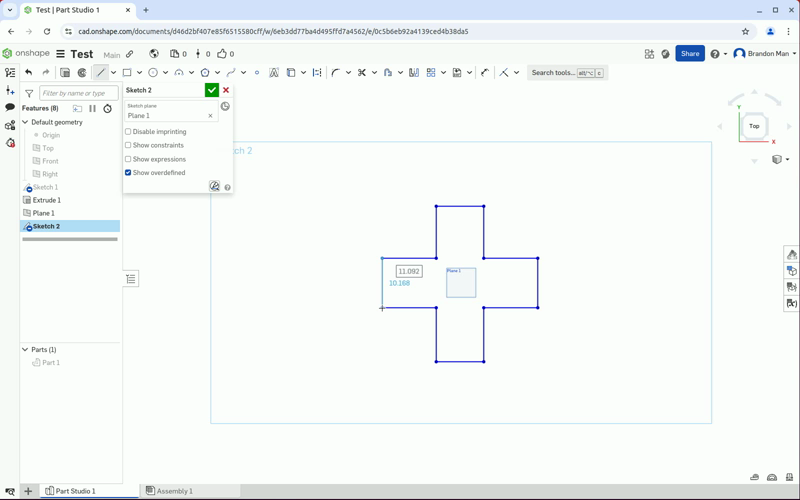
click(382, 307)
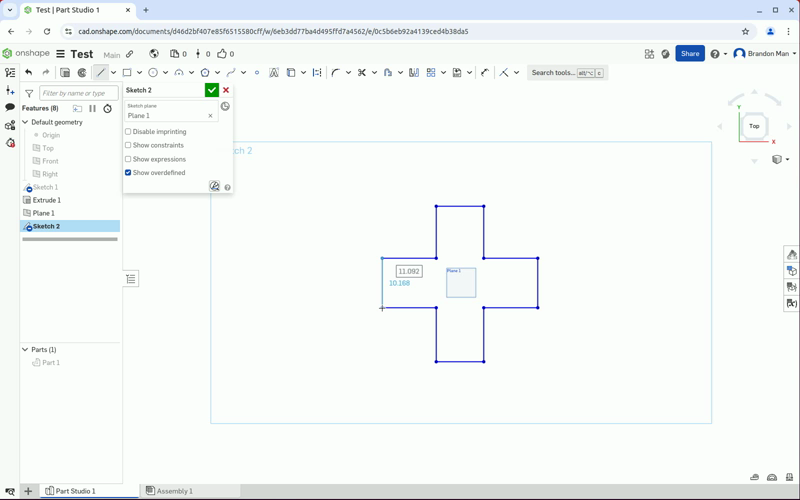
key(esc)
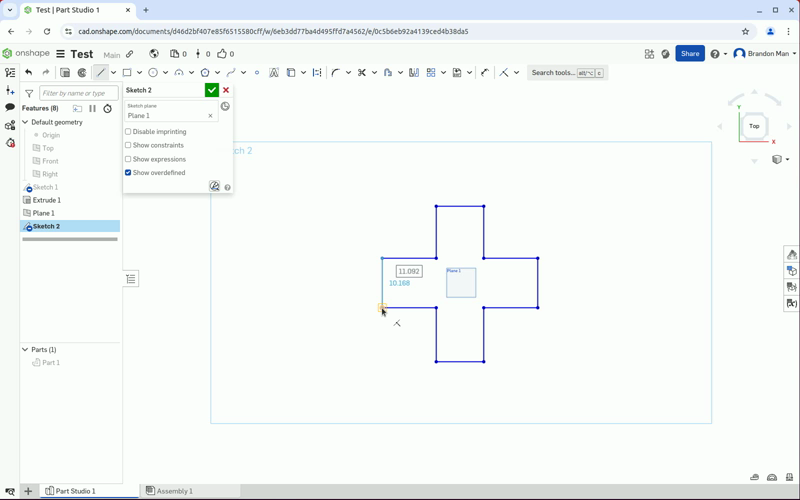
mouse_move(446, 312)
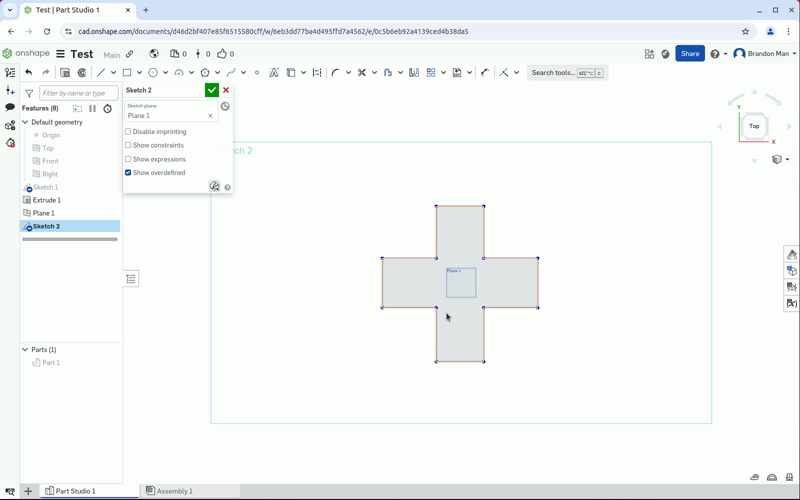
click(446, 312)
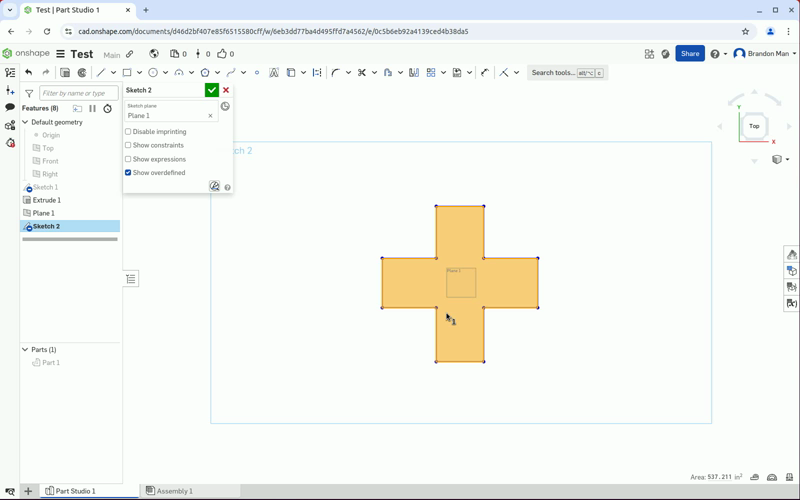
mouse_move(73, 352)
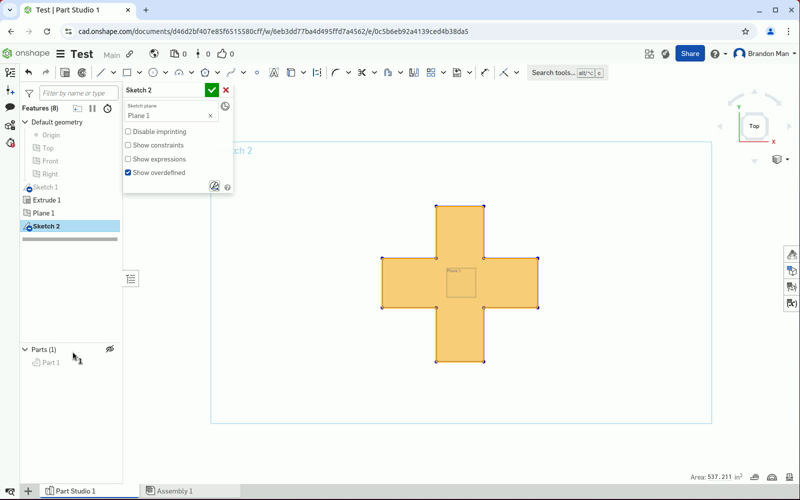
key(shift+y)
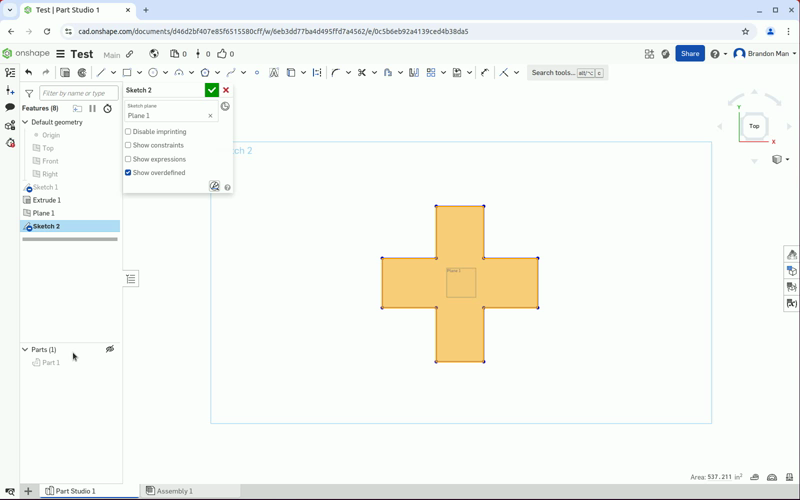
key(shift+e)
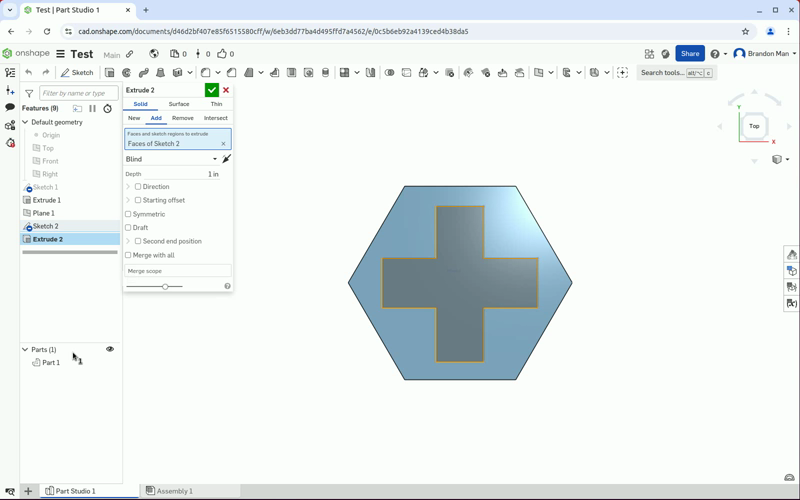
mouse_move(143, 106)
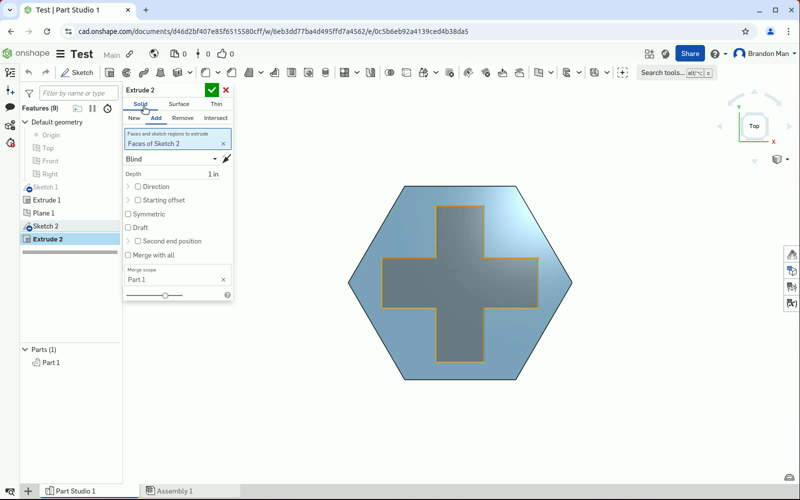
click(143, 106)
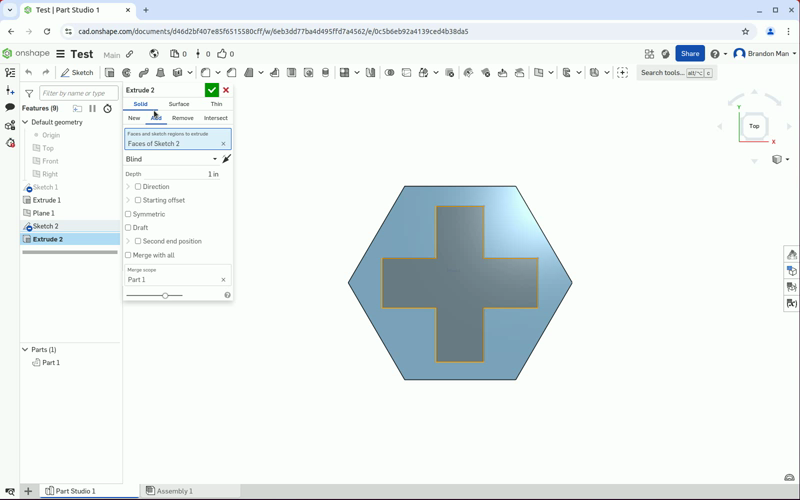
mouse_move(186, 120)
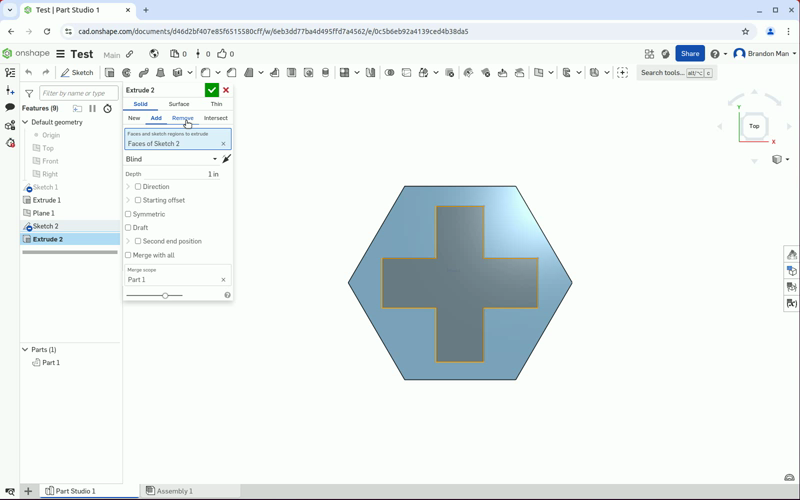
click(186, 120)
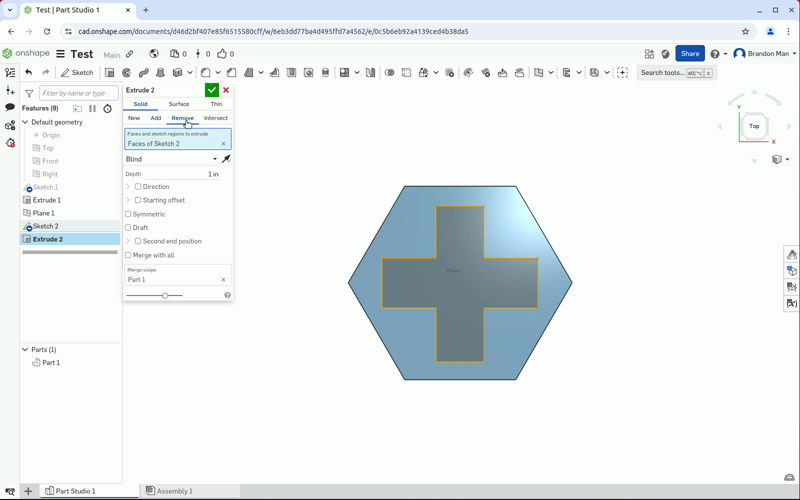
key(tab, 4)
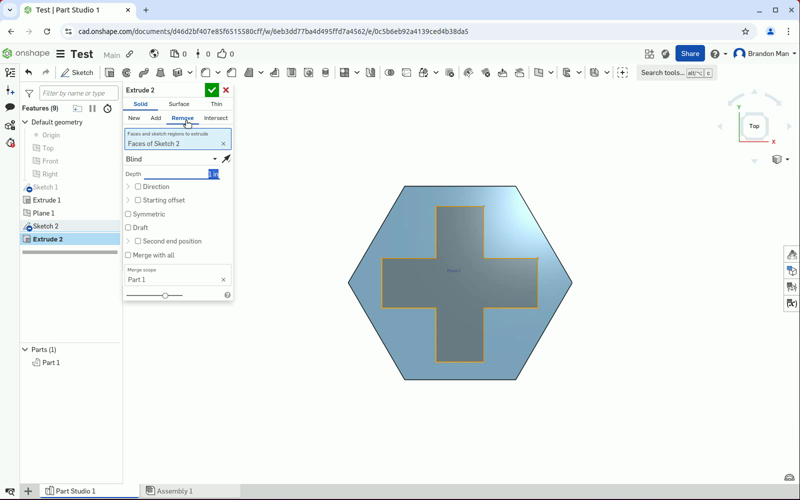
text(1.926)
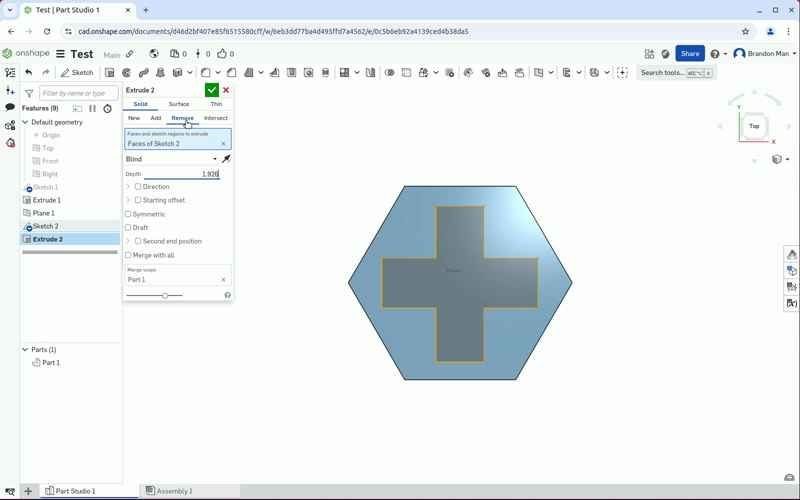
key(tab, 6)
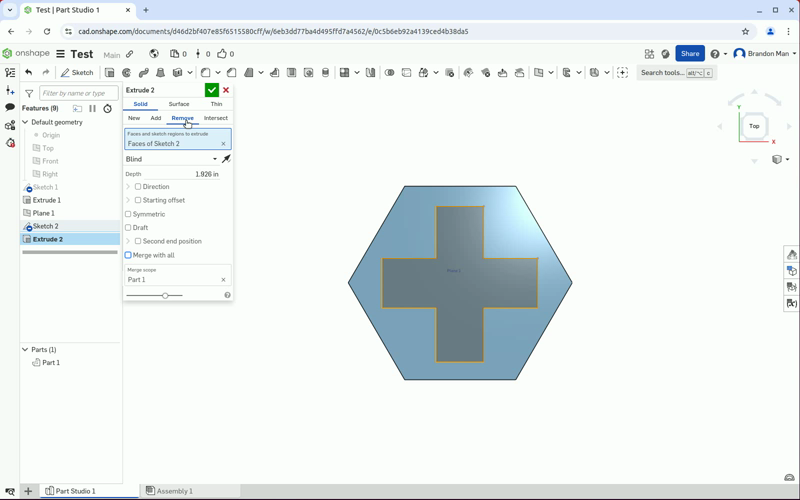
key(space)
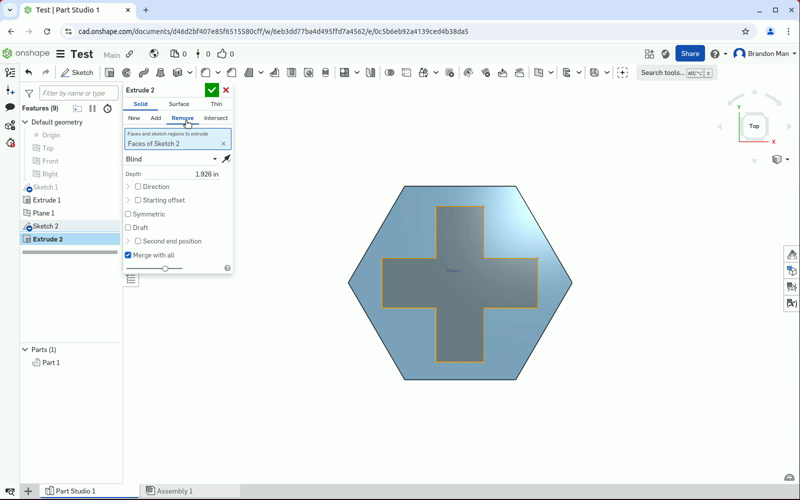
key(enter)
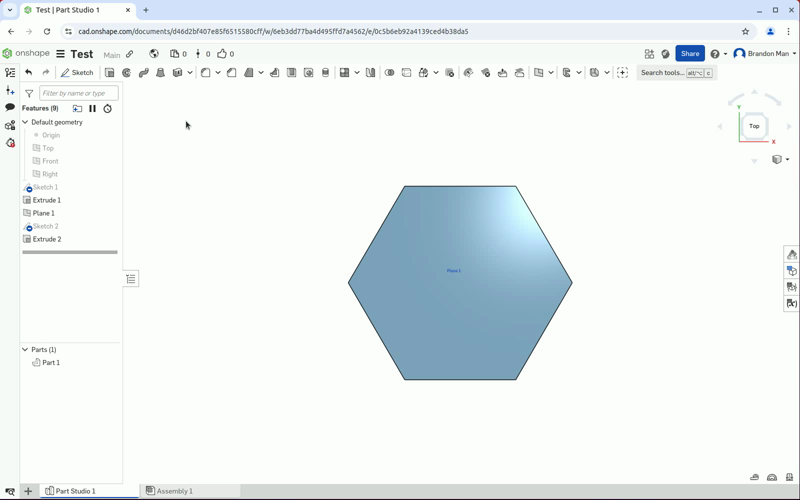
key(shift+h)
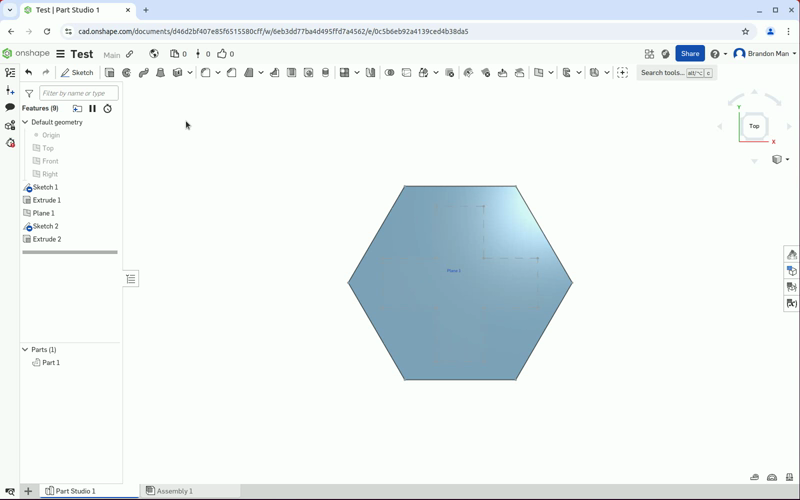
key(shift+h)
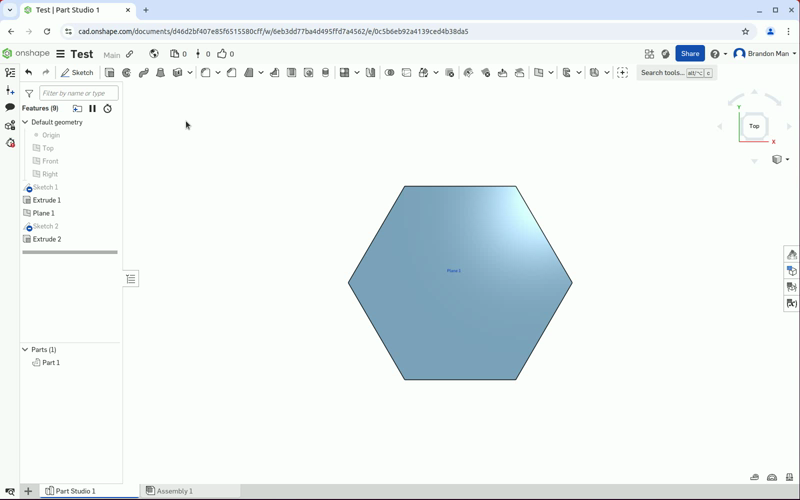
mouse_move(73, 189)
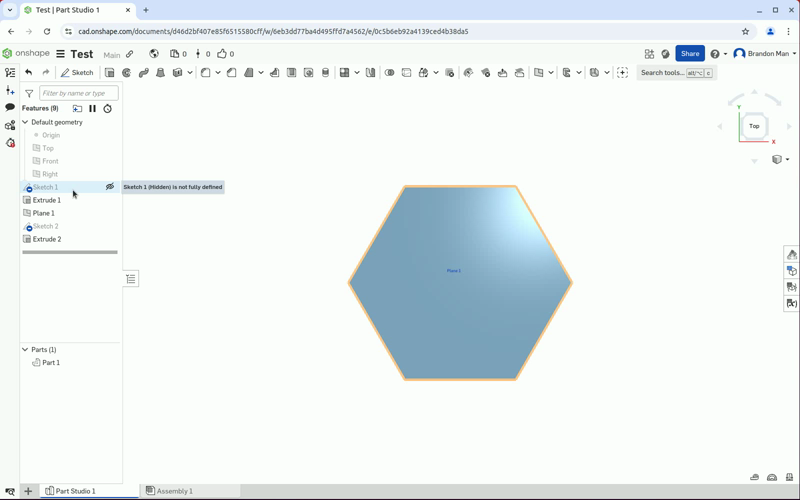
click(73, 189)
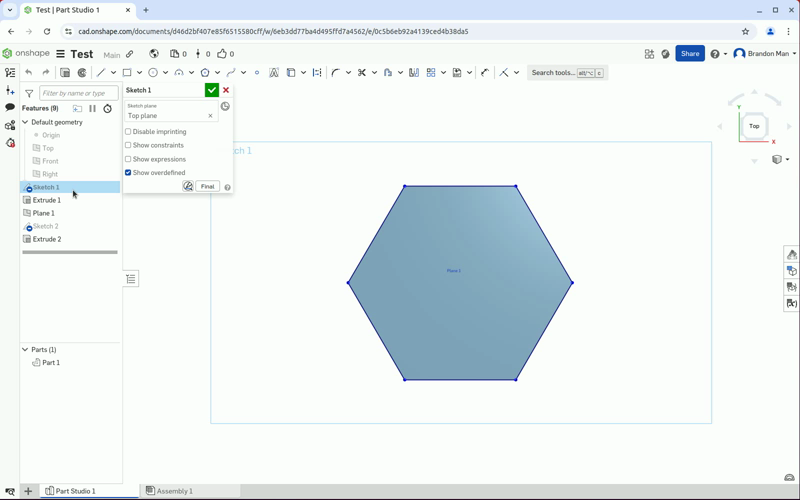
mouse_move(229, 92)
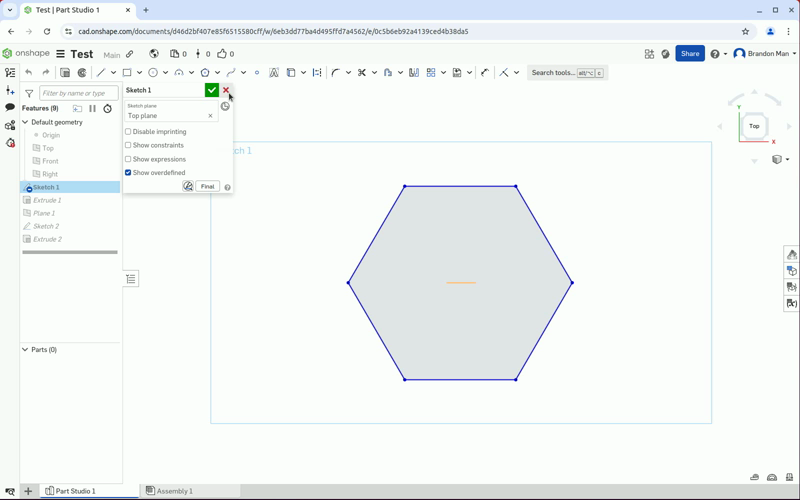
click(229, 92)
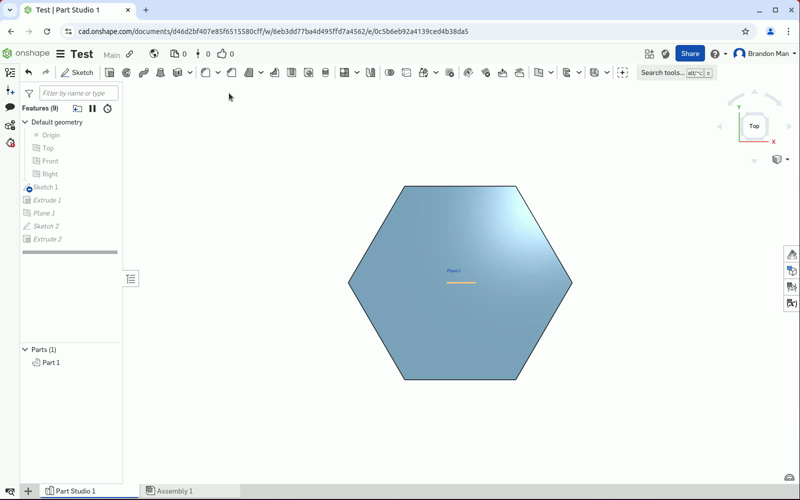
mouse_move(541, 75)
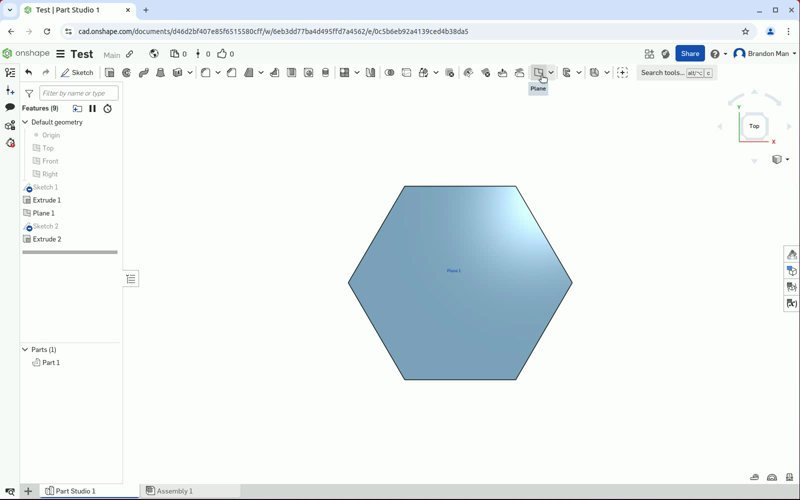
click(541, 75)
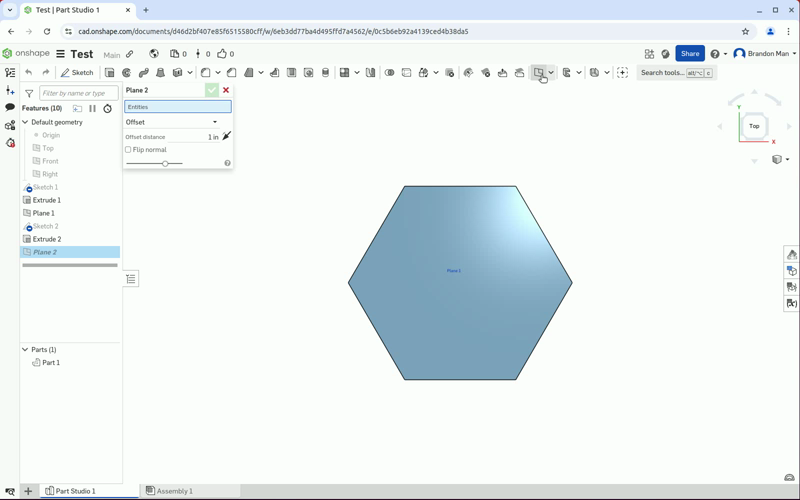
mouse_move(73, 150)
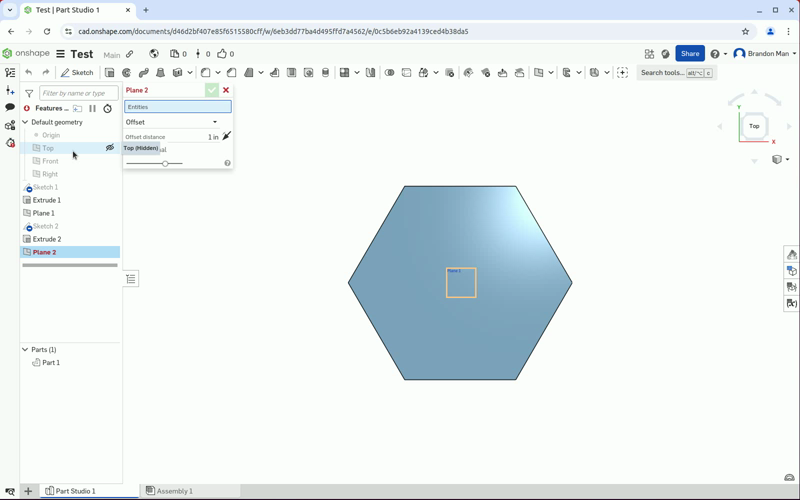
click(73, 150)
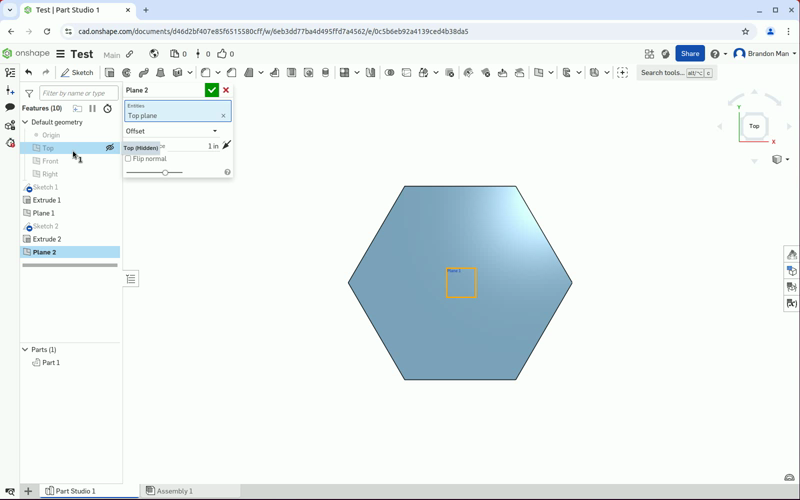
key(tab, 2)
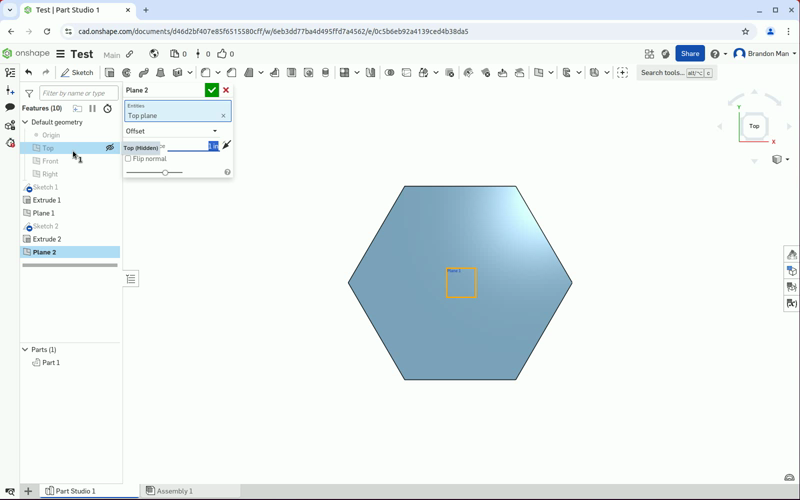
text(18.055)
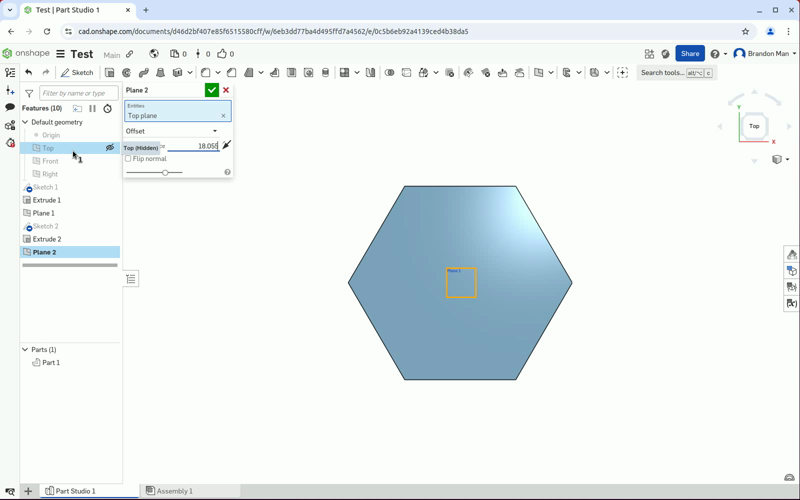
key(enter, 2)
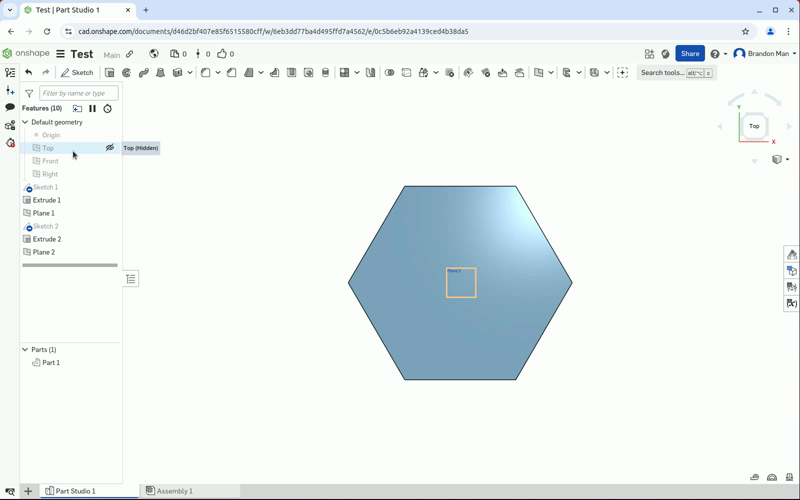
key(shift+s)
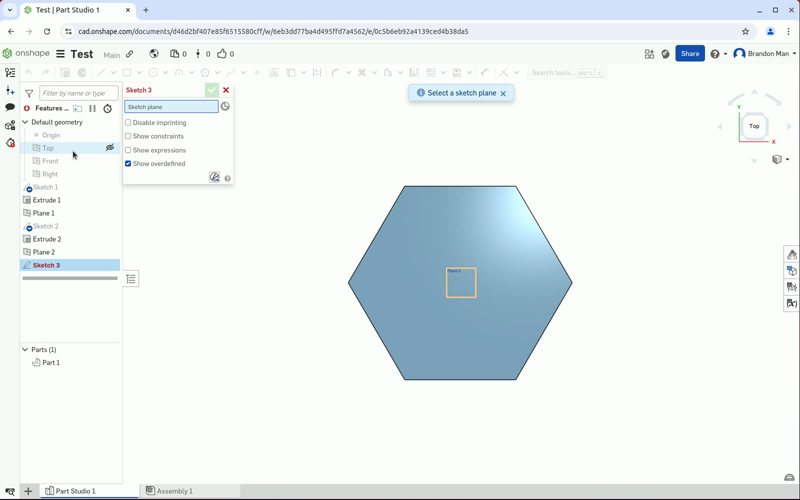
mouse_move(73, 254)
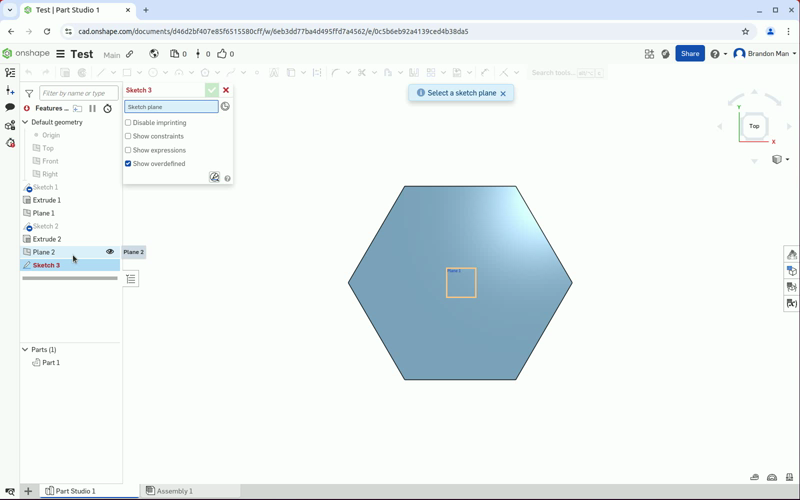
click(73, 254)
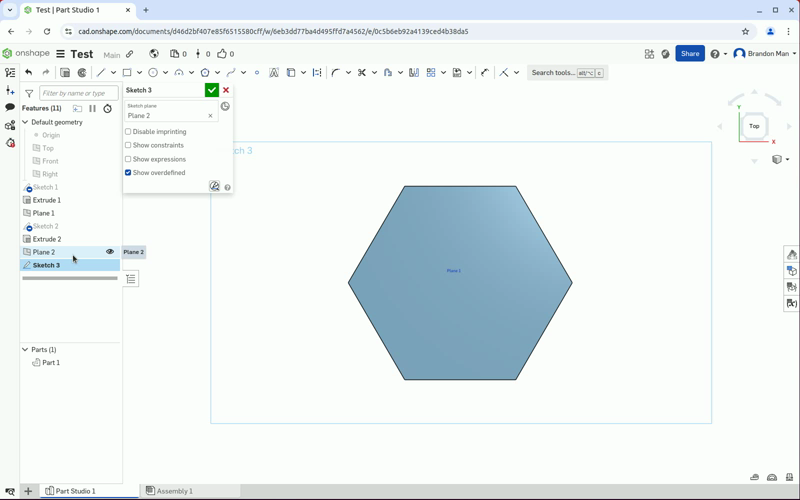
mouse_move(73, 352)
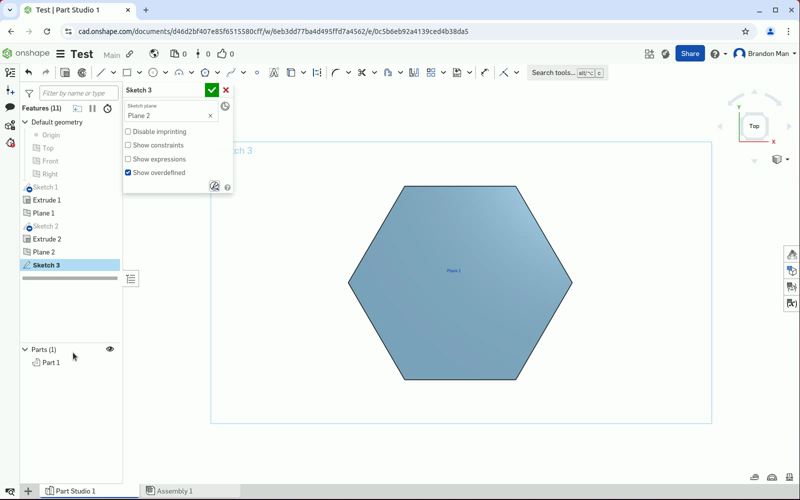
key(y)
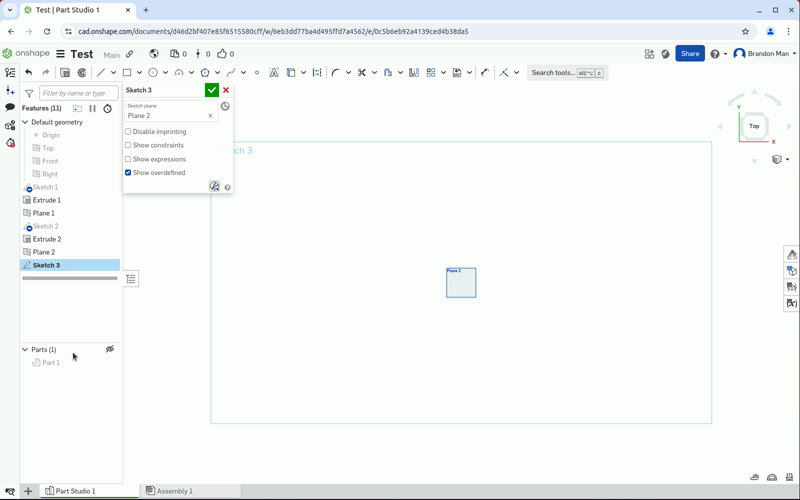
key(a)
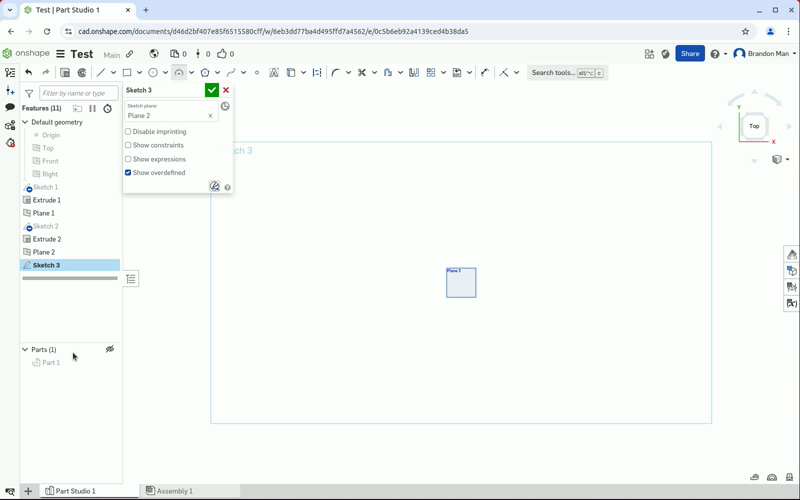
key_down(shift)
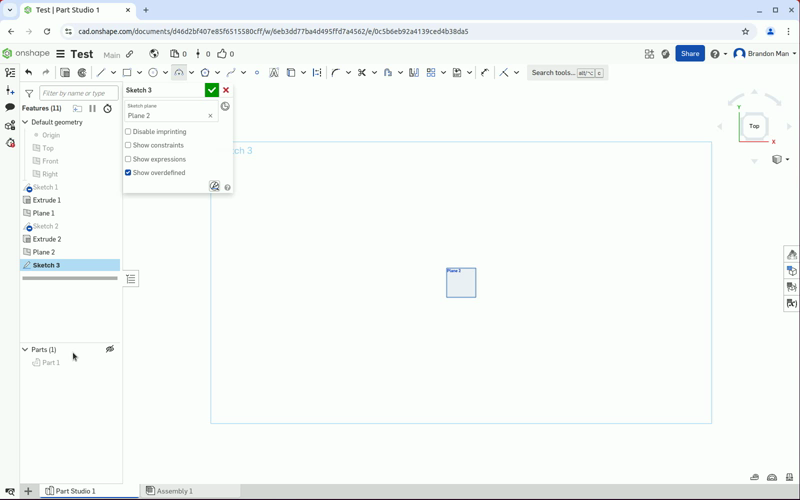
mouse_move(440, 279)
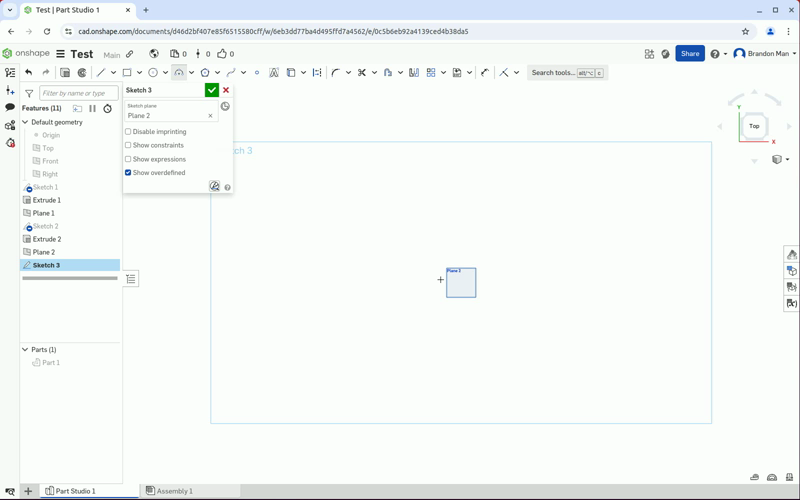
click(440, 279)
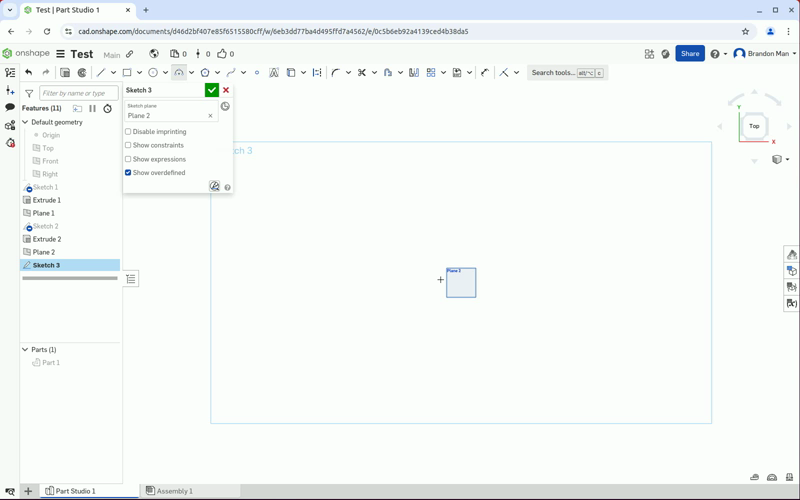
key_up(shift)
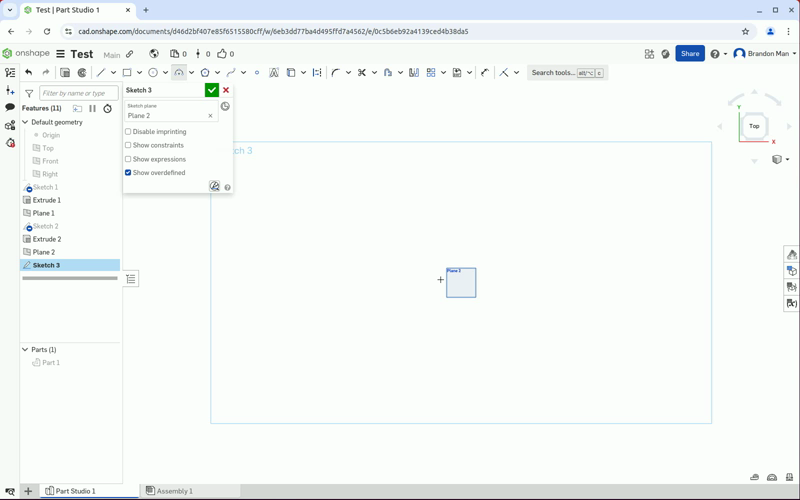
key_down(shift)
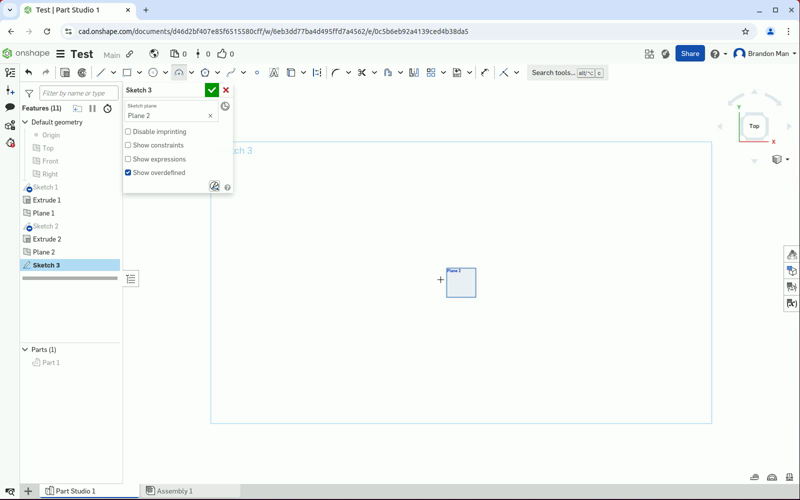
mouse_move(446, 300)
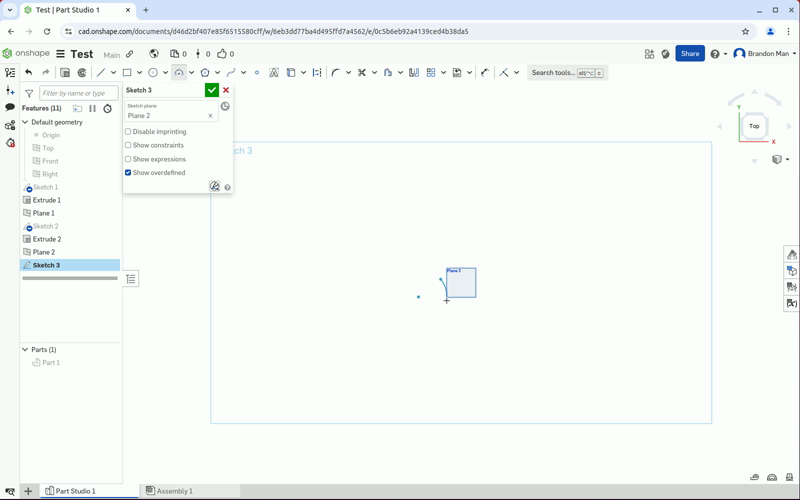
click(446, 300)
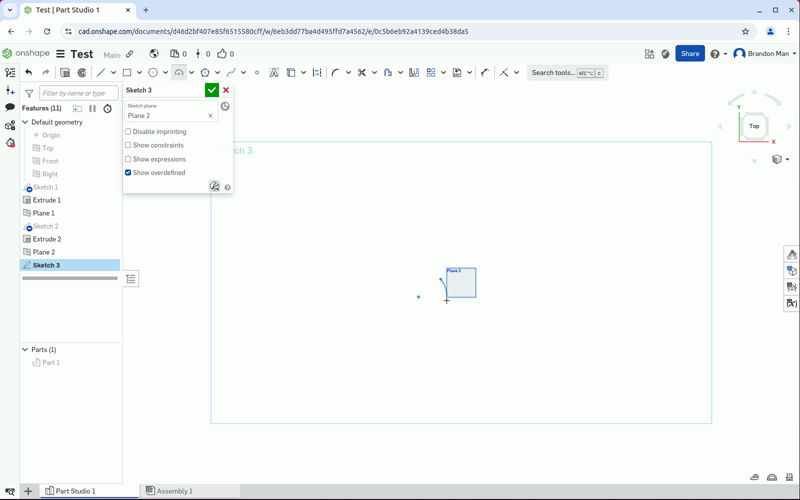
mouse_move(442, 290)
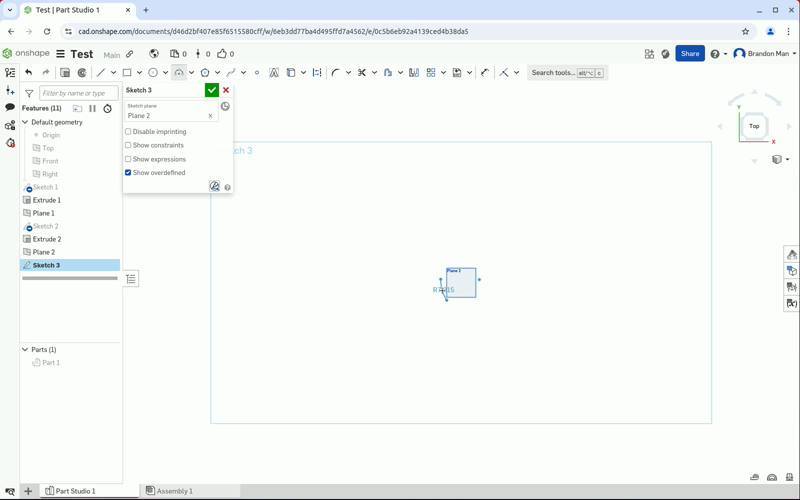
click(442, 290)
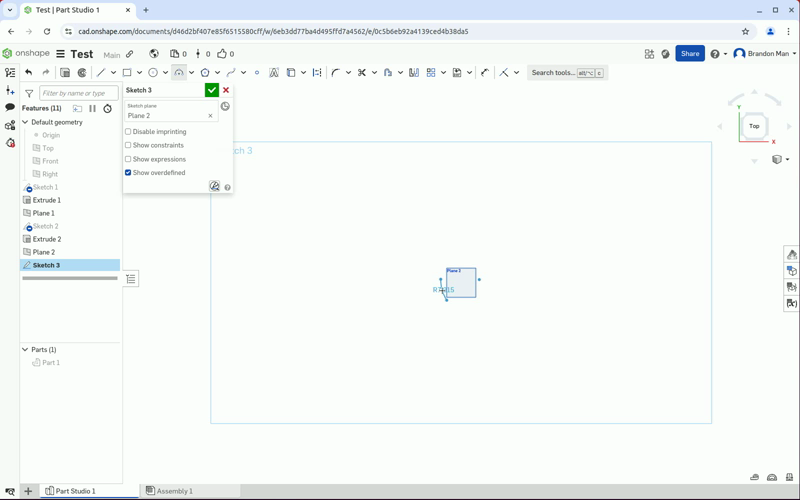
key_up(shift)
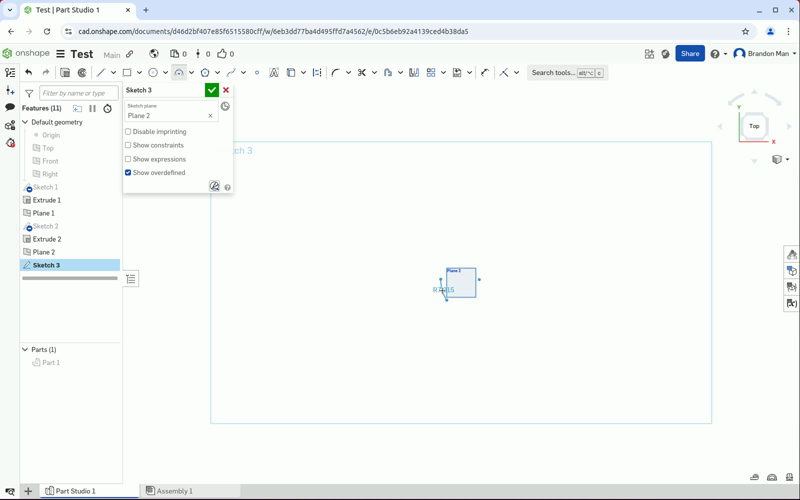
key(esc)
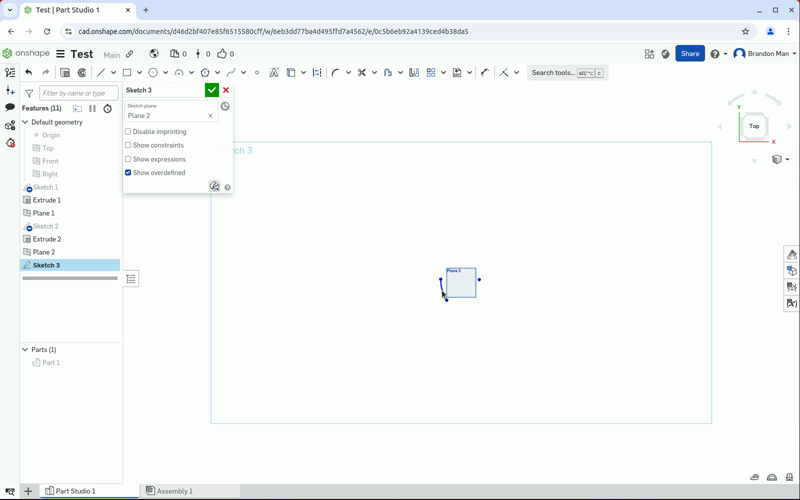
key(l)
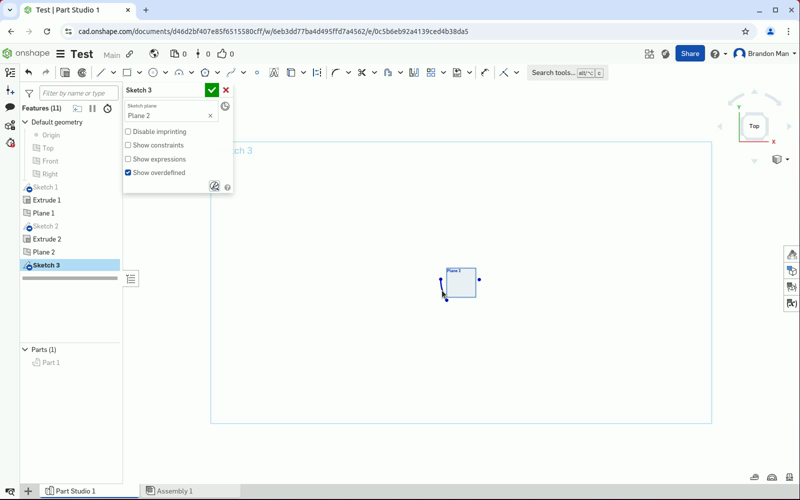
mouse_move(446, 300)
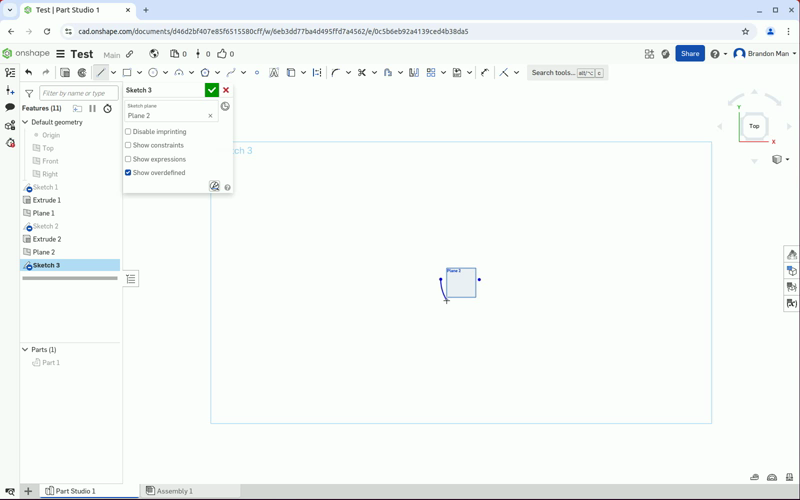
click(446, 300)
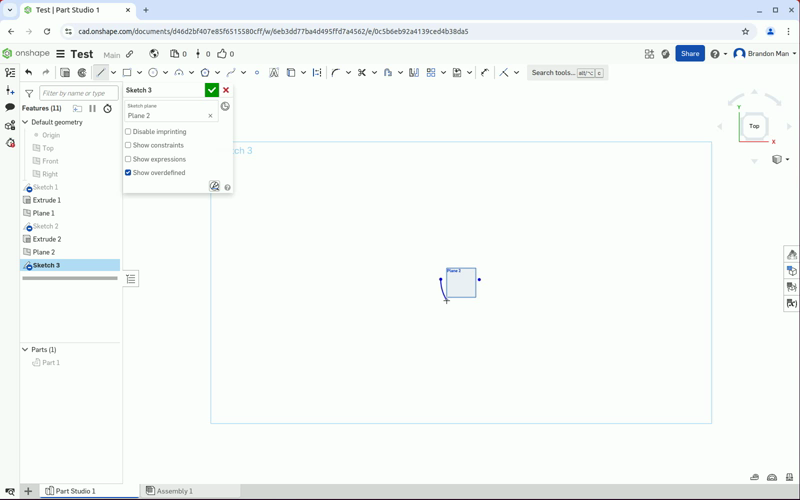
key_down(shift)
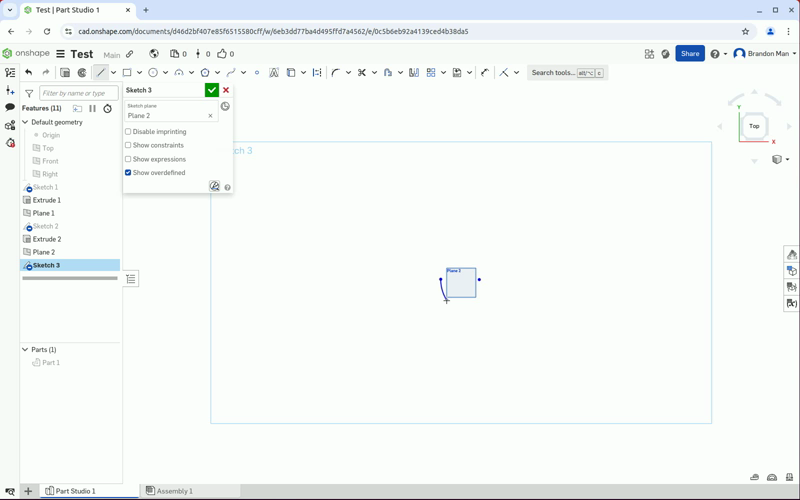
mouse_move(476, 300)
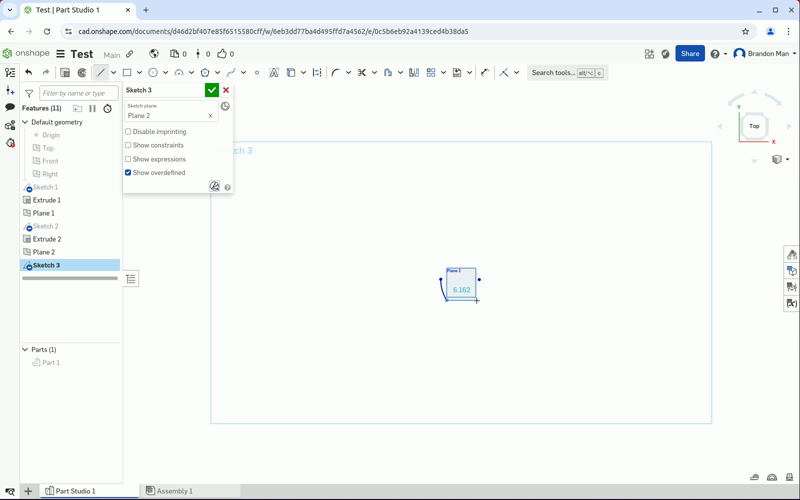
mouse_move(460, 322)
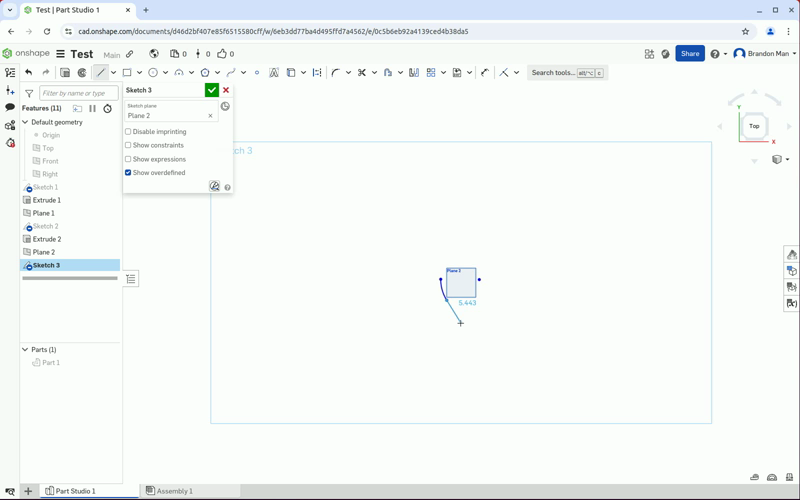
click(460, 322)
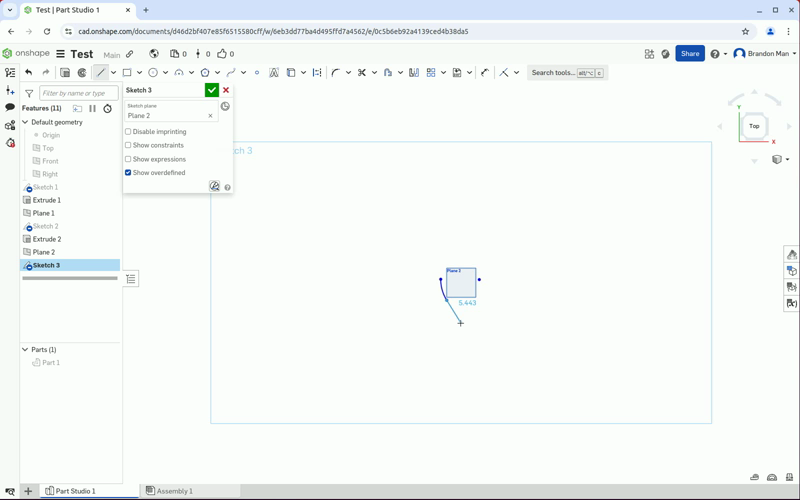
key_up(shift)
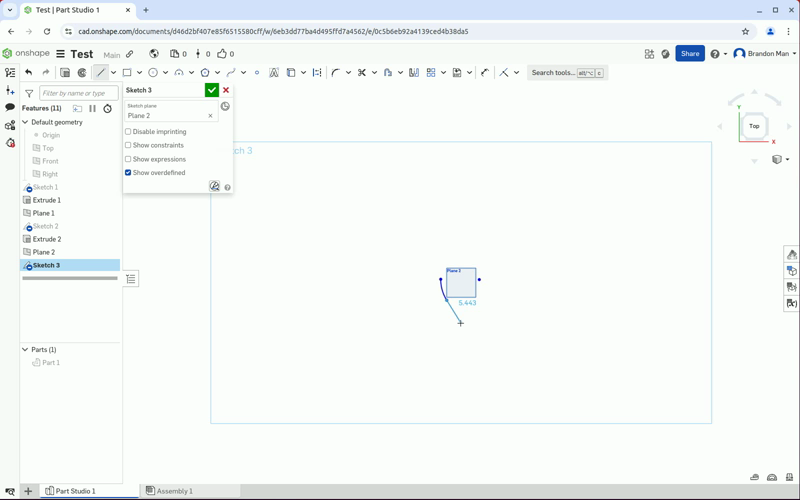
key_down(shift)
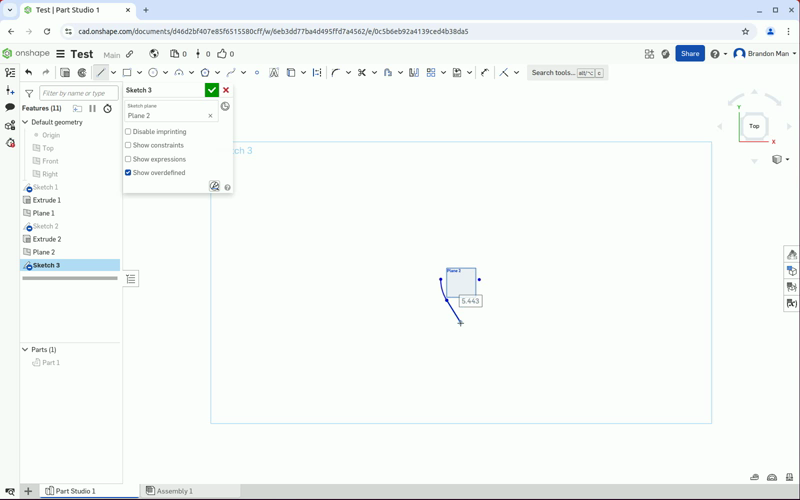
mouse_move(490, 322)
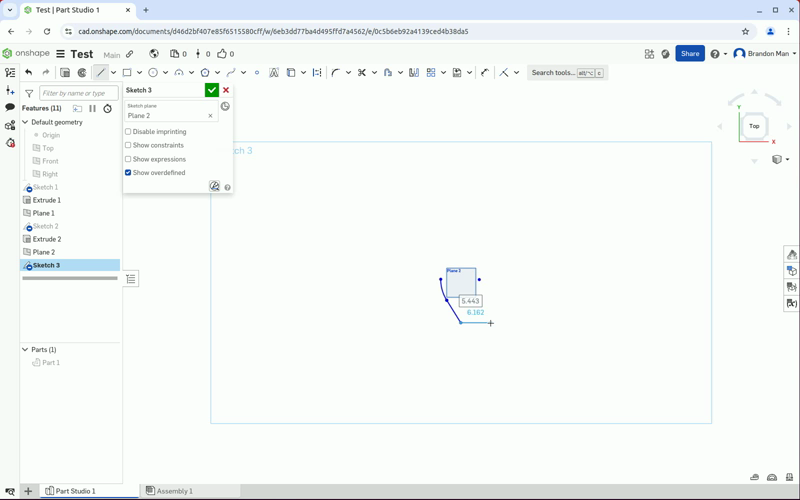
mouse_move(474, 300)
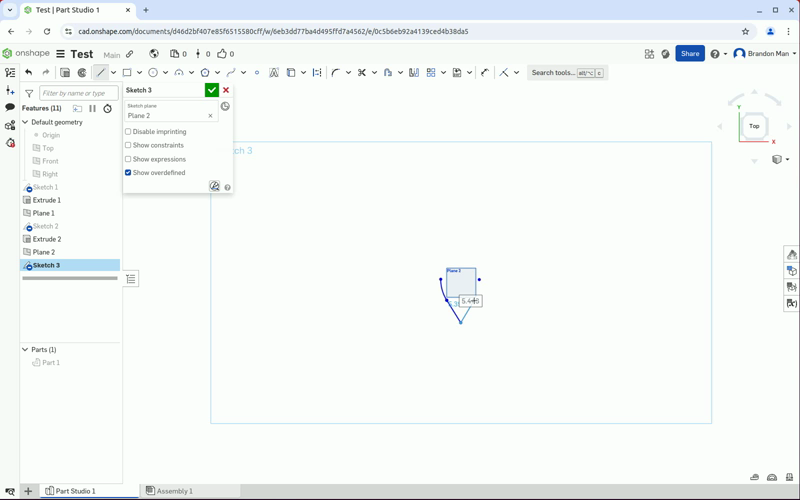
click(474, 300)
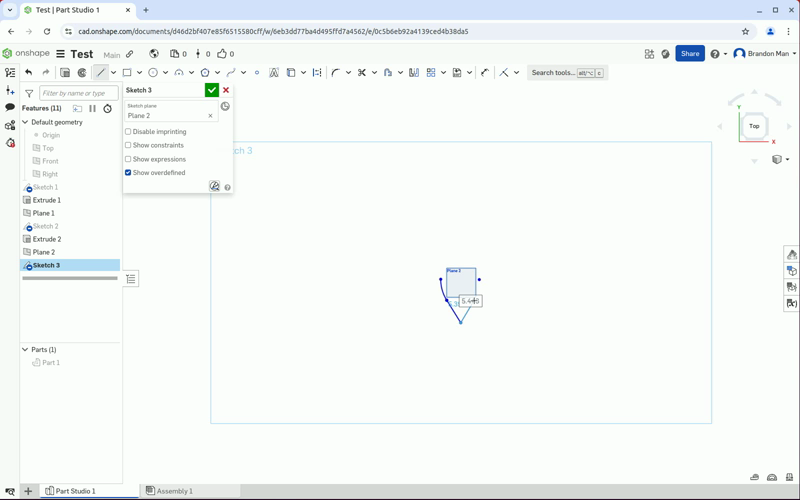
key_up(shift)
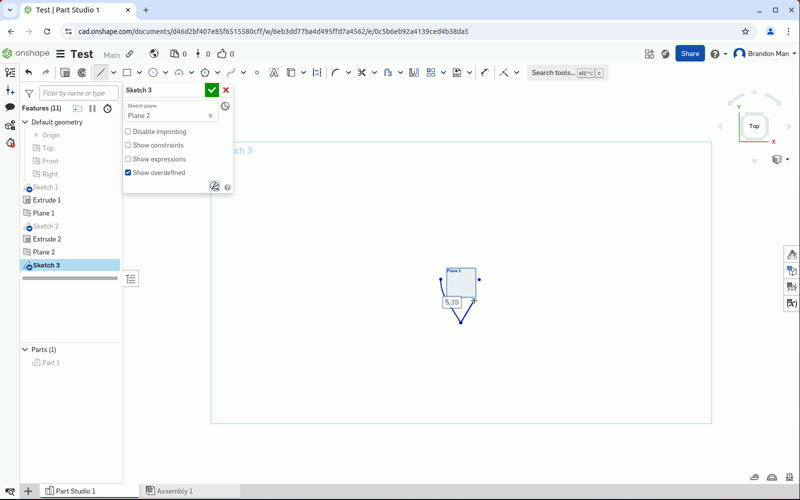
key(esc)
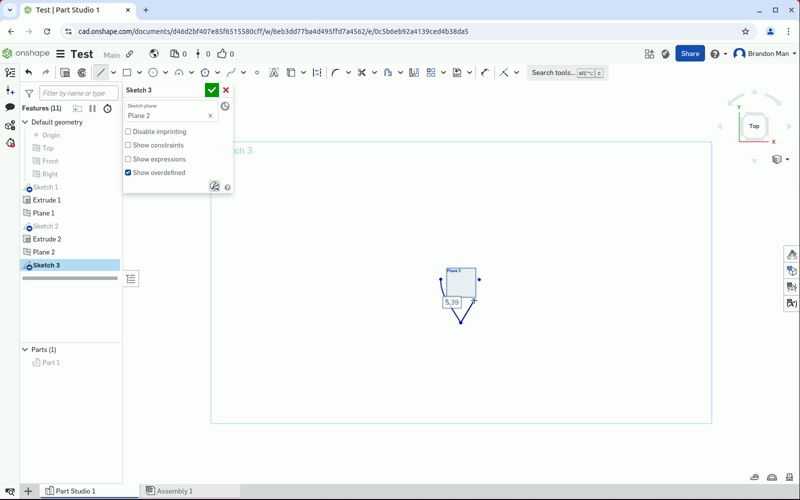
key(a)
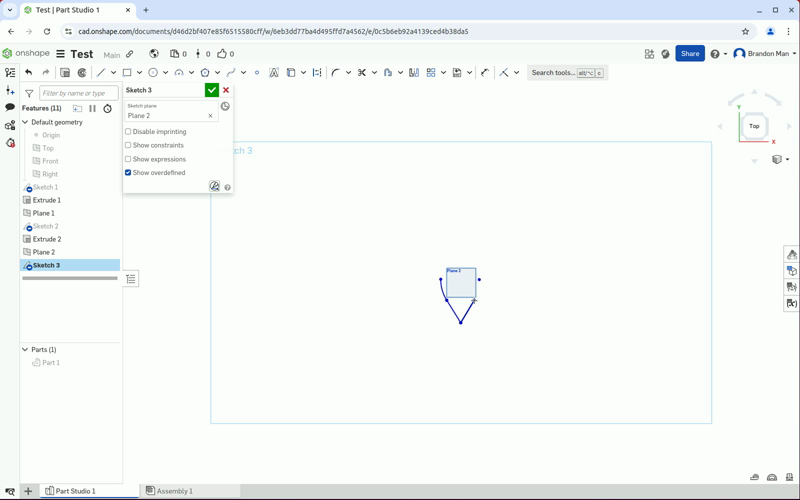
mouse_move(474, 300)
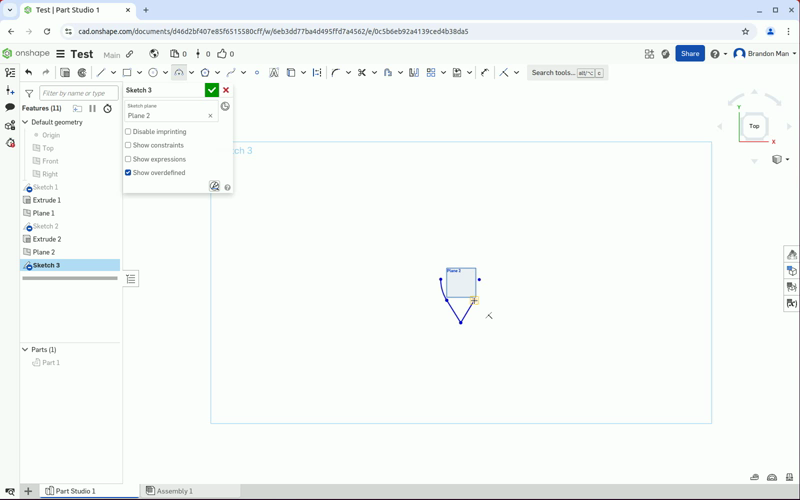
click(474, 300)
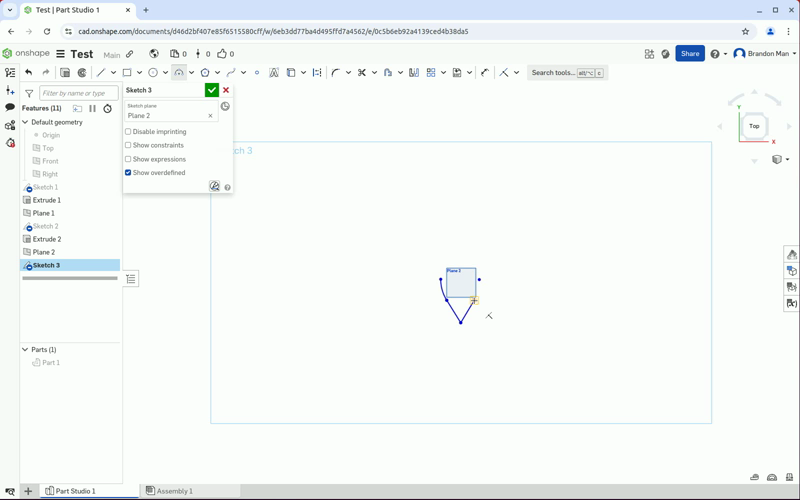
key_down(shift)
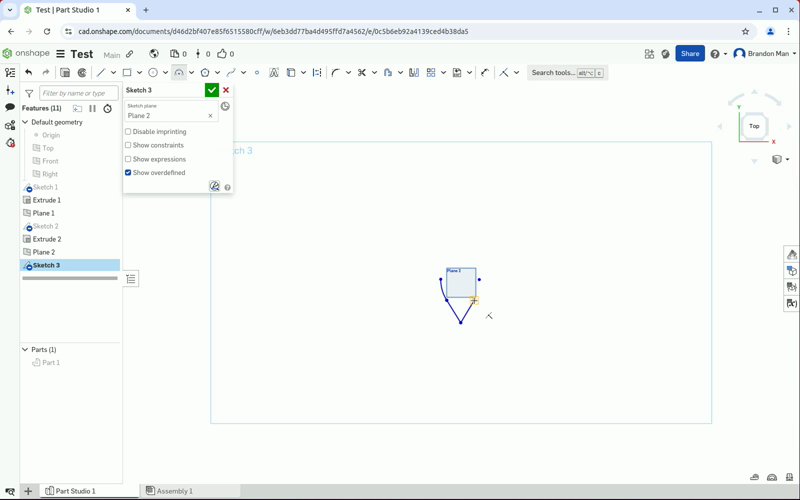
mouse_move(480, 279)
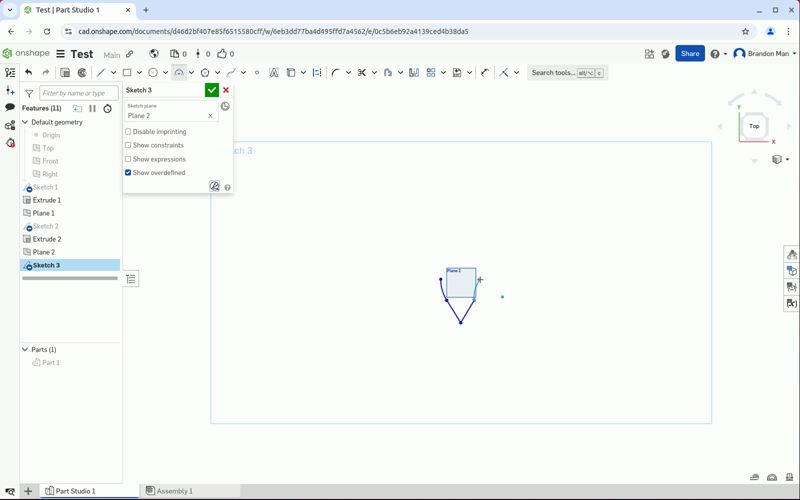
click(480, 279)
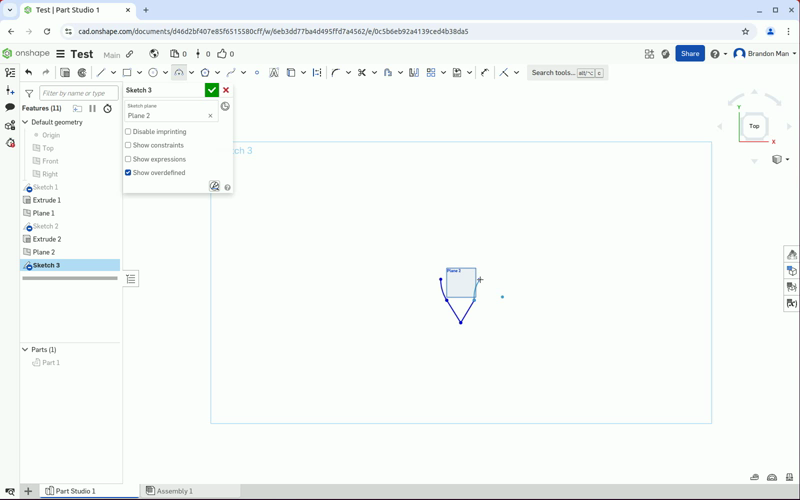
mouse_move(478, 290)
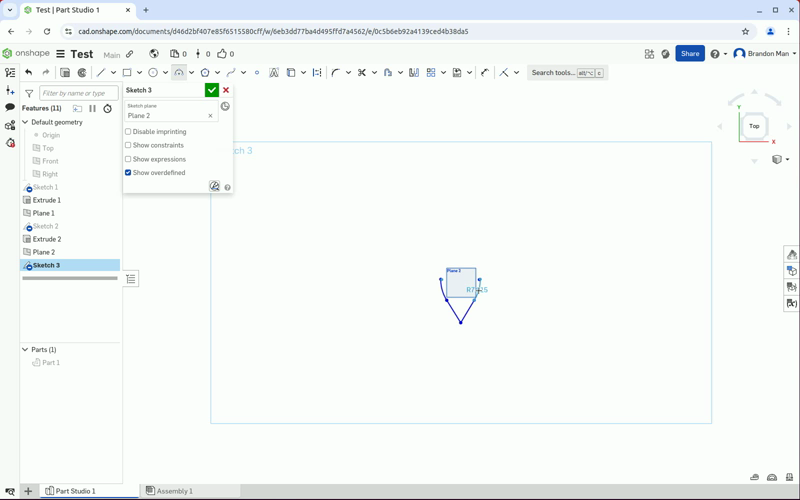
click(478, 290)
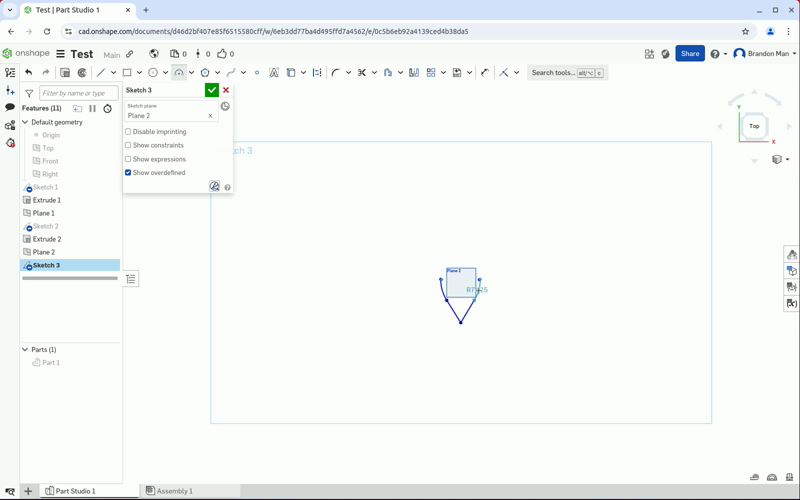
key_up(shift)
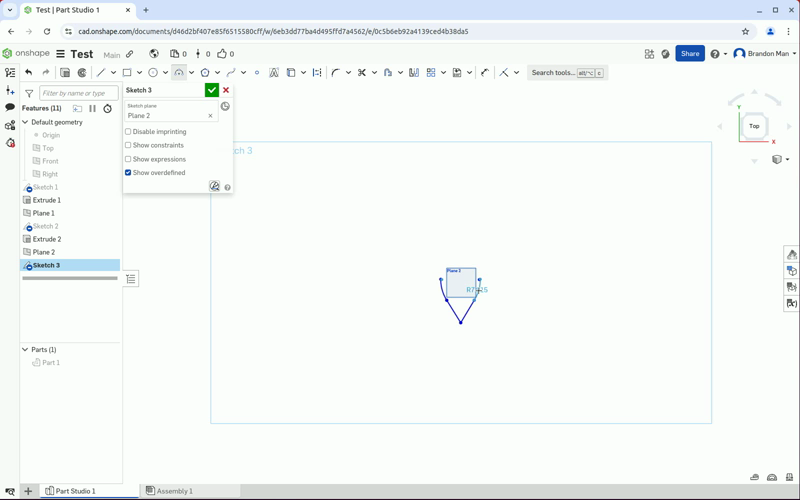
key(esc)
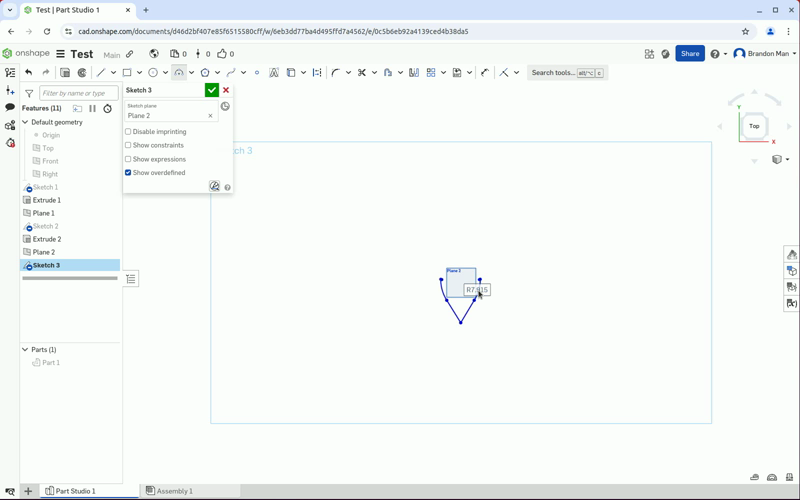
key(l)
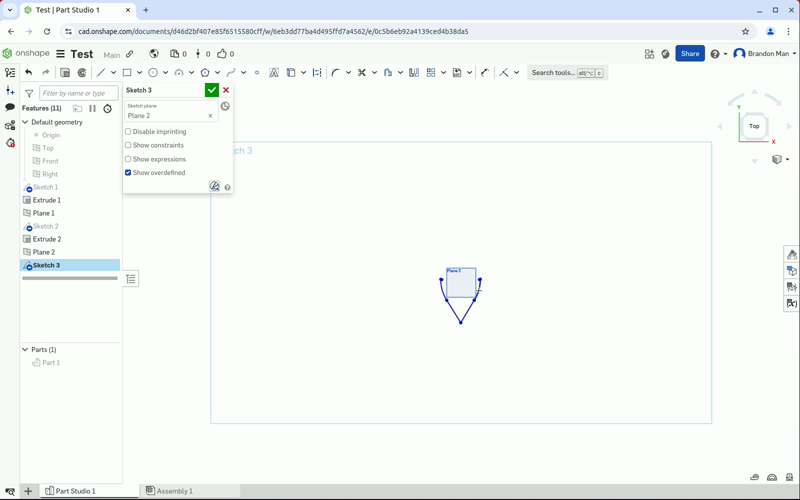
mouse_move(480, 279)
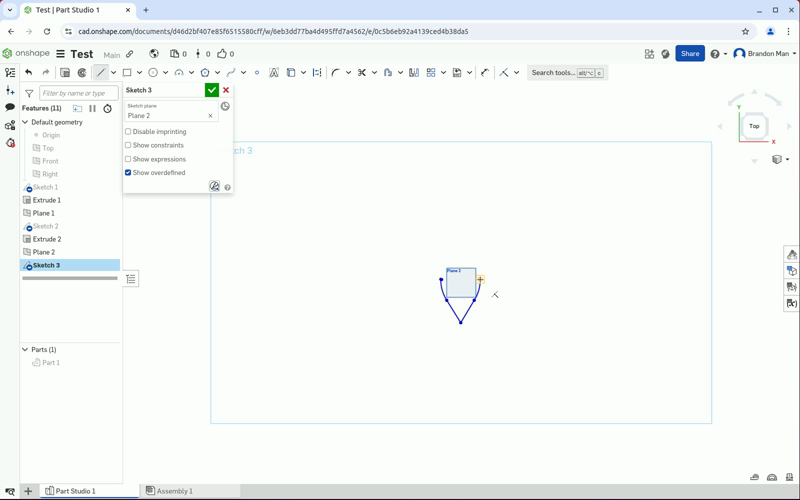
click(480, 279)
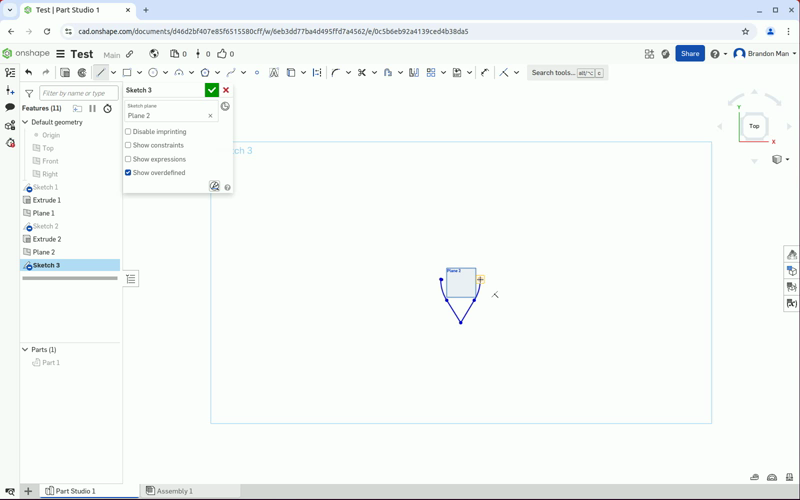
key_down(shift)
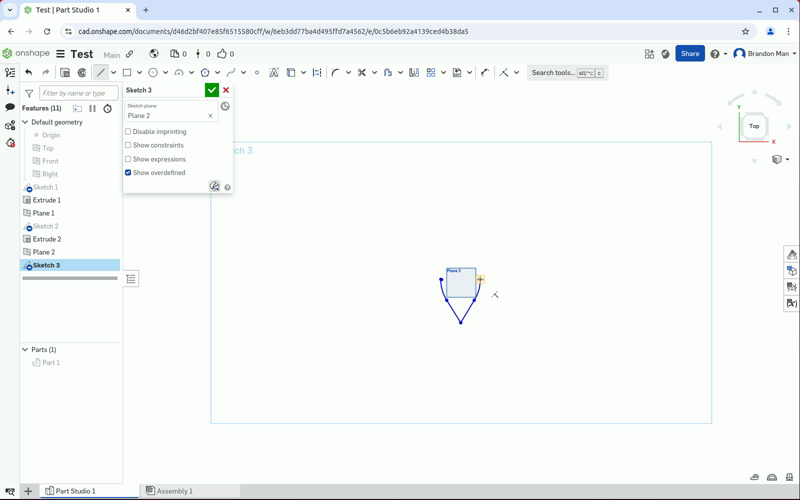
mouse_move(510, 279)
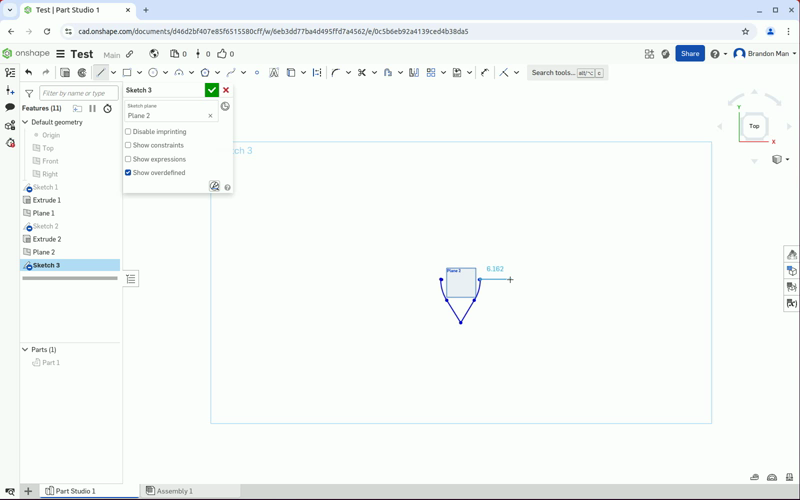
mouse_move(480, 274)
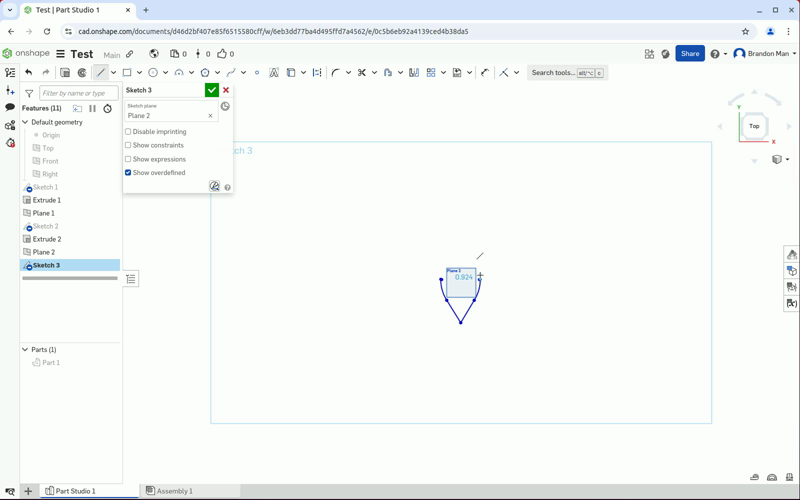
scroll(6)
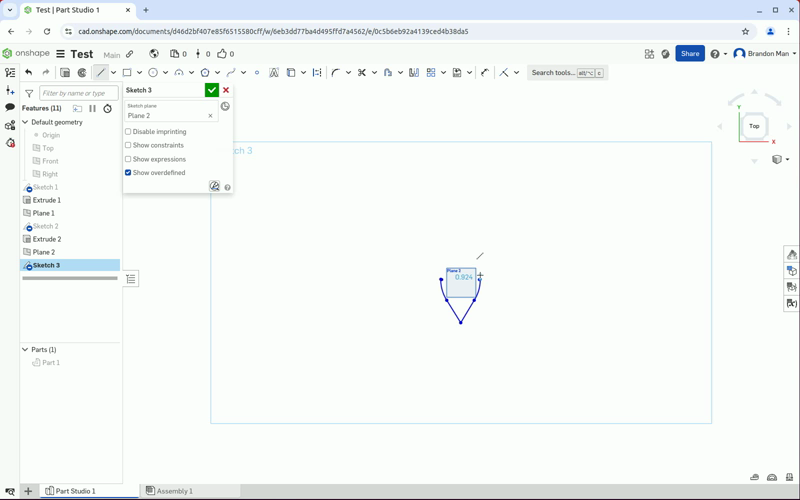
scroll(6)
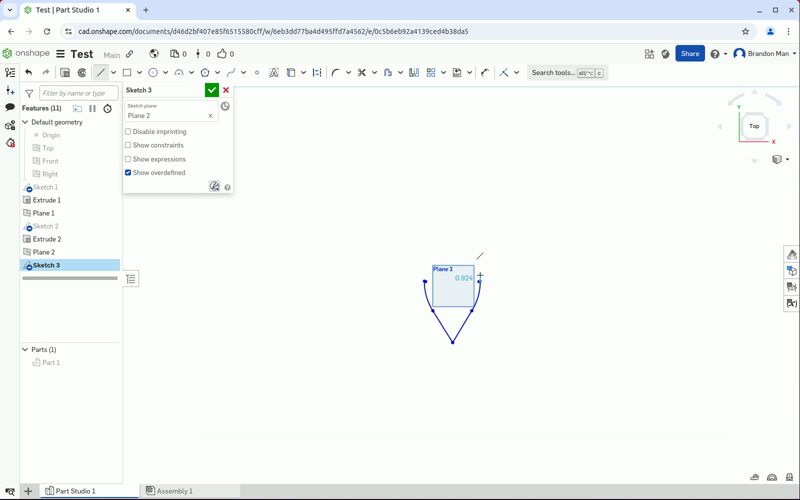
scroll(6)
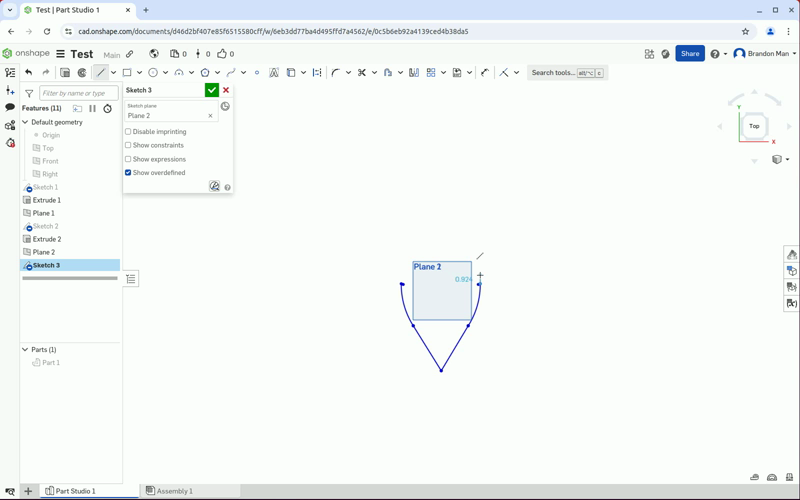
scroll(6)
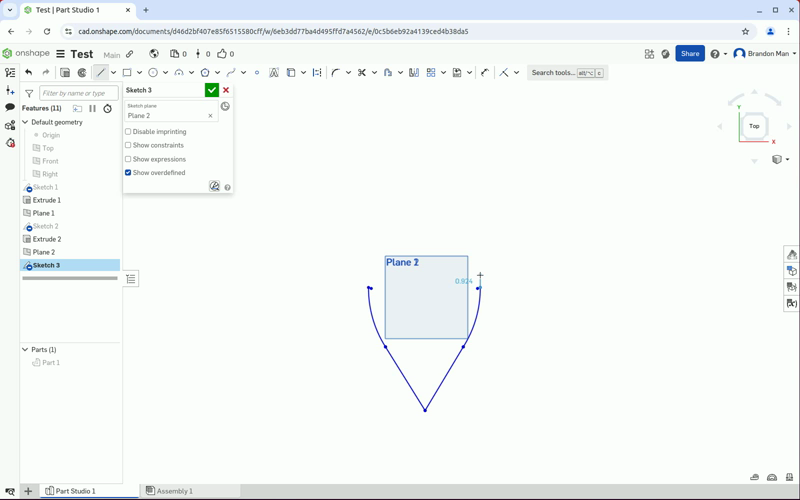
scroll(6)
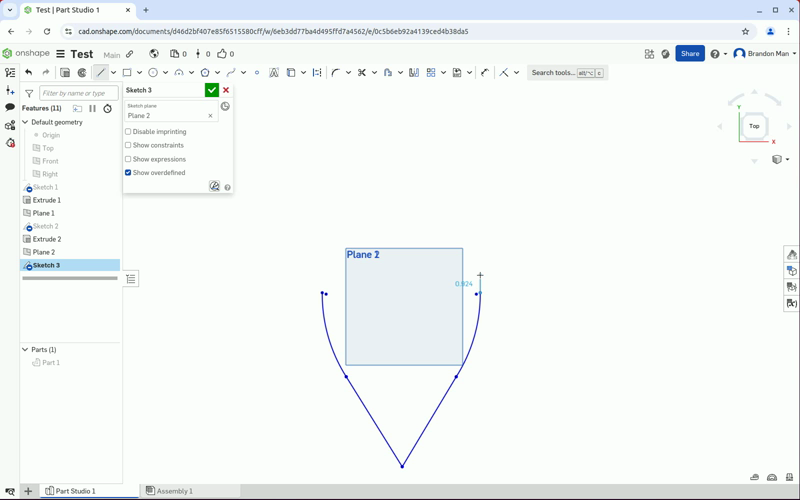
scroll(6)
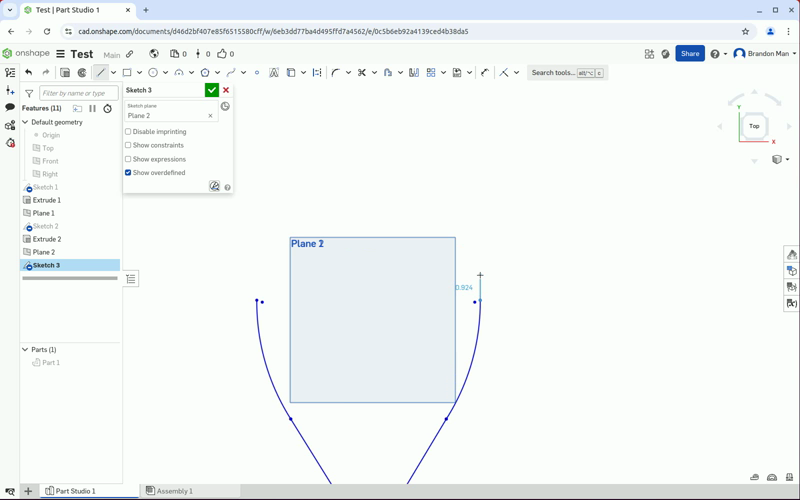
scroll(6)
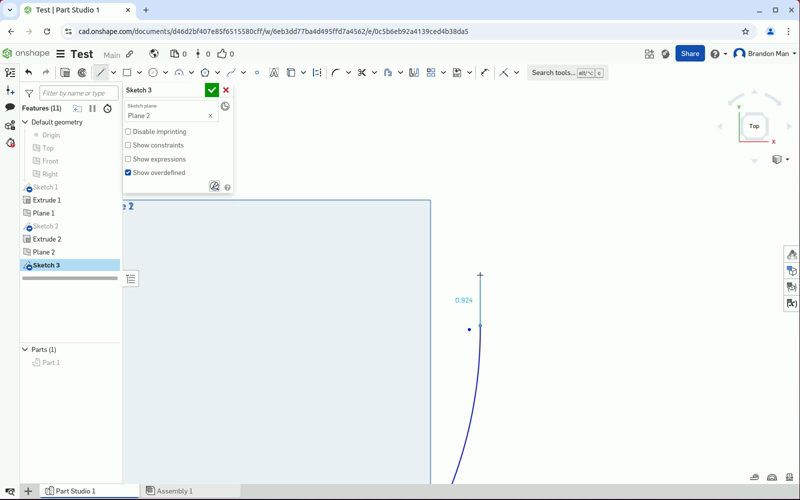
click(480, 274)
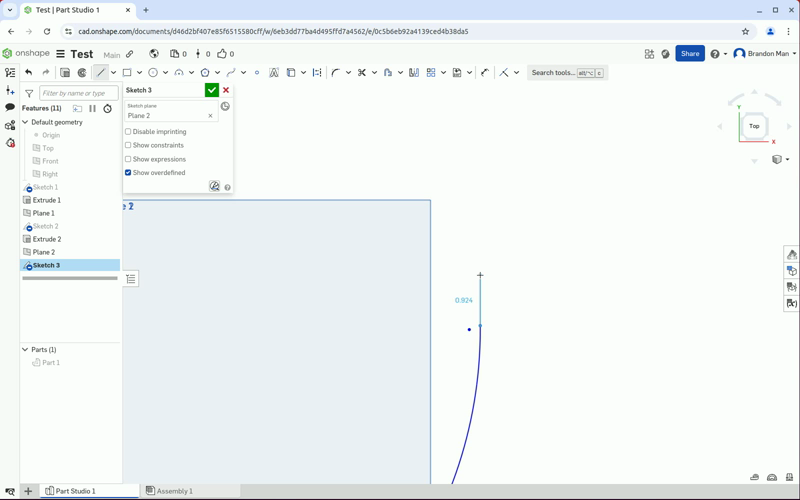
scroll(-6)
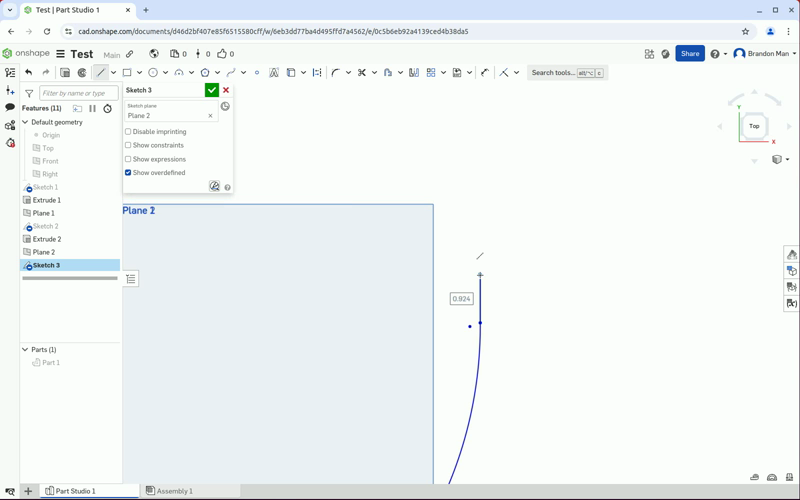
scroll(-6)
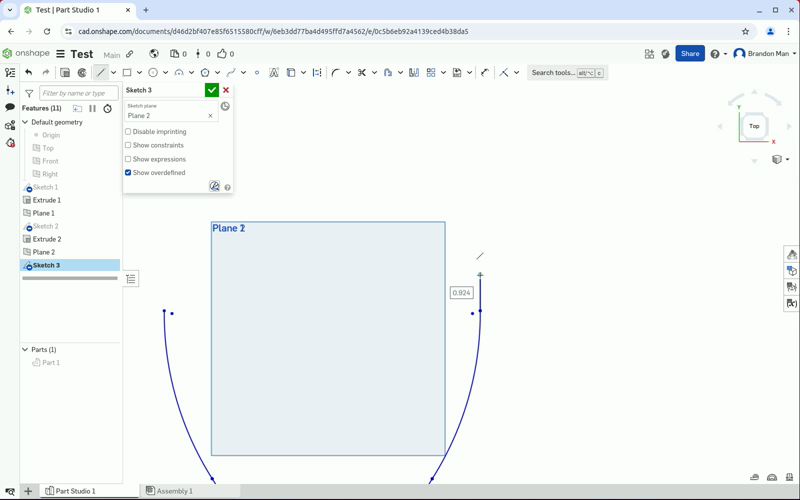
scroll(-6)
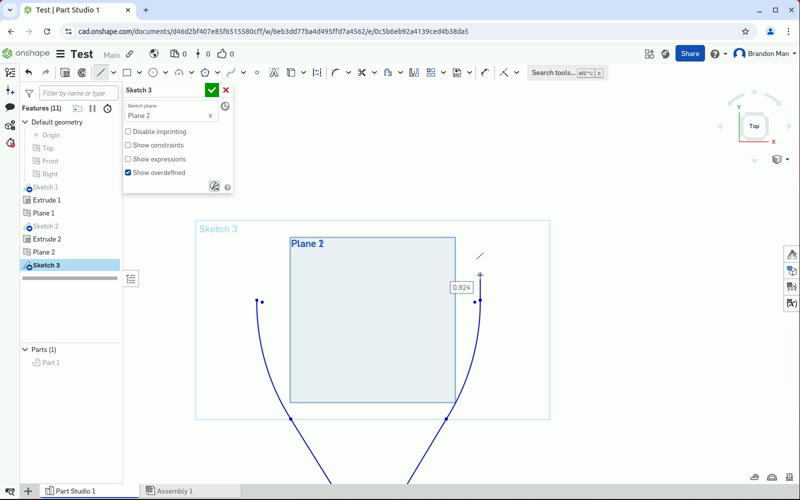
scroll(-6)
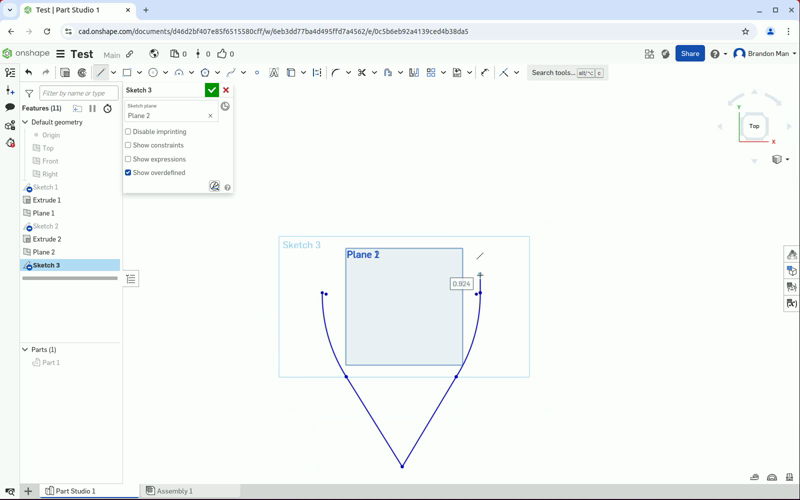
scroll(-6)
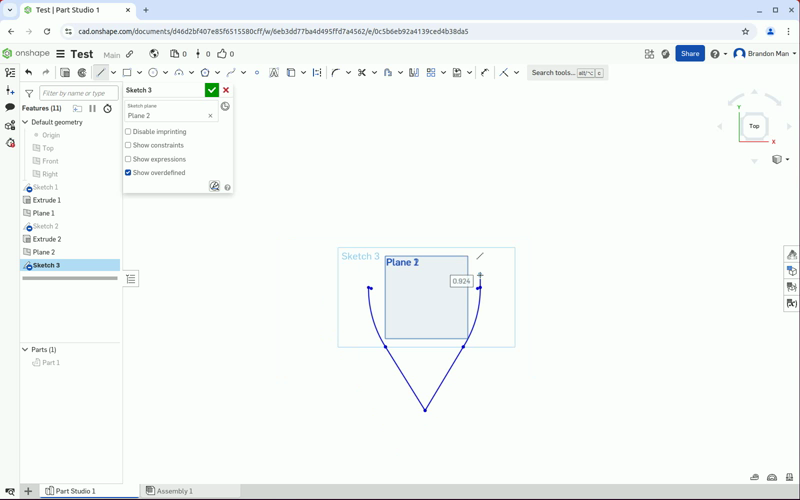
scroll(-6)
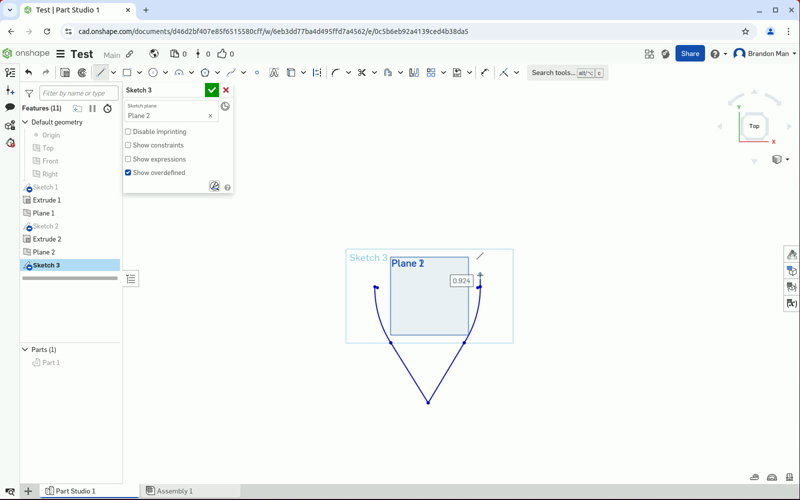
scroll(-6)
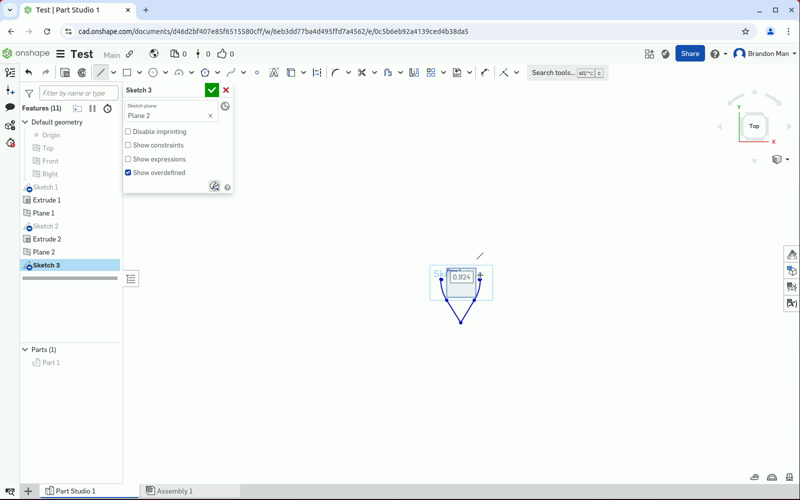
key_up(shift)
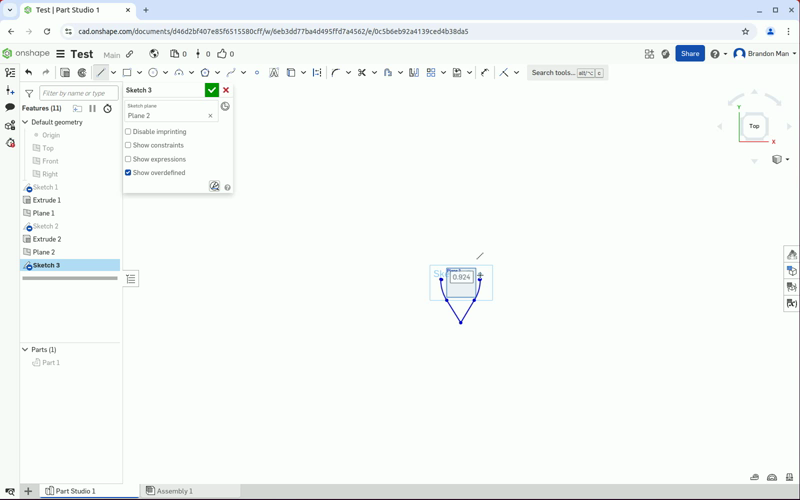
key(esc)
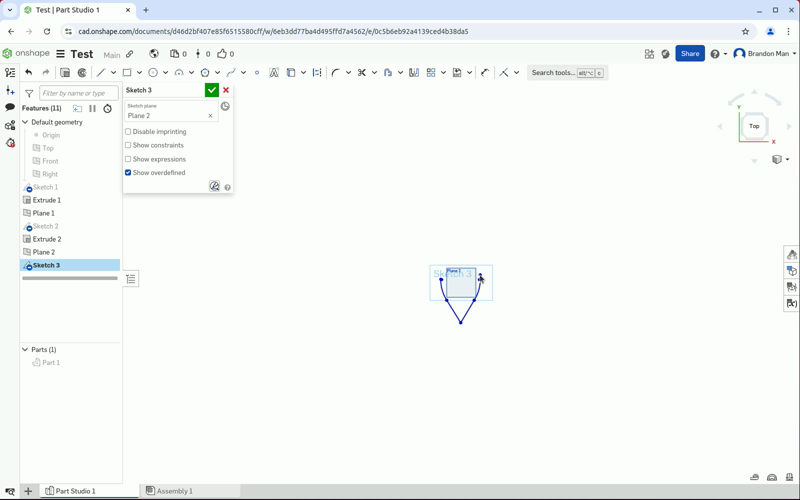
key(a)
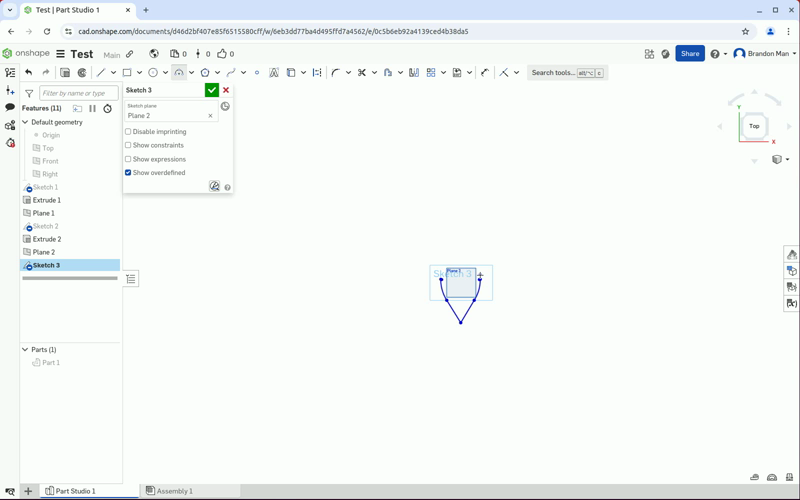
mouse_move(480, 274)
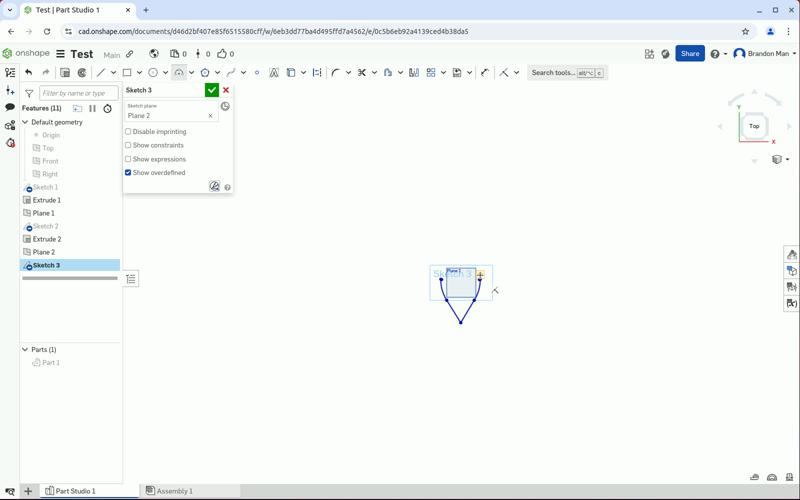
click(480, 274)
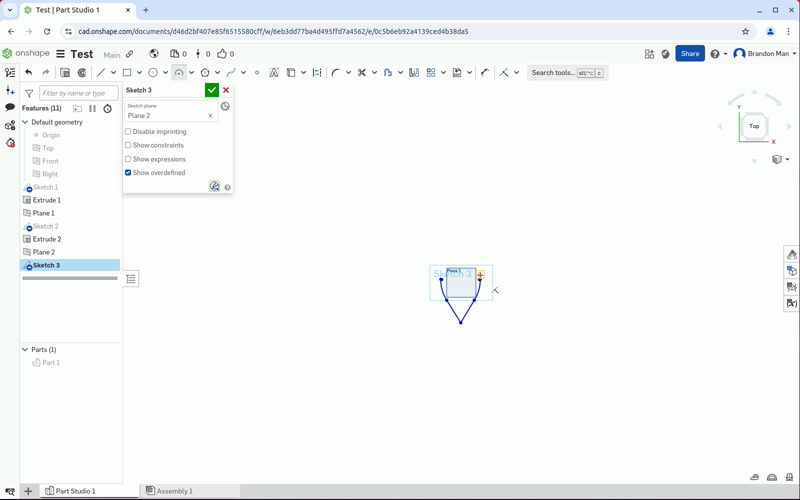
key_down(shift)
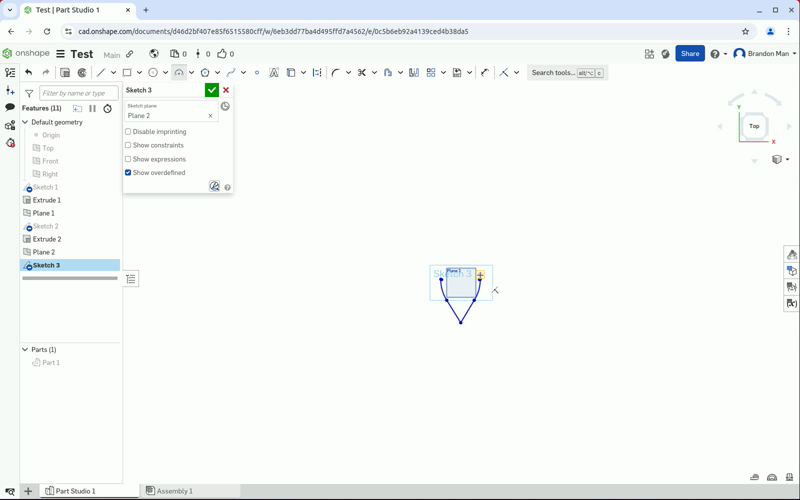
mouse_move(440, 274)
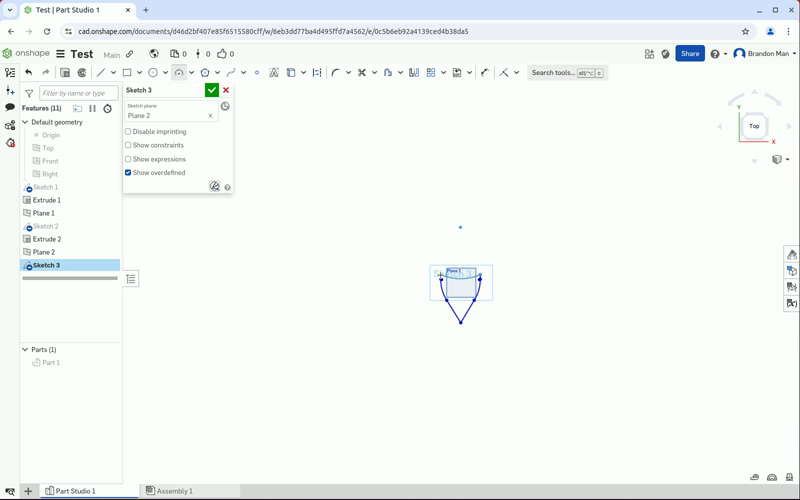
click(440, 274)
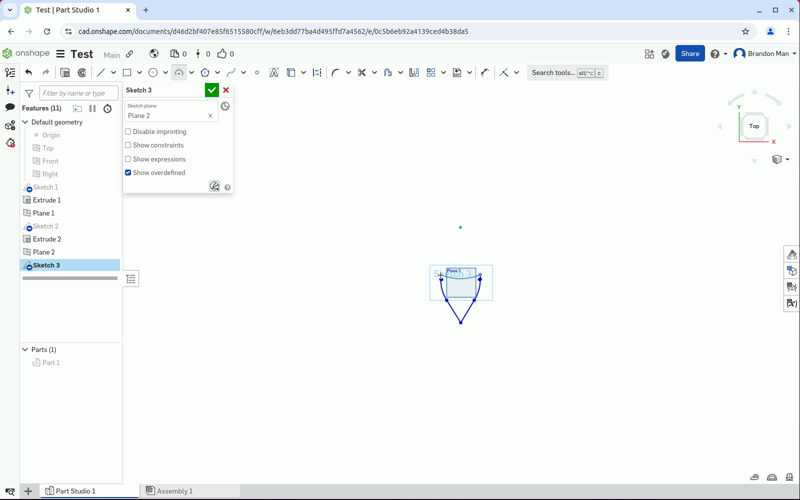
mouse_move(460, 255)
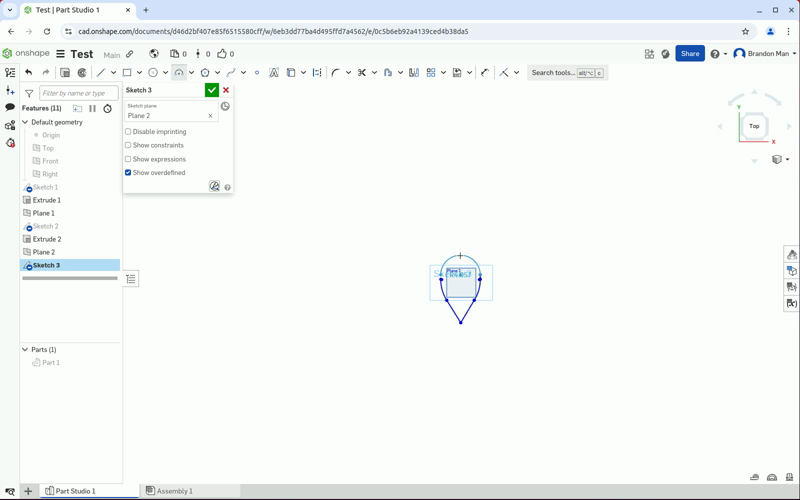
click(460, 255)
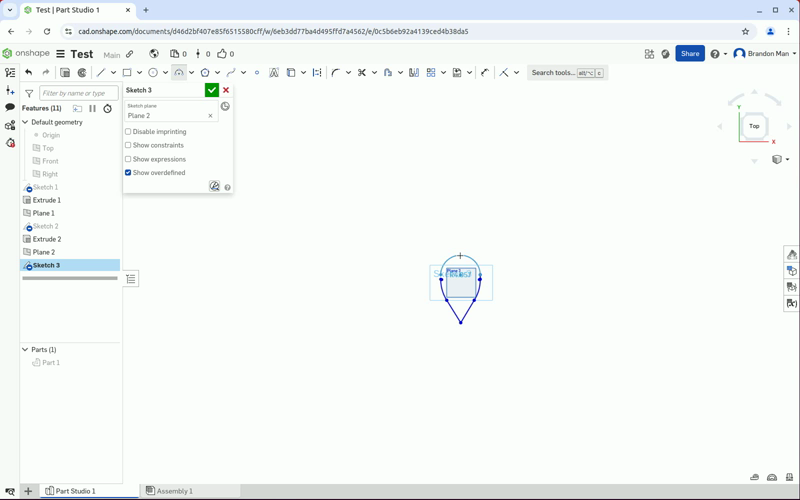
key_up(shift)
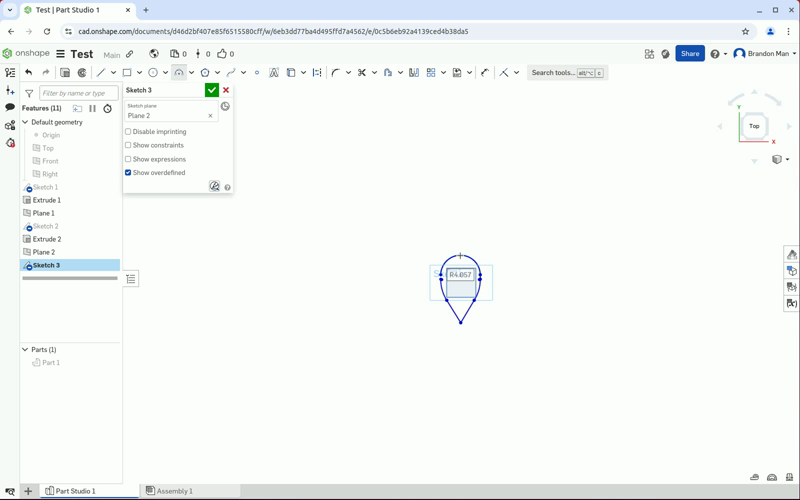
key(esc)
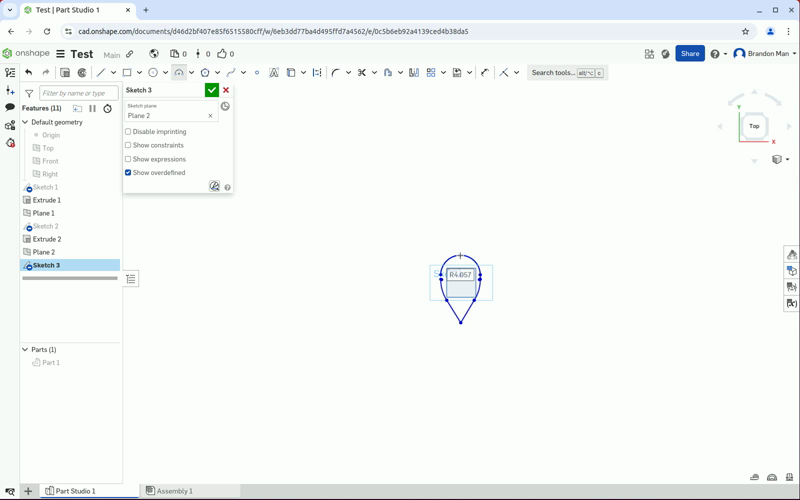
key(l)
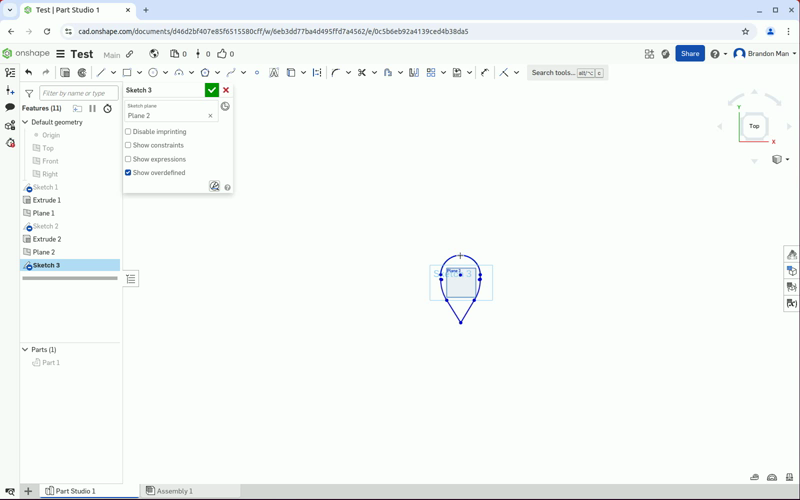
mouse_move(440, 274)
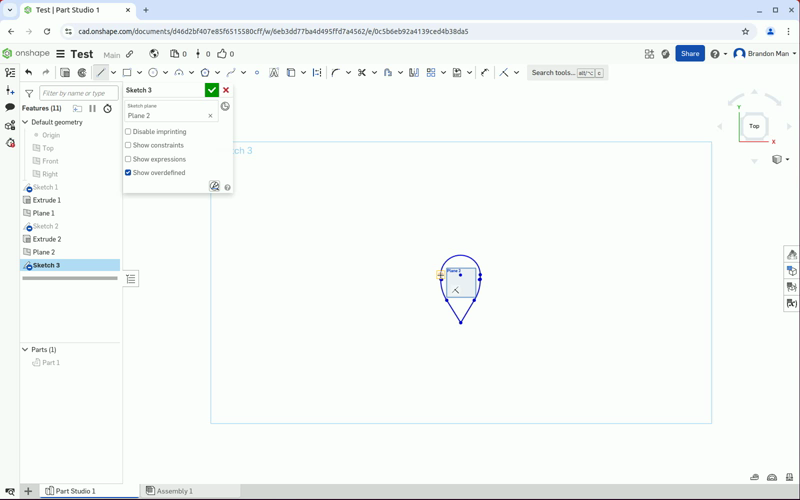
click(440, 274)
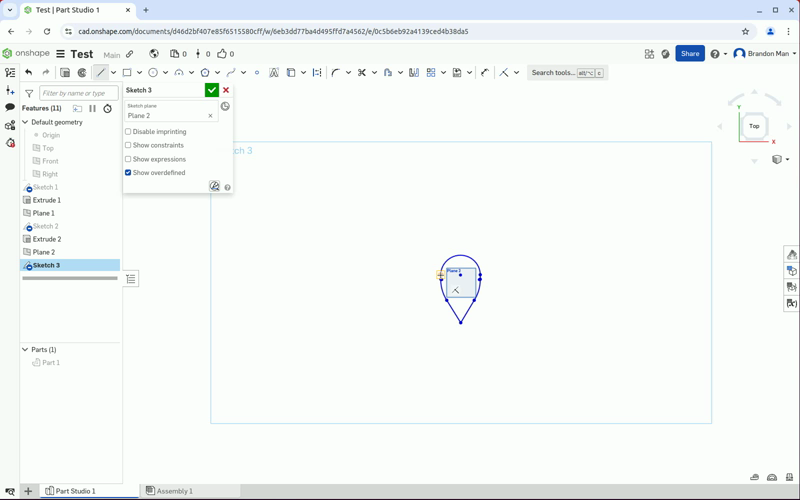
mouse_move(470, 274)
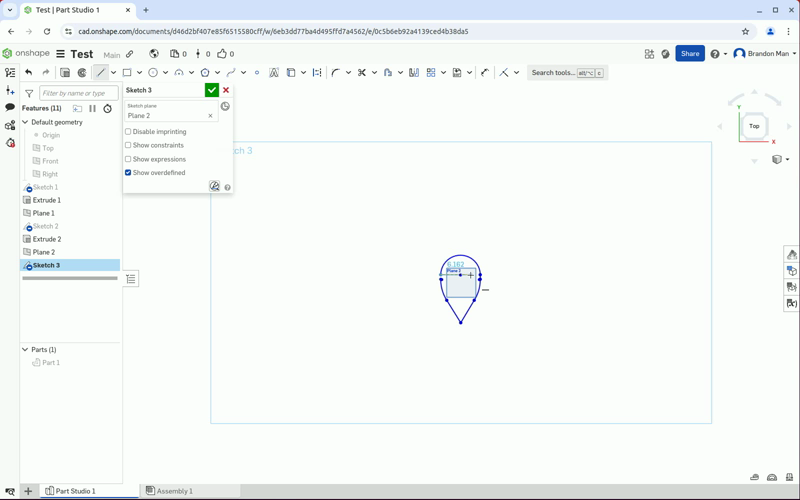
key_down(shift)
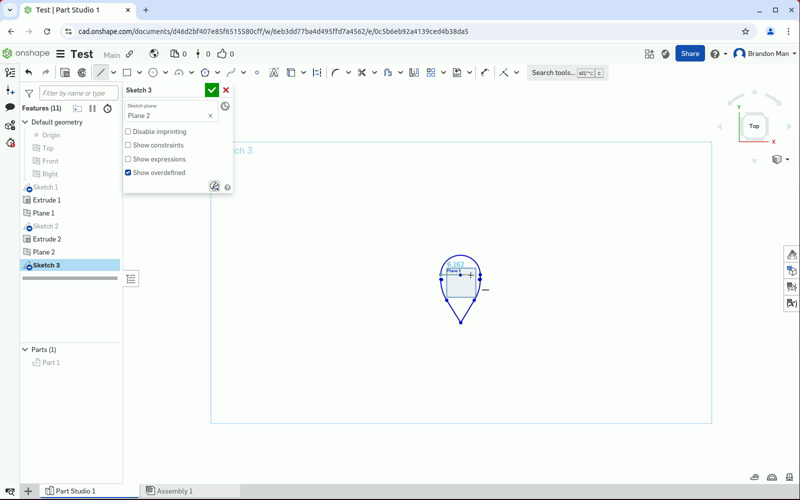
mouse_move(440, 279)
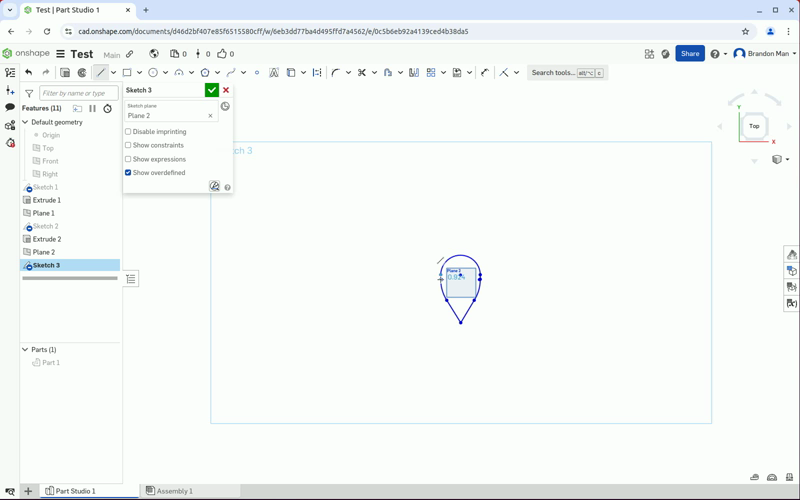
scroll(6)
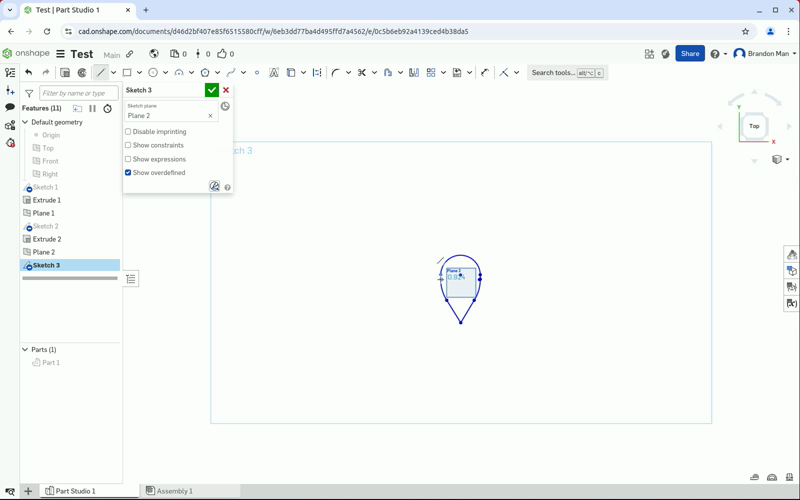
scroll(6)
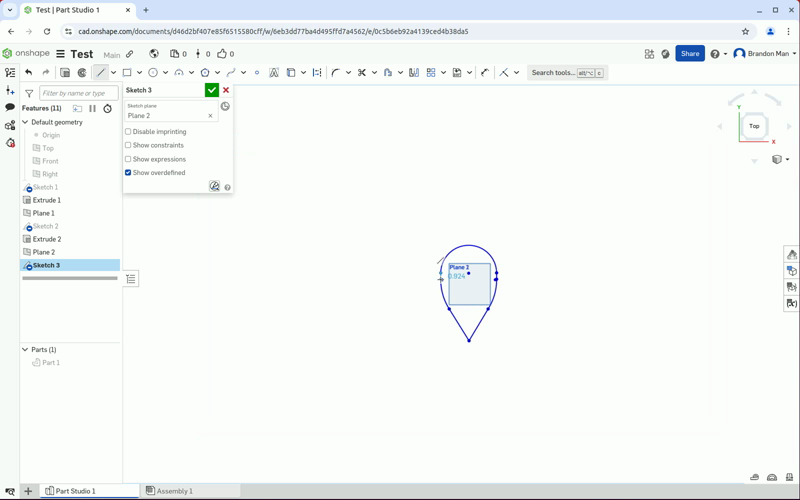
scroll(6)
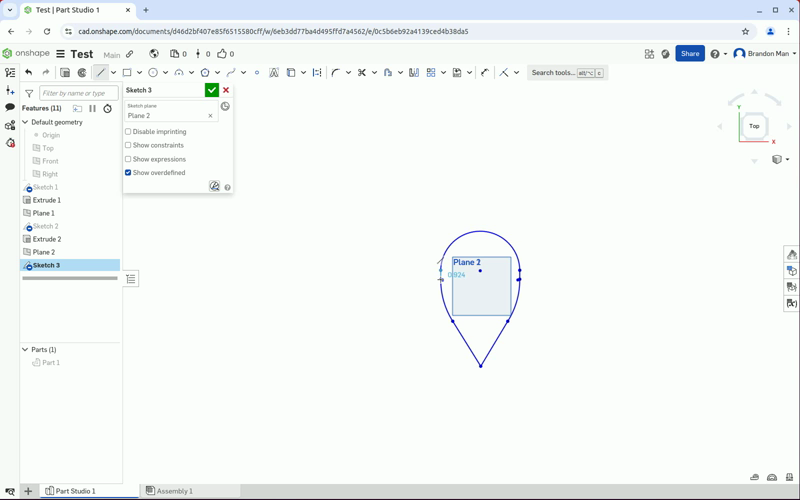
scroll(6)
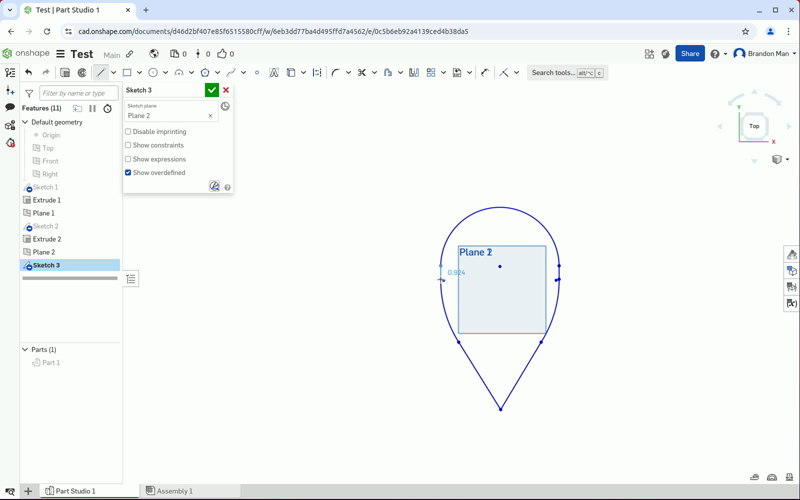
scroll(6)
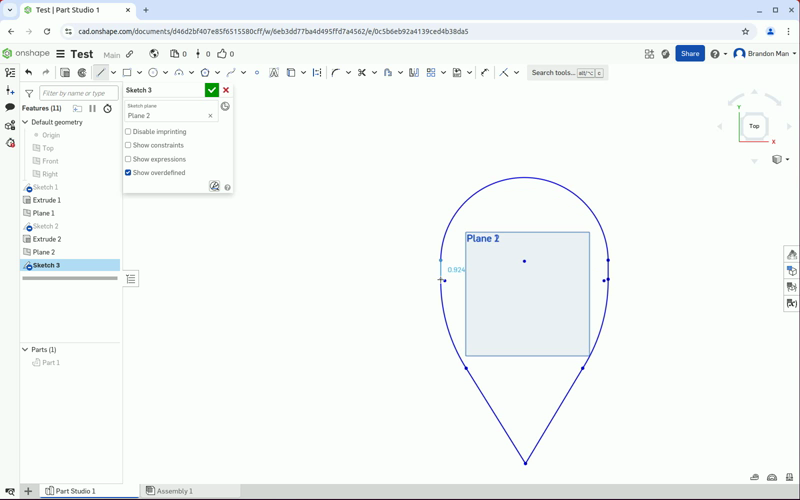
scroll(6)
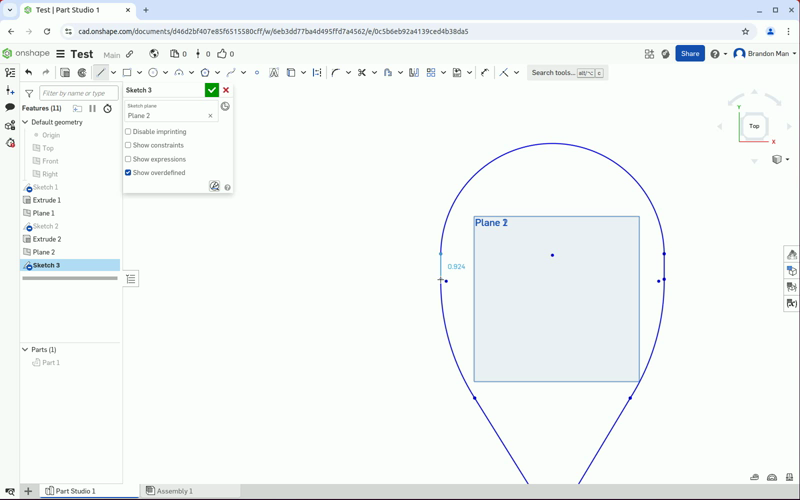
scroll(6)
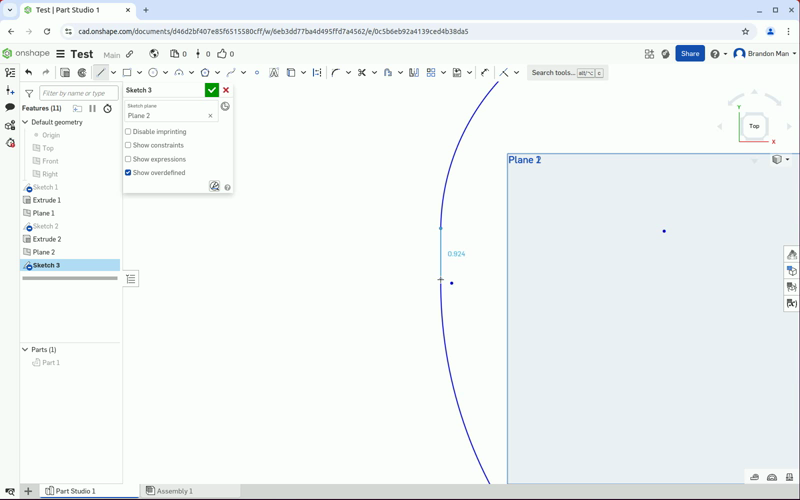
key_up(shift)
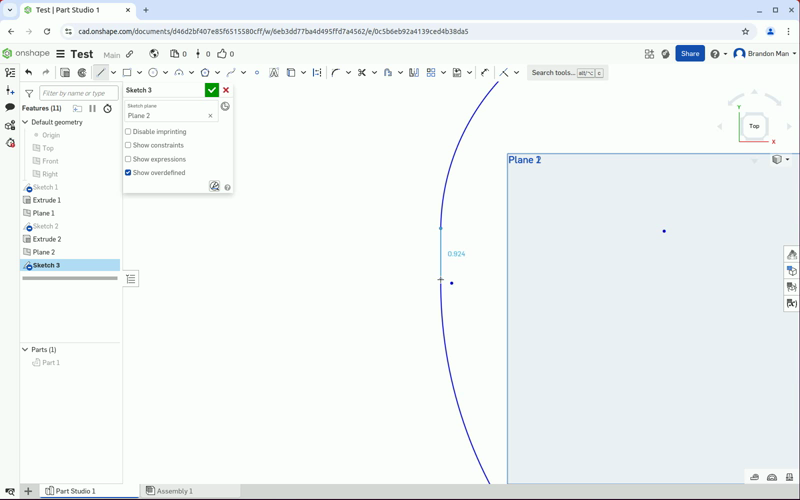
click(440, 279)
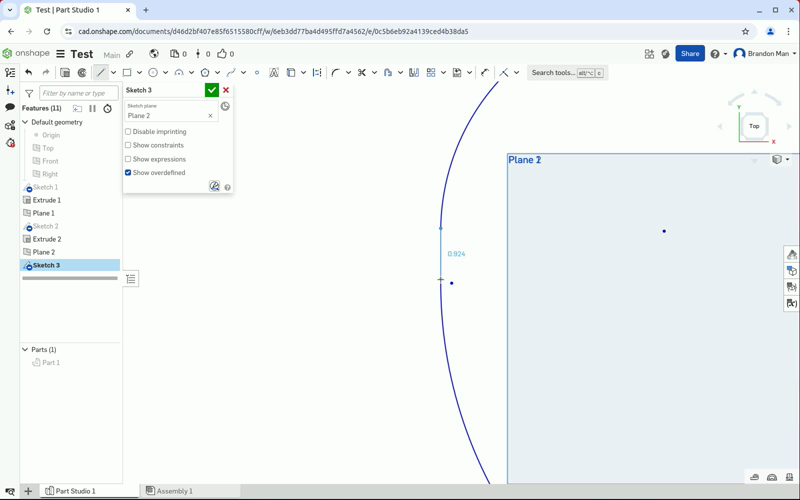
scroll(-6)
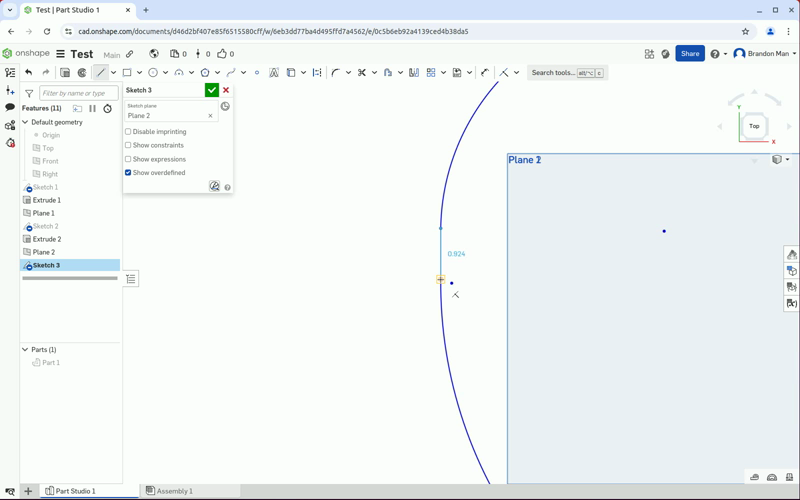
scroll(-6)
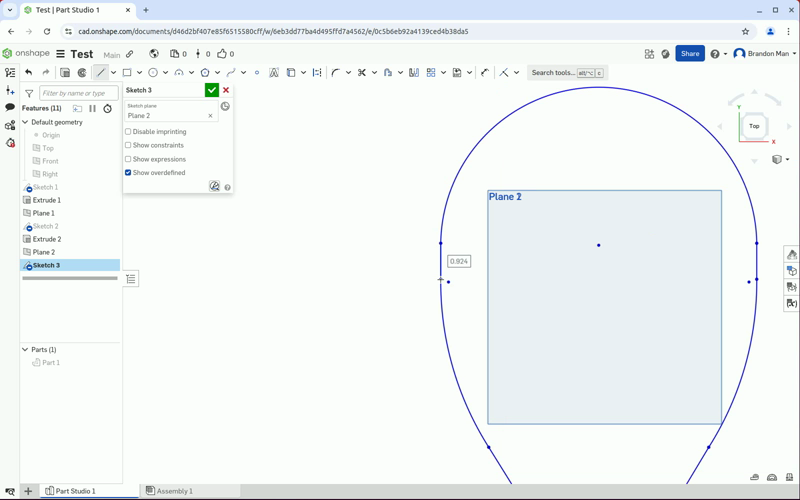
scroll(-6)
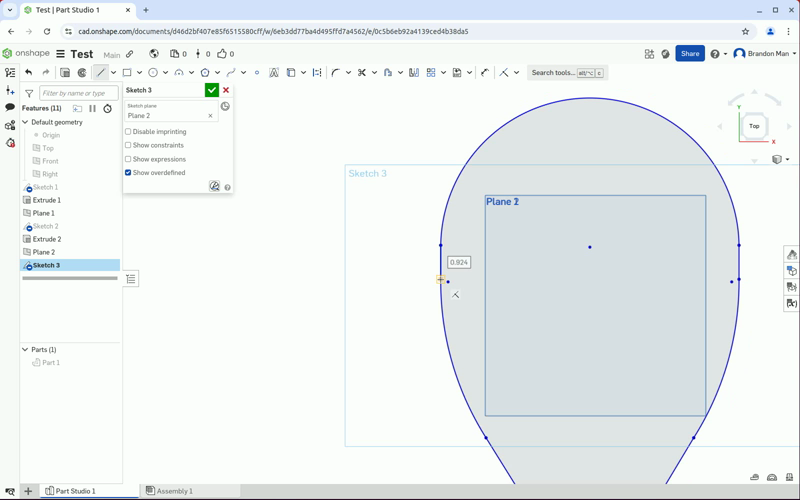
scroll(-6)
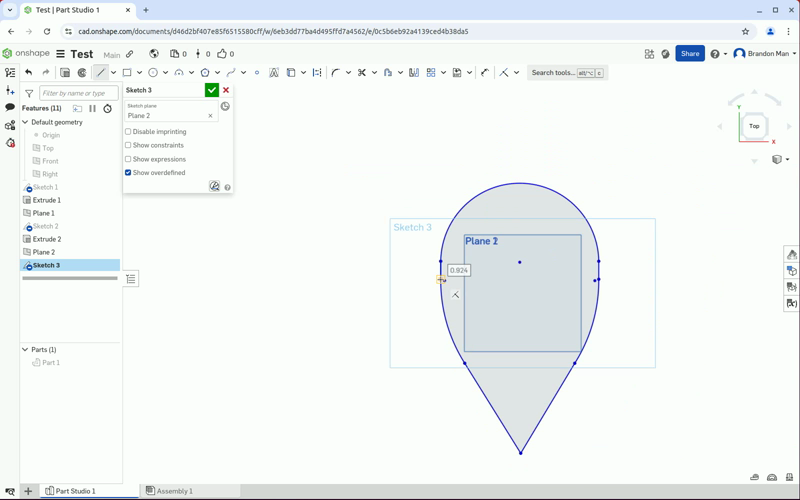
scroll(-6)
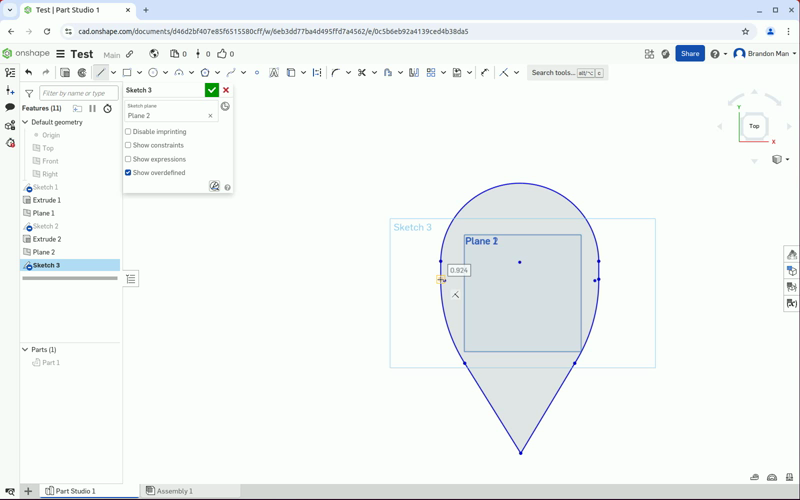
scroll(-6)
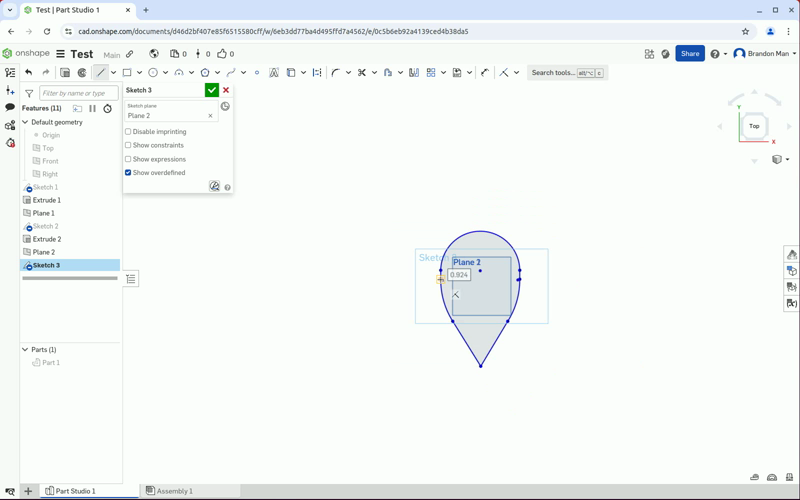
scroll(-6)
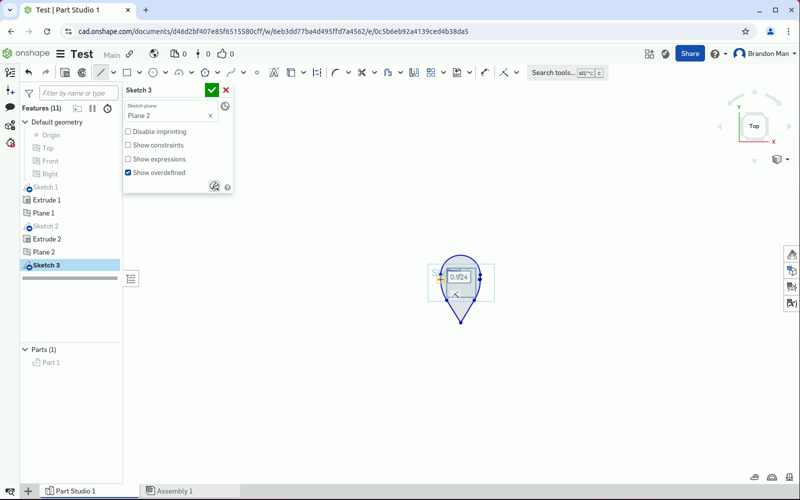
key(esc)
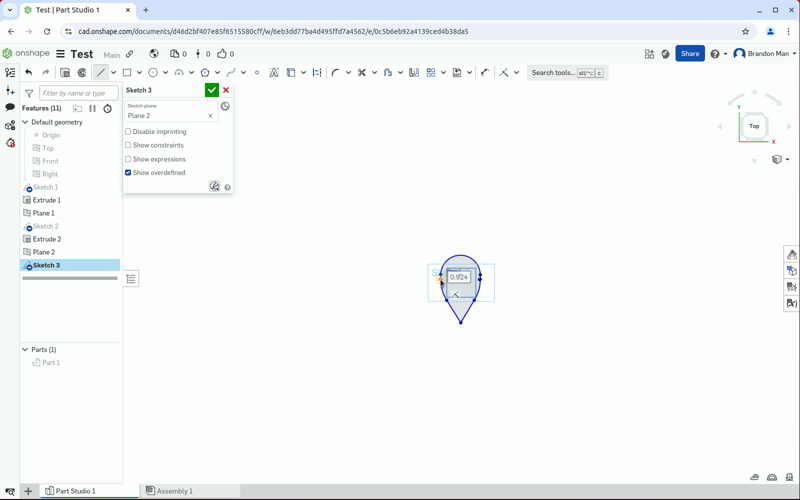
mouse_move(463, 266)
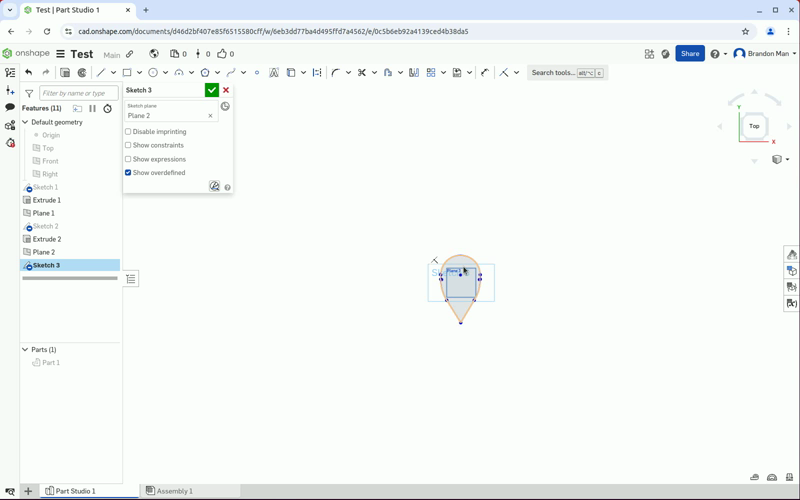
click(463, 266)
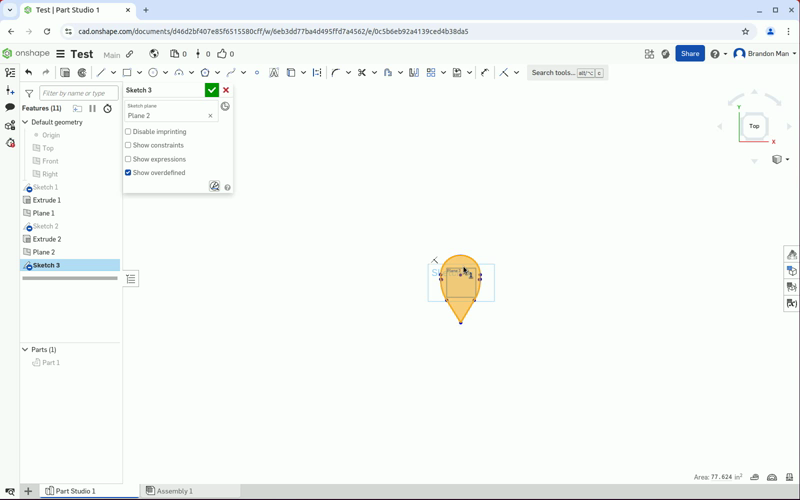
mouse_move(73, 352)
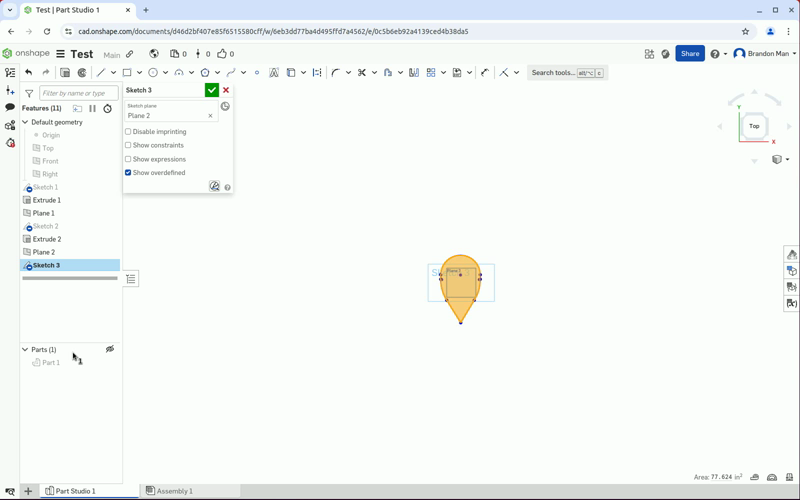
key(shift+y)
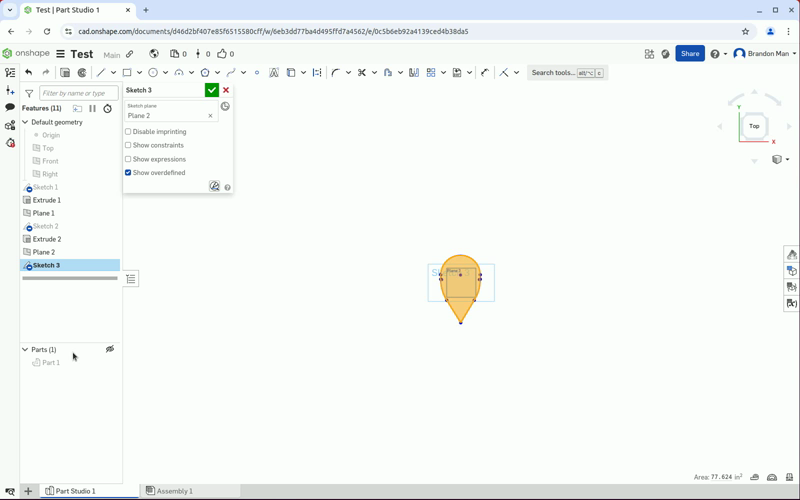
key(shift+e)
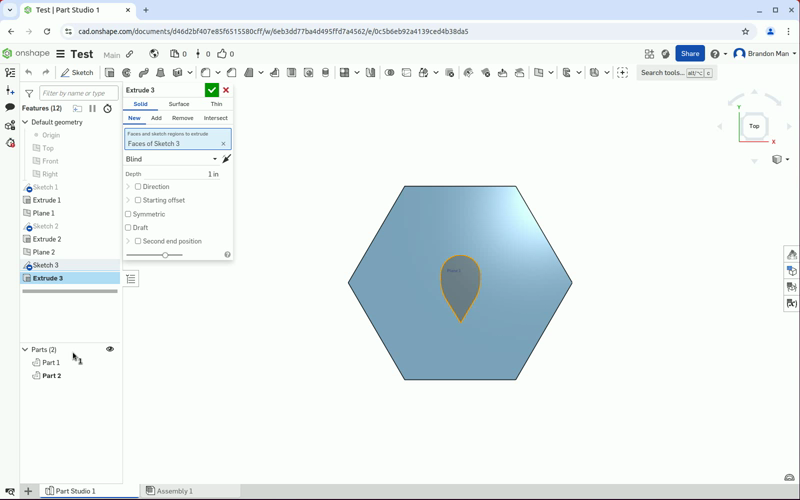
mouse_move(143, 106)
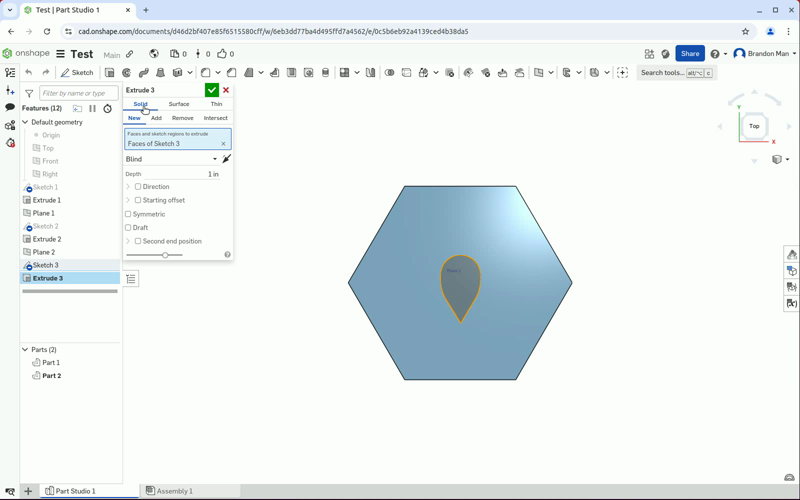
click(143, 106)
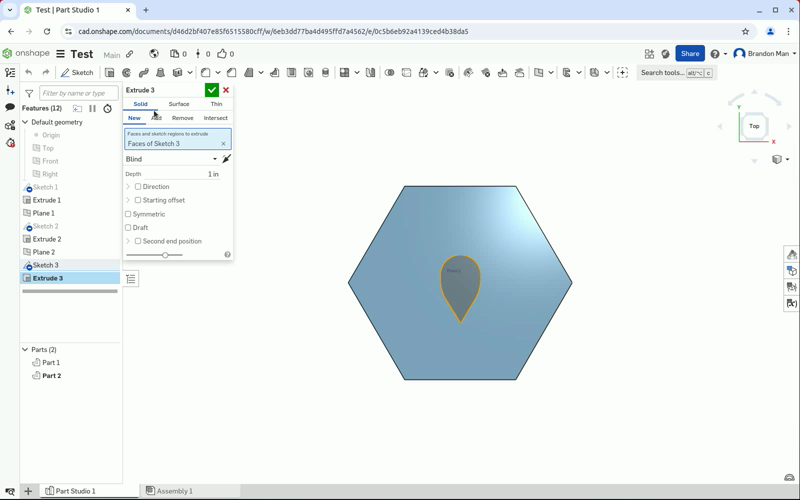
mouse_move(186, 120)
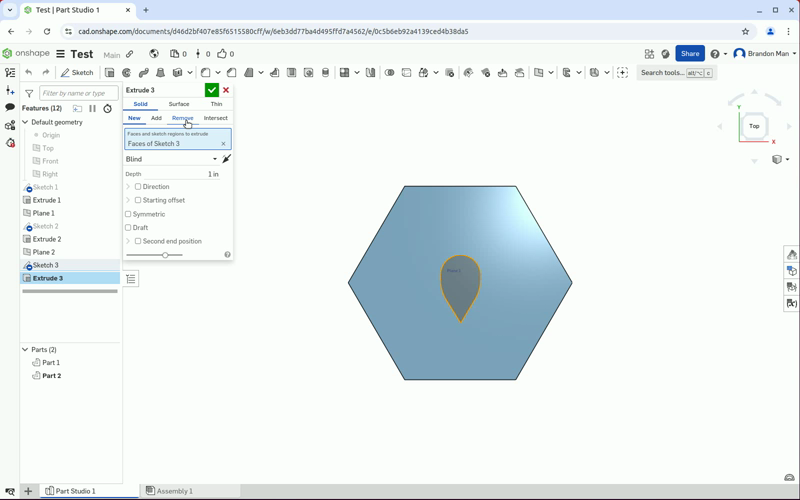
click(186, 120)
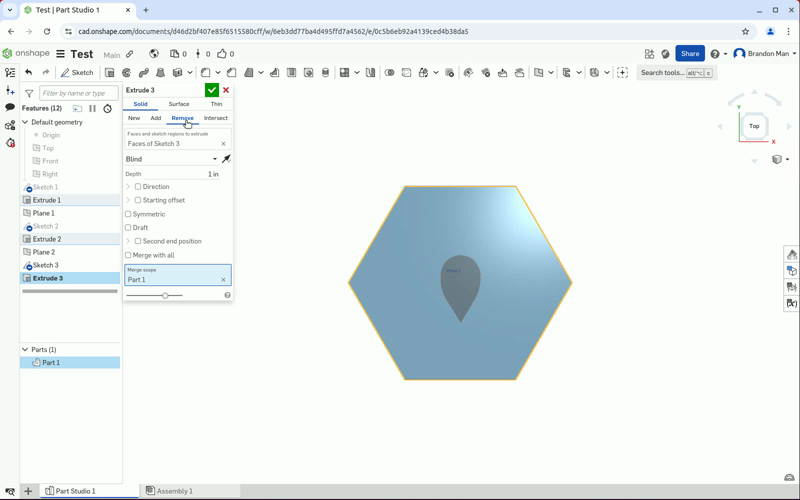
key(tab, 4)
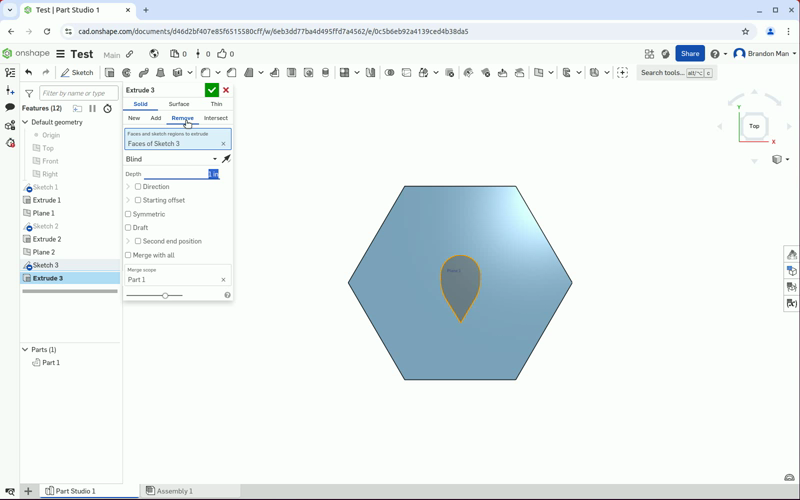
text(4.092)
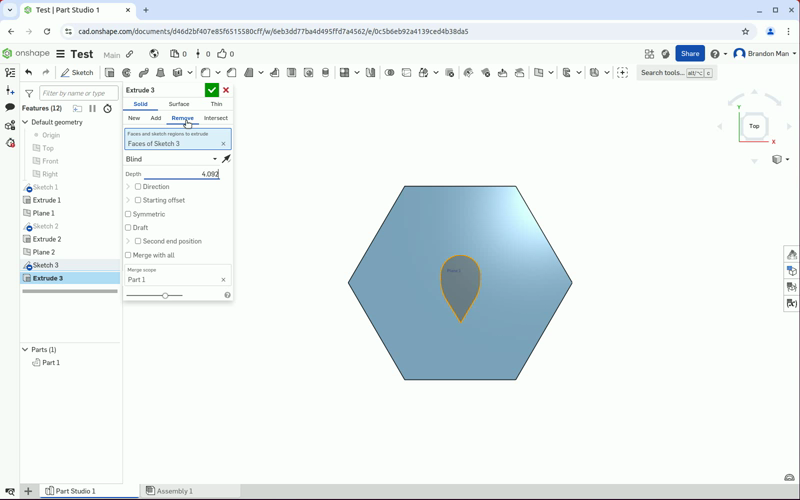
key(tab, 6)
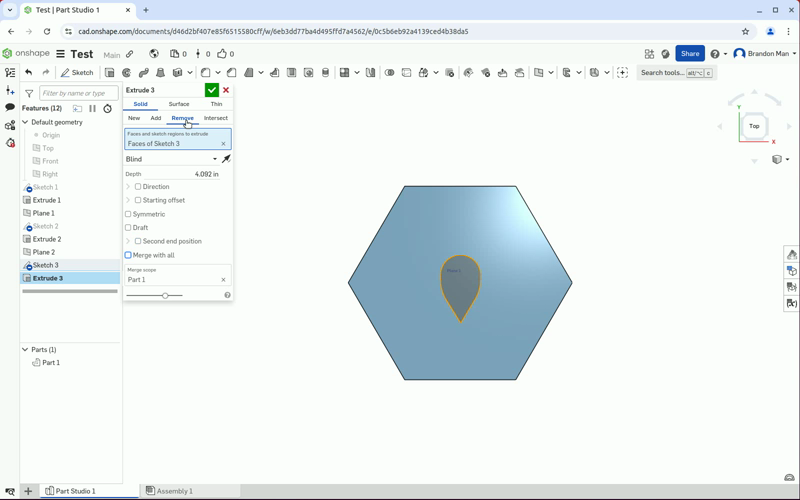
key(space)
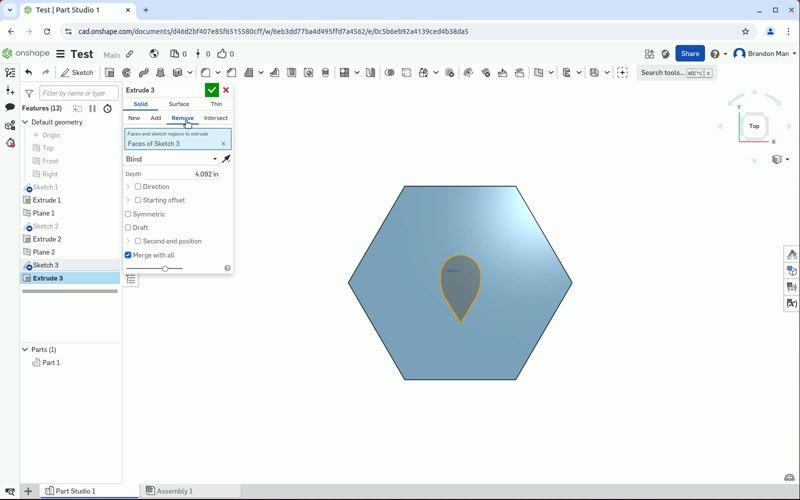
key(enter)
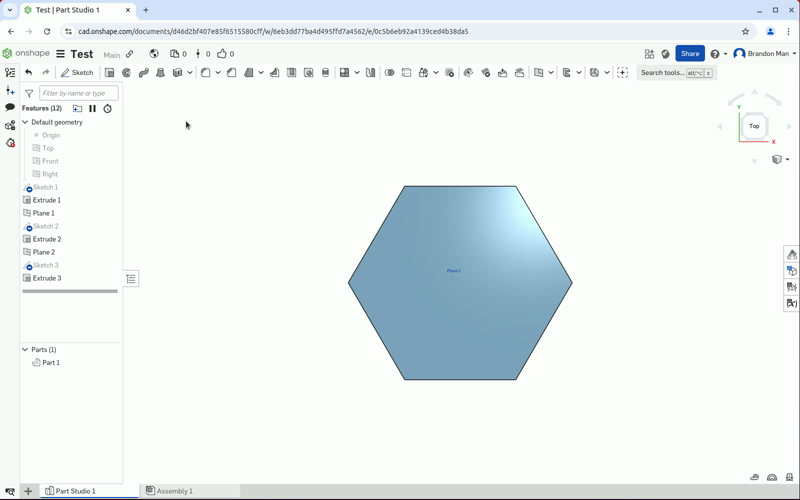
key(shift+h)
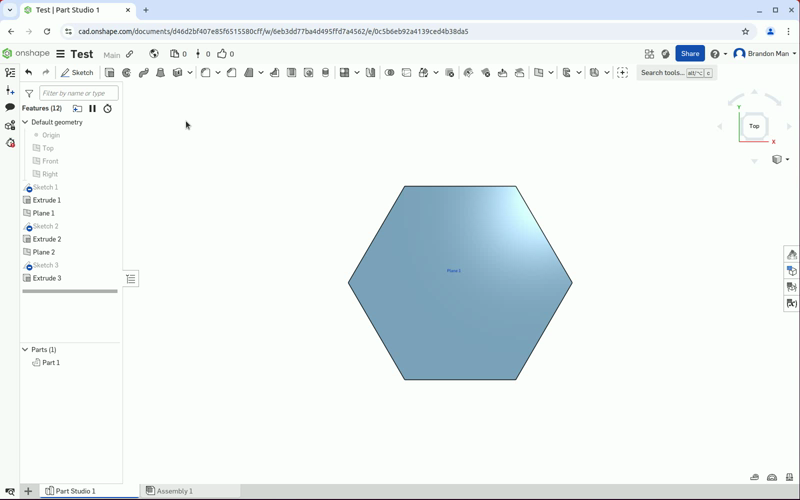
key(shift+h)
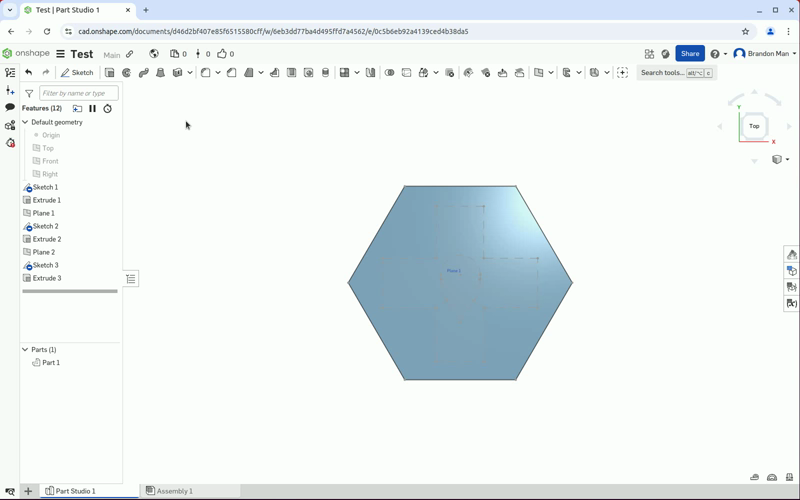
key(shift+7)
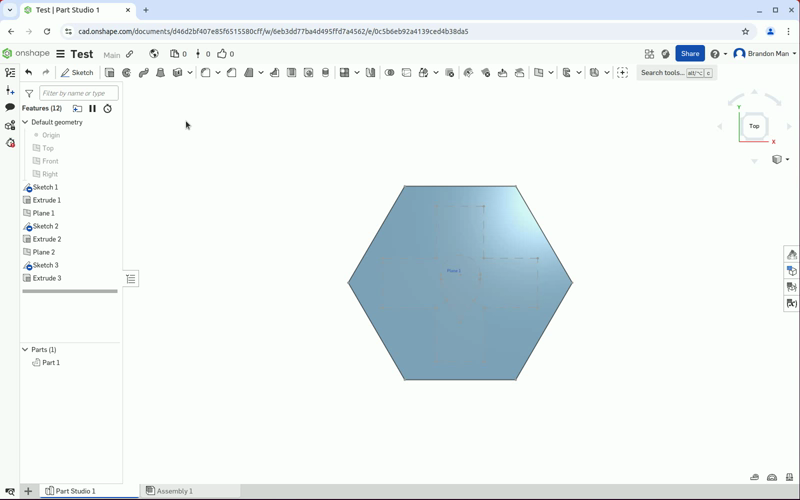
key(up, 3)
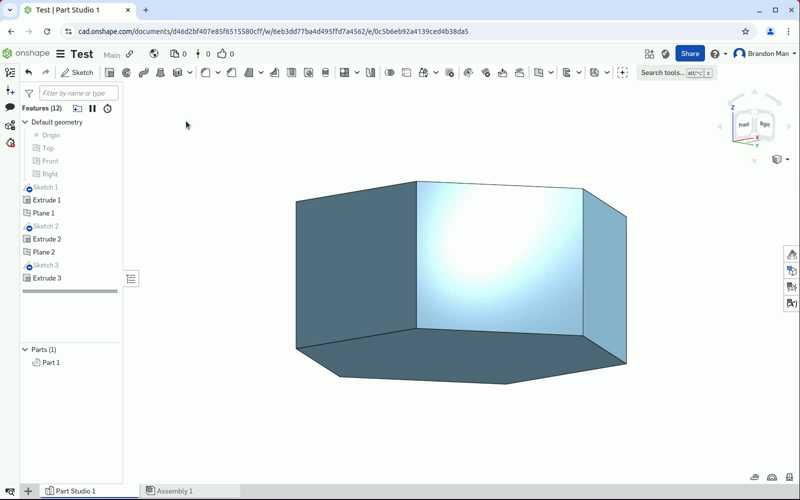
key(left, 3)
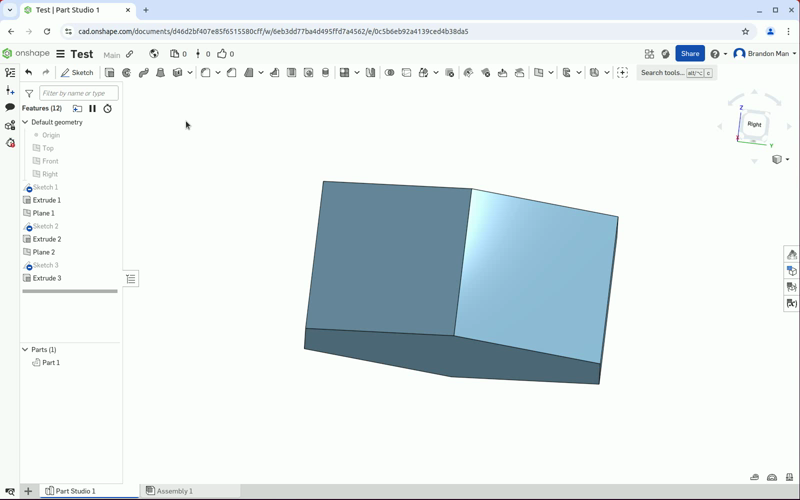
key(right, 3)
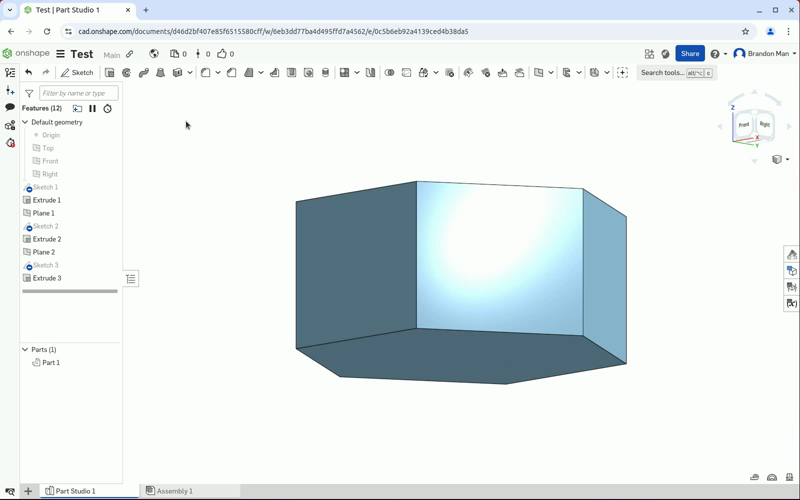
key(down, 3)
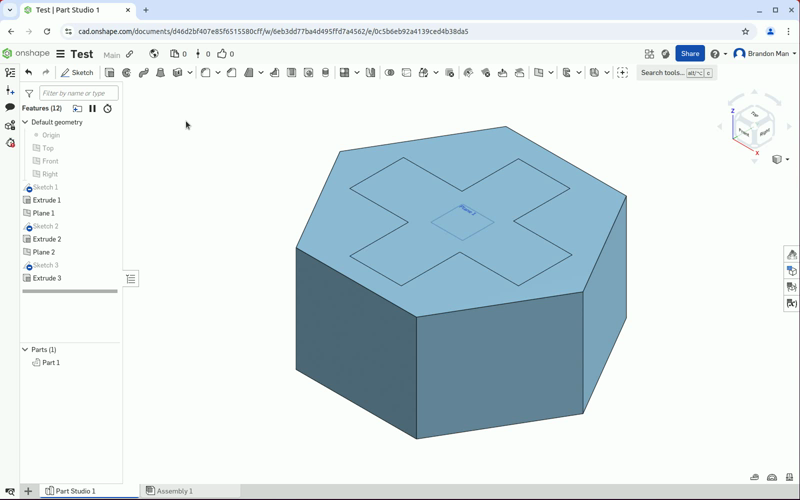
mouse_move(73, 189)
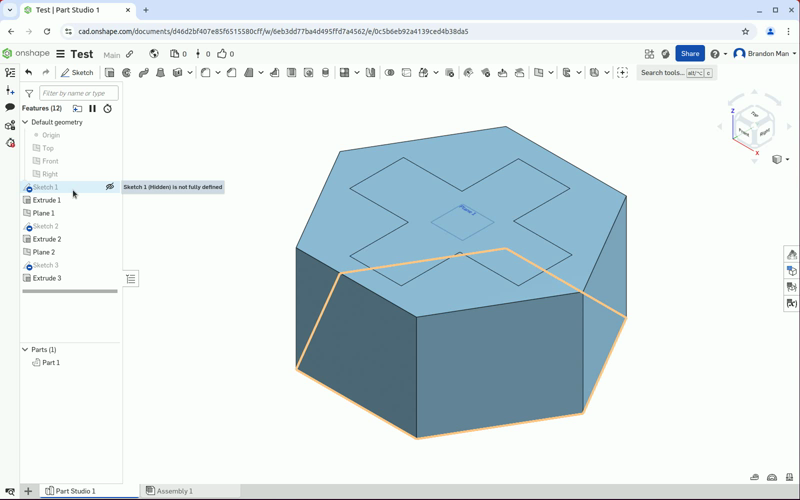
click(73, 189)